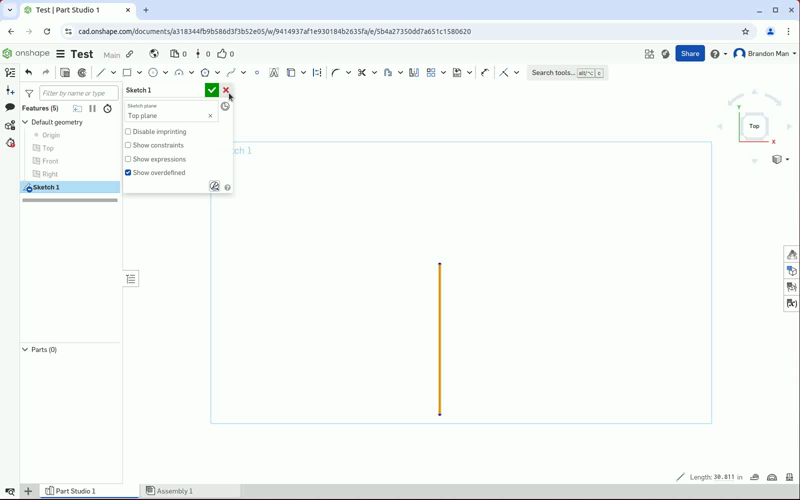
key(shift+h)
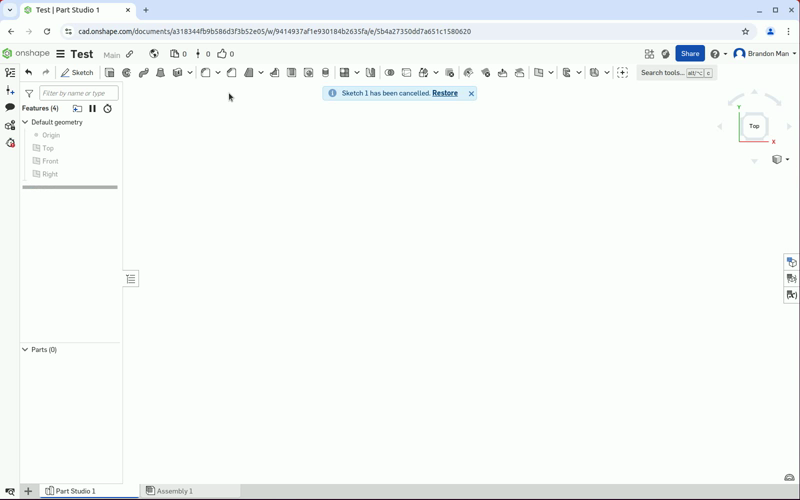
mouse_move(73, 352)
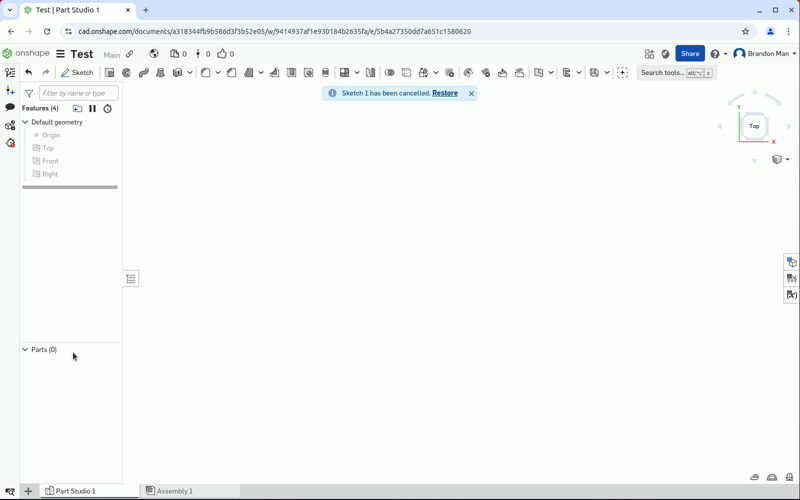
key(y)
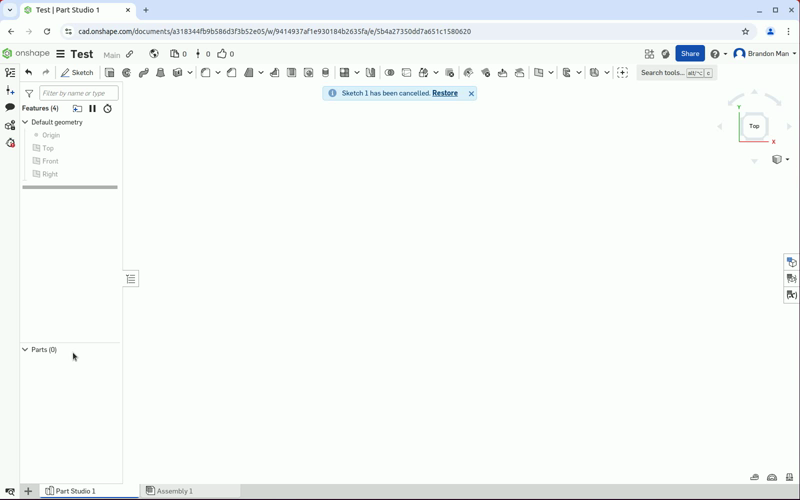
key(shift+p)
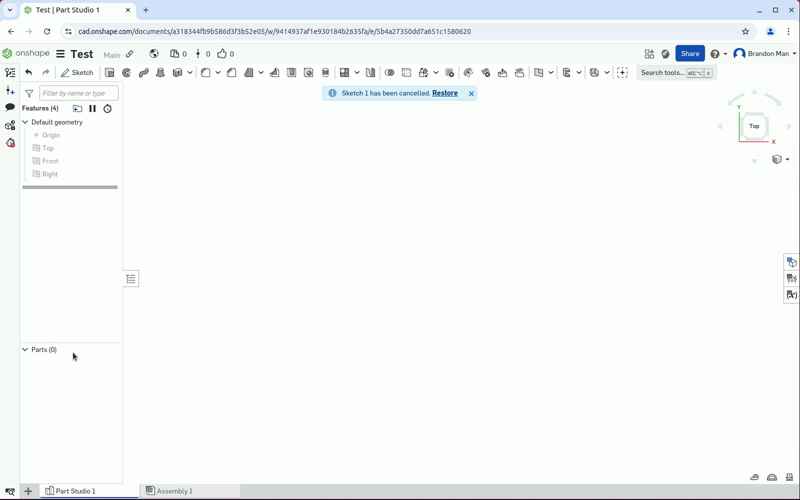
key(space)
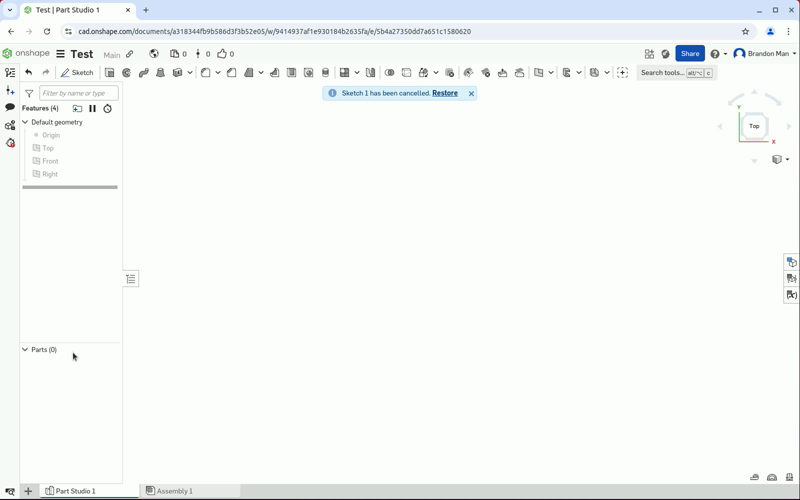
key_down(shift)
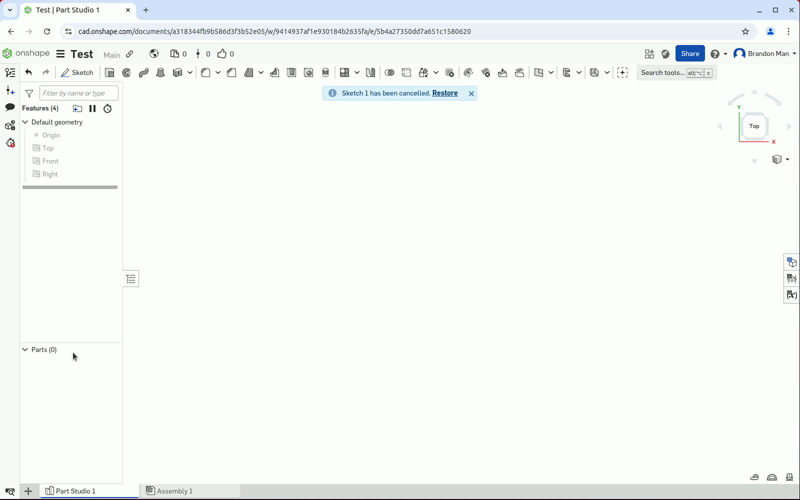
key(up)
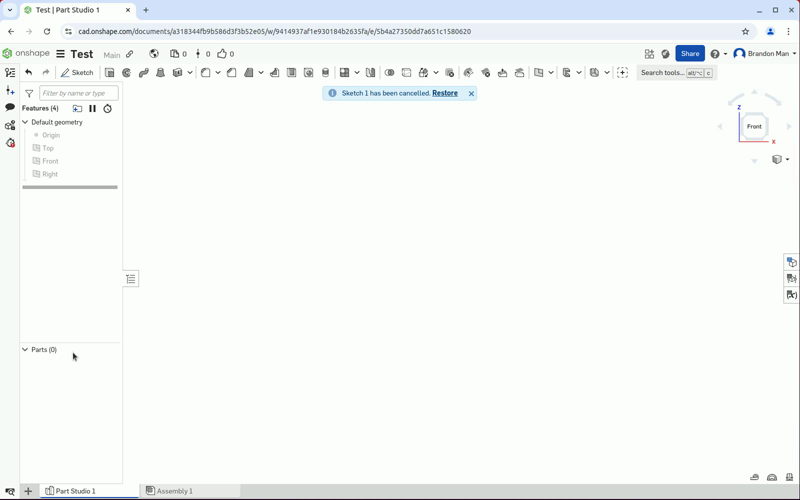
key_up(shift)
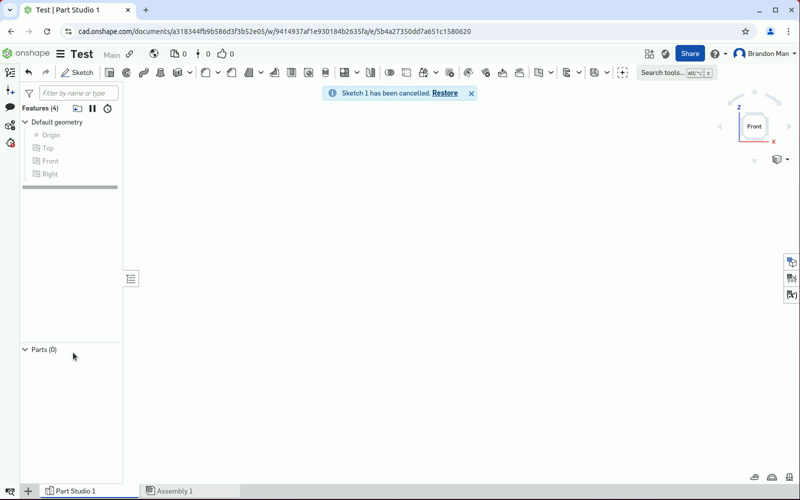
mouse_move(73, 352)
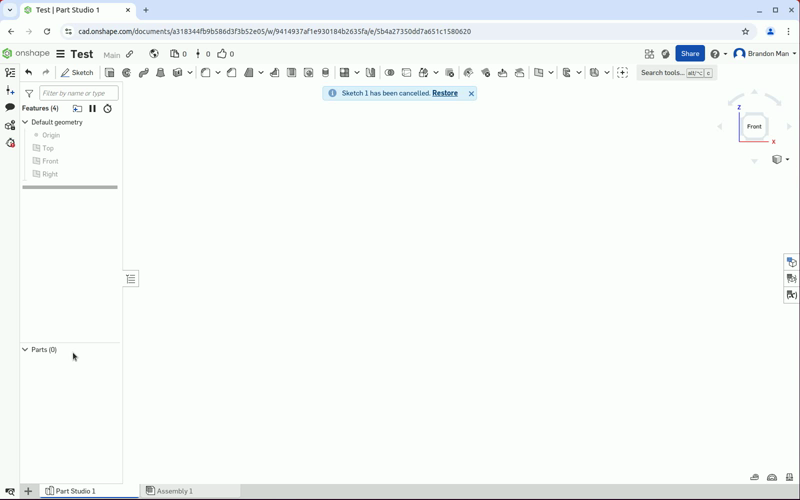
key(shift+y)
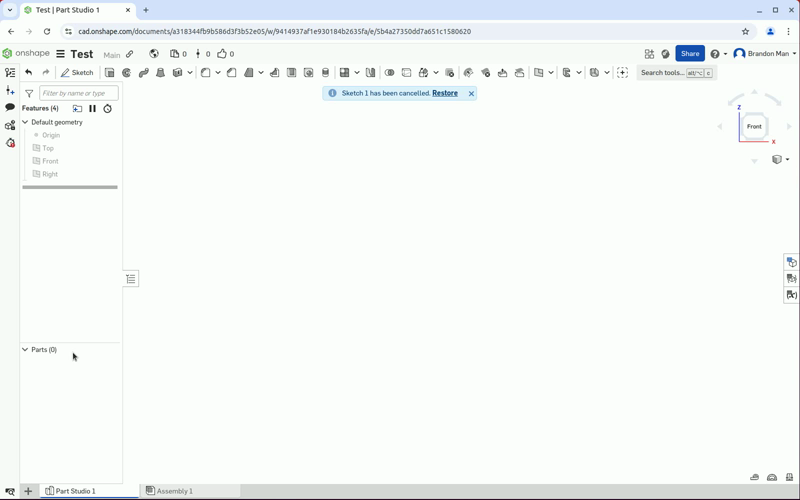
key(shift+s)
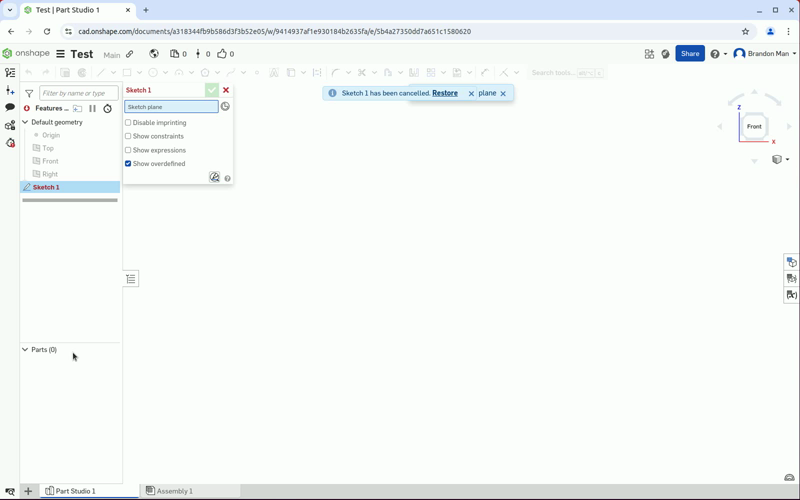
mouse_move(73, 163)
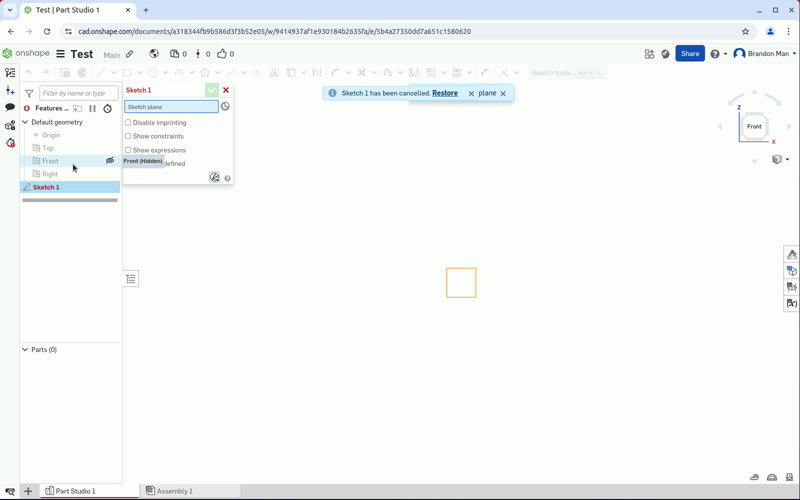
click(73, 163)
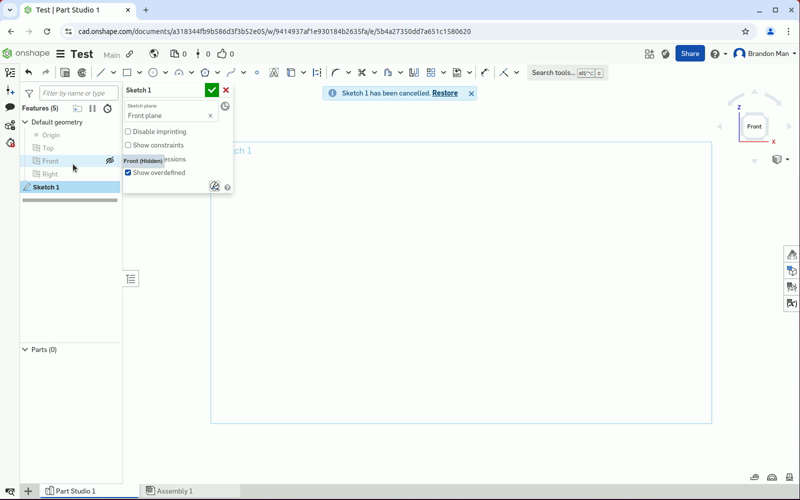
mouse_move(73, 352)
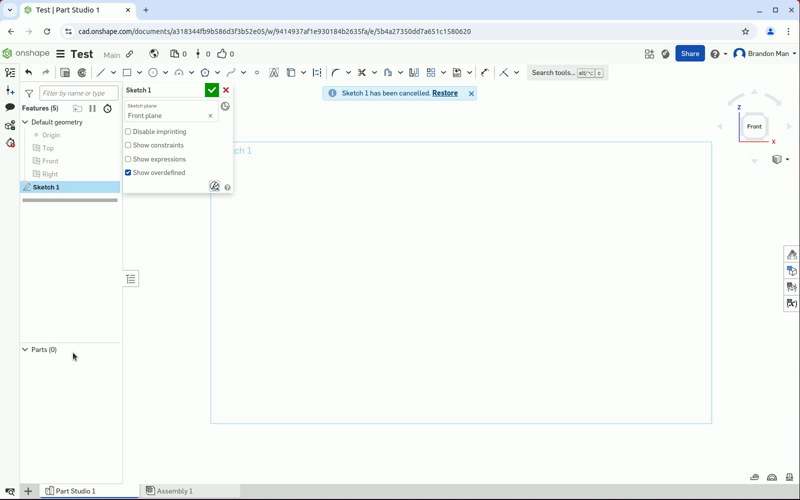
key(y)
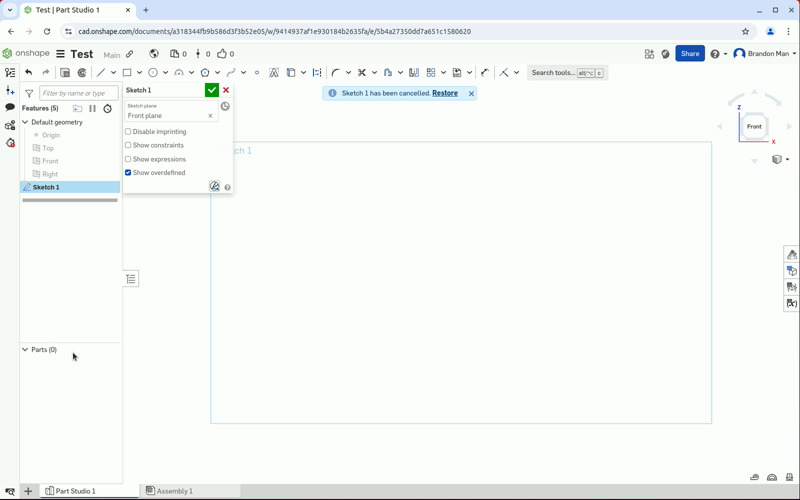
key(l)
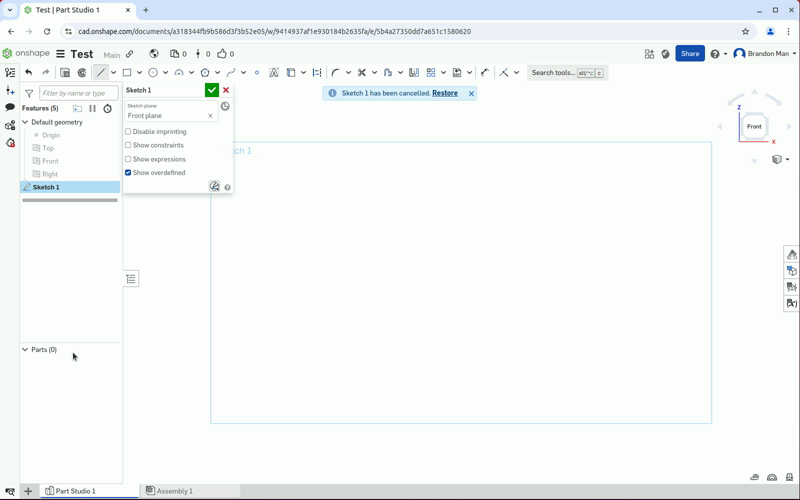
key_down(shift)
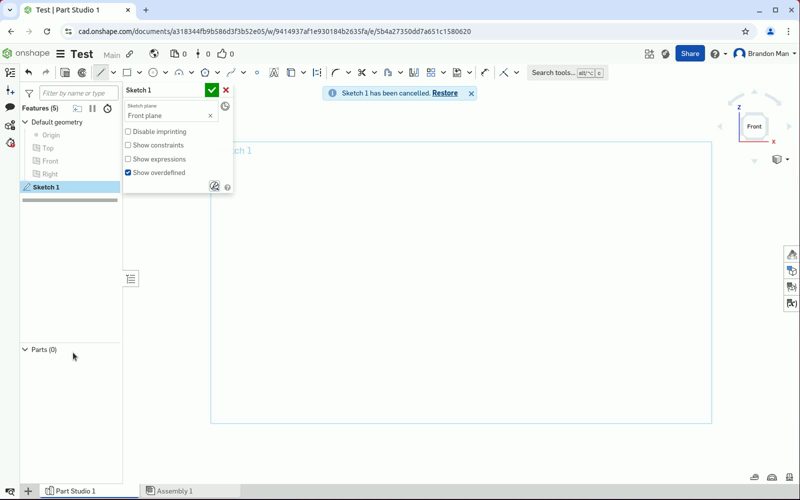
mouse_move(477, 259)
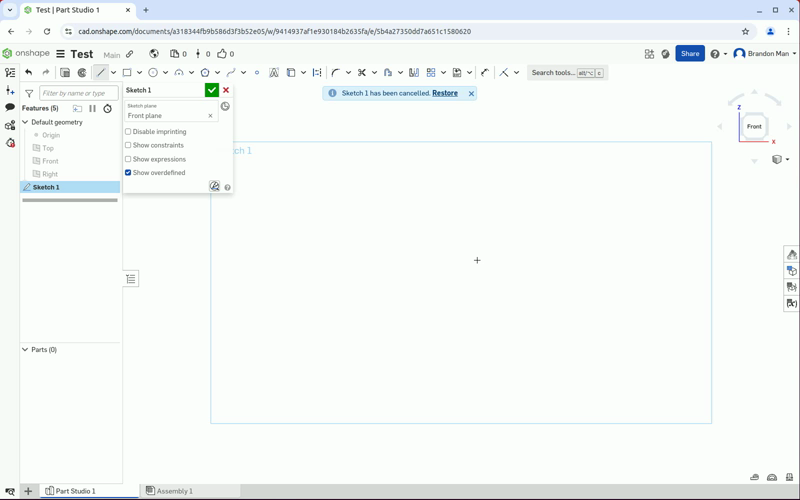
click(477, 259)
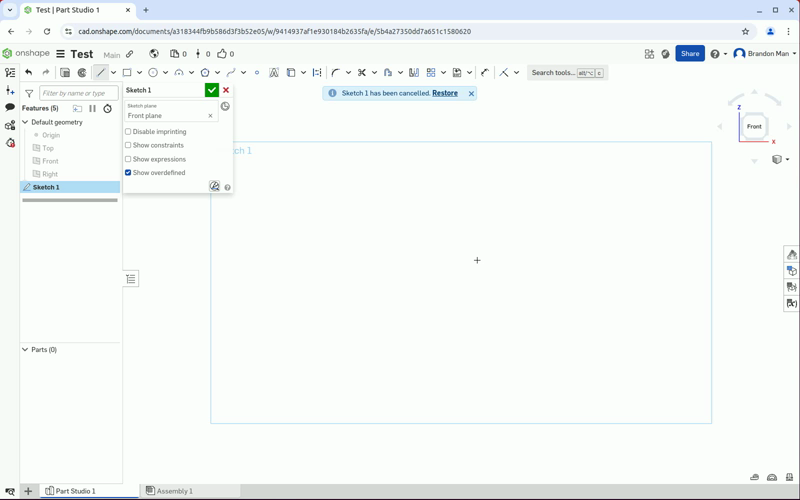
key_up(shift)
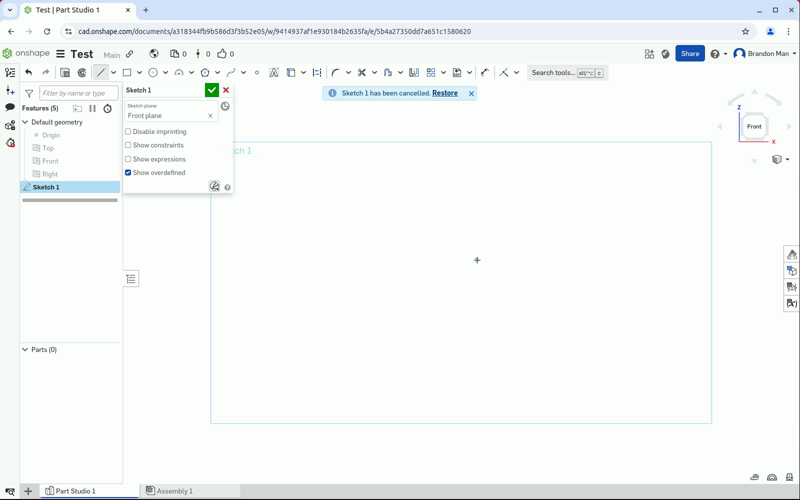
key_down(shift)
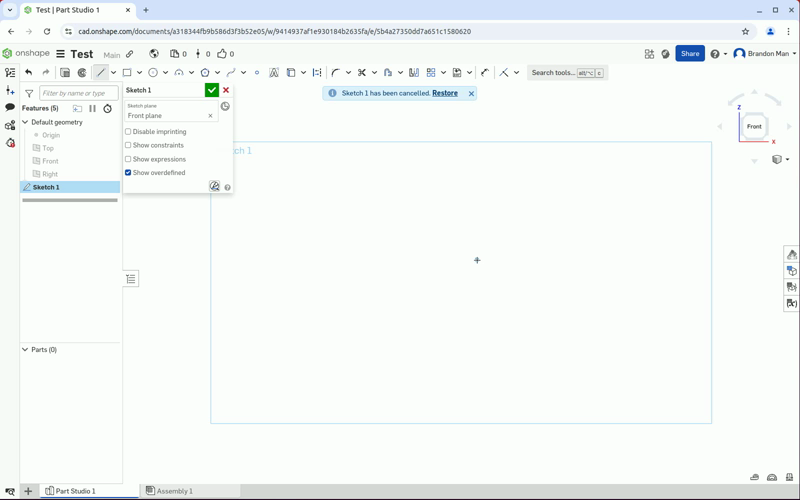
mouse_move(542, 259)
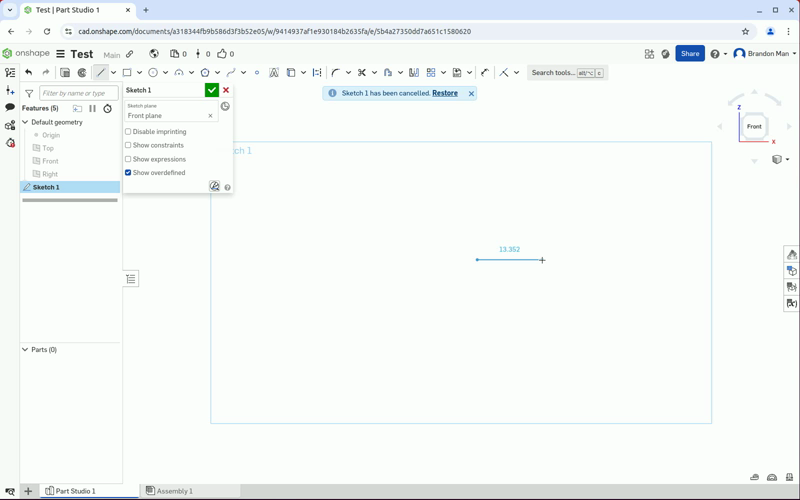
click(542, 259)
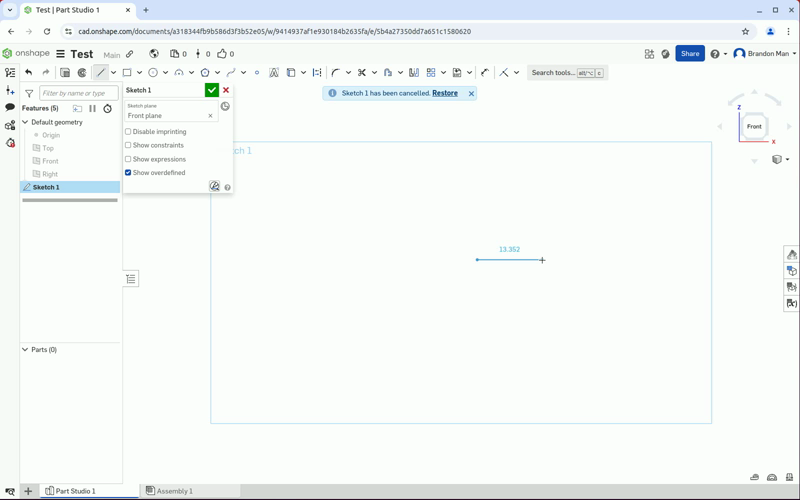
key_up(shift)
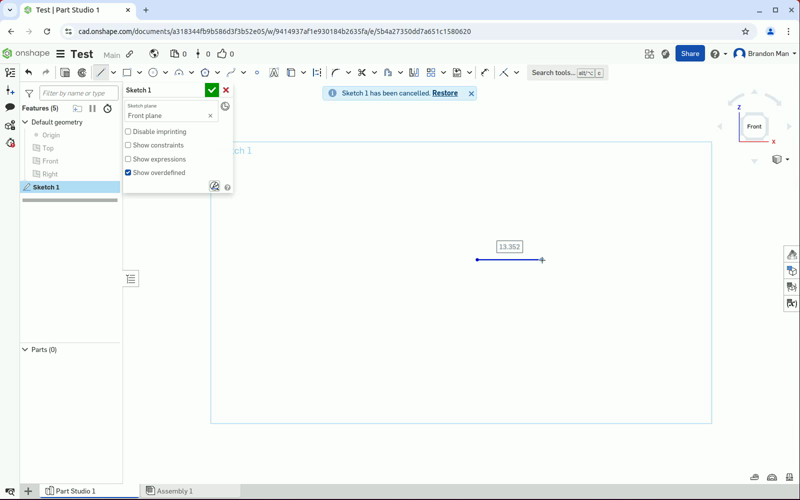
key_down(shift)
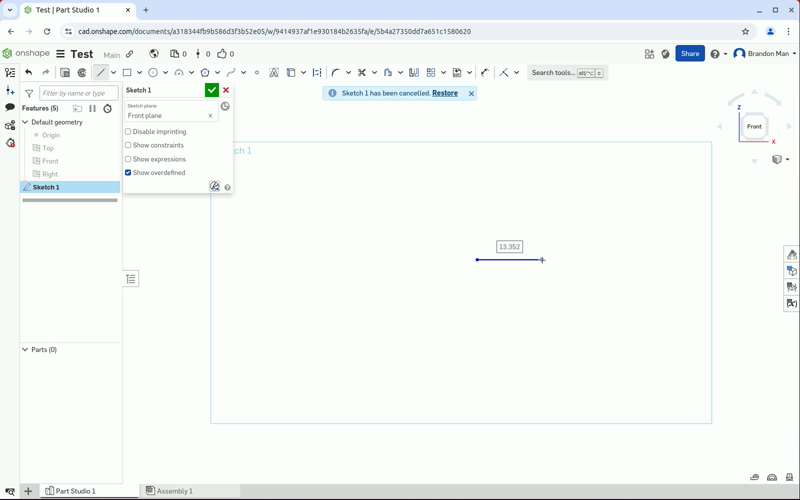
mouse_move(572, 259)
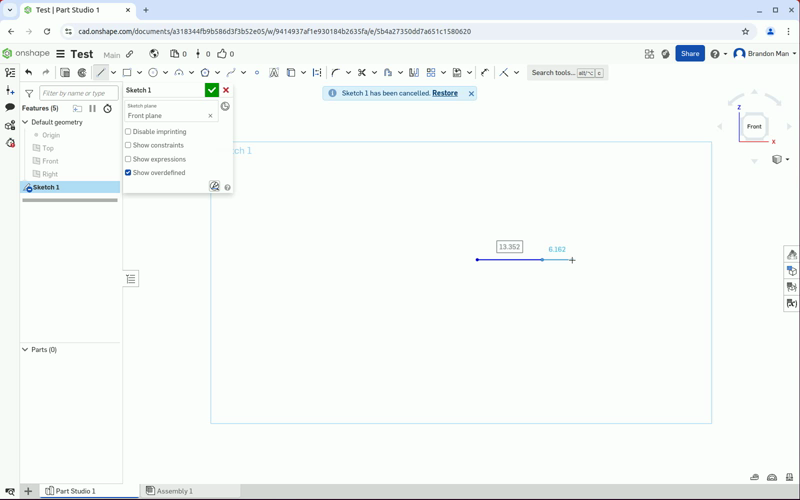
mouse_move(542, 237)
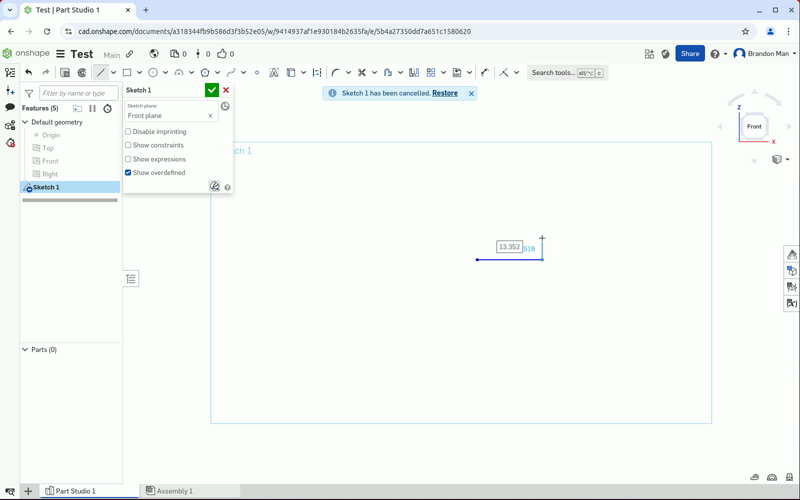
click(542, 237)
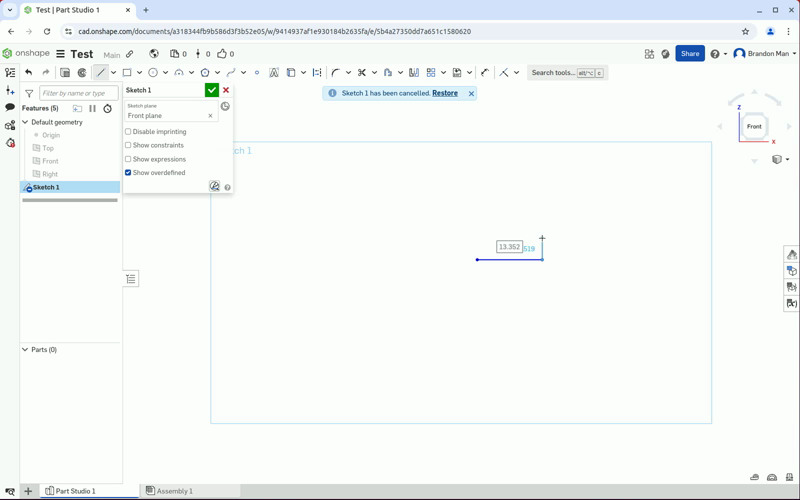
key_up(shift)
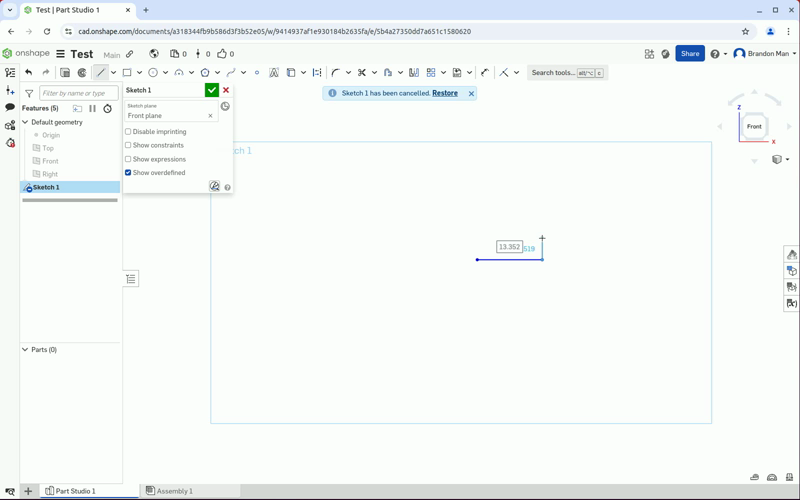
key_down(shift)
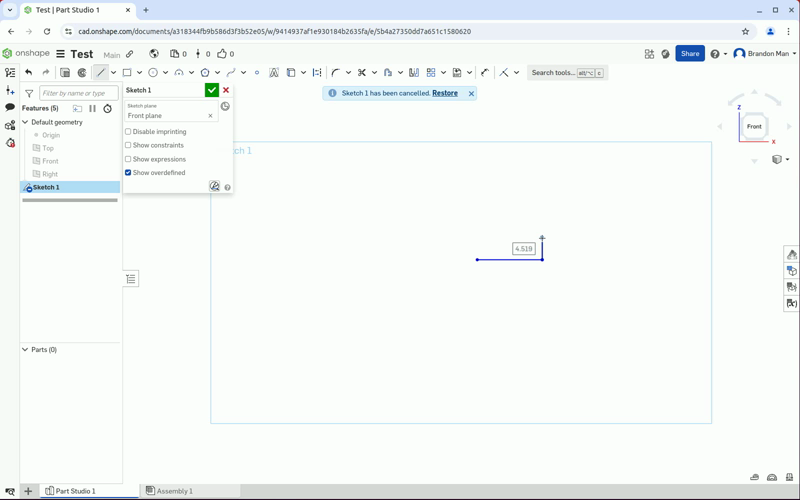
mouse_move(477, 237)
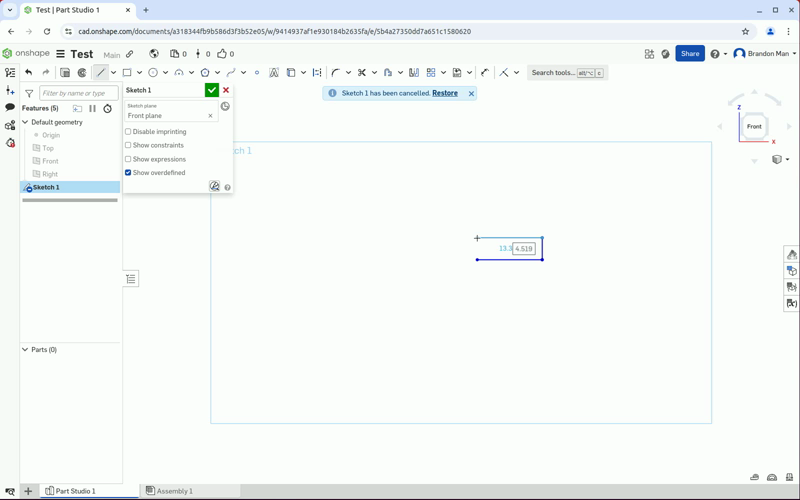
click(477, 237)
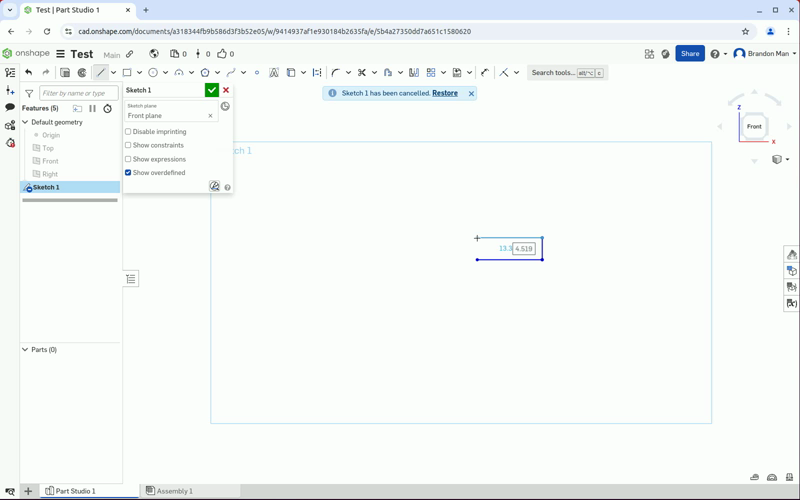
key_up(shift)
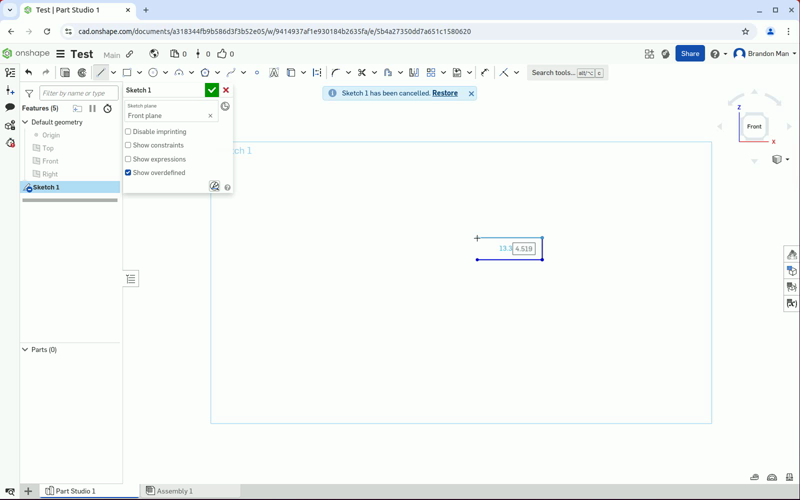
mouse_move(507, 237)
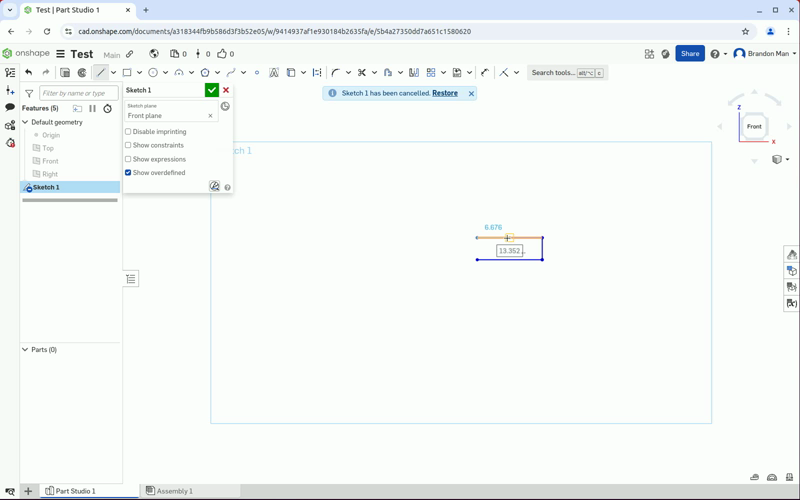
key_down(shift)
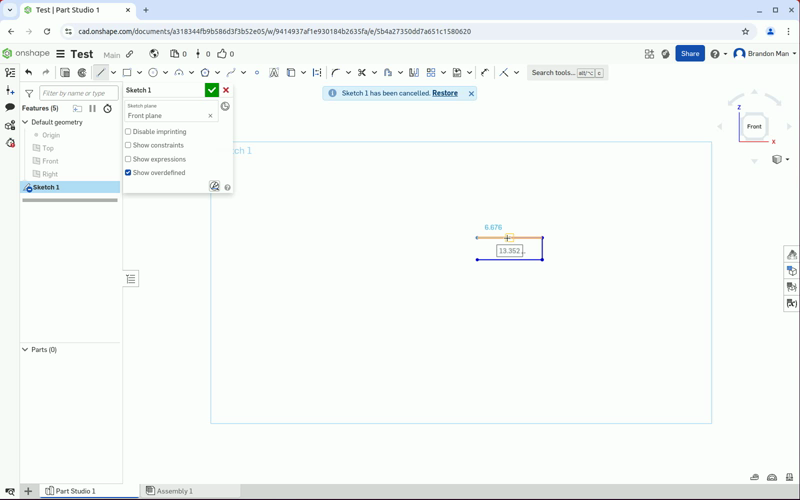
mouse_move(477, 259)
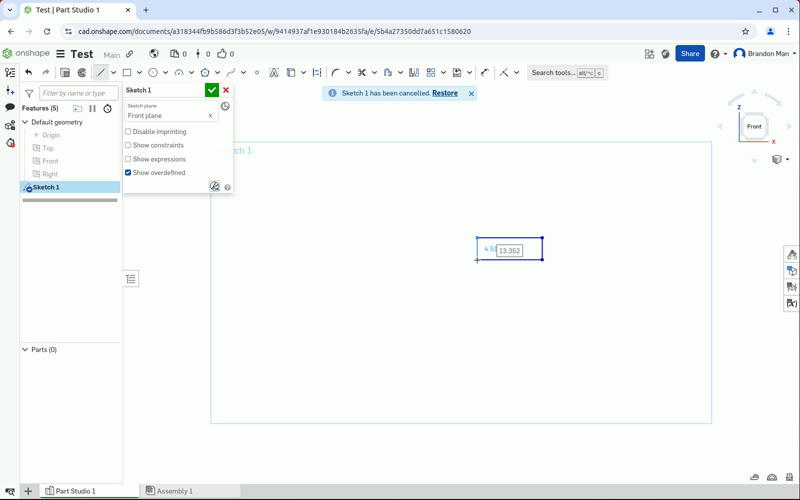
key_up(shift)
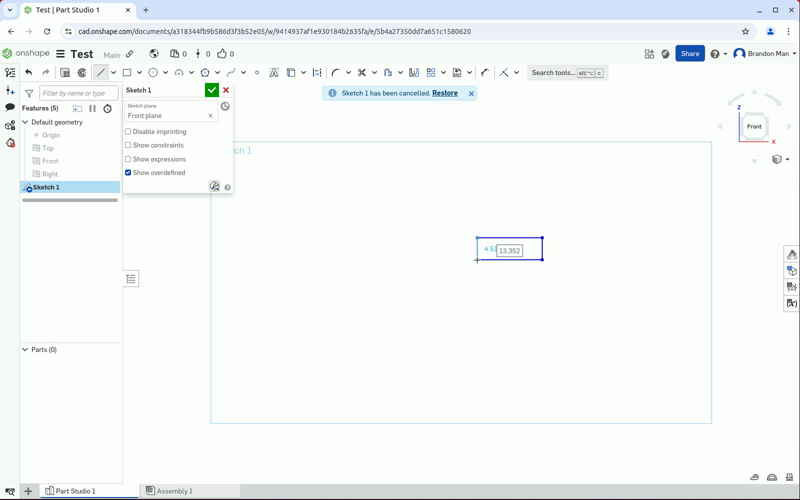
click(477, 259)
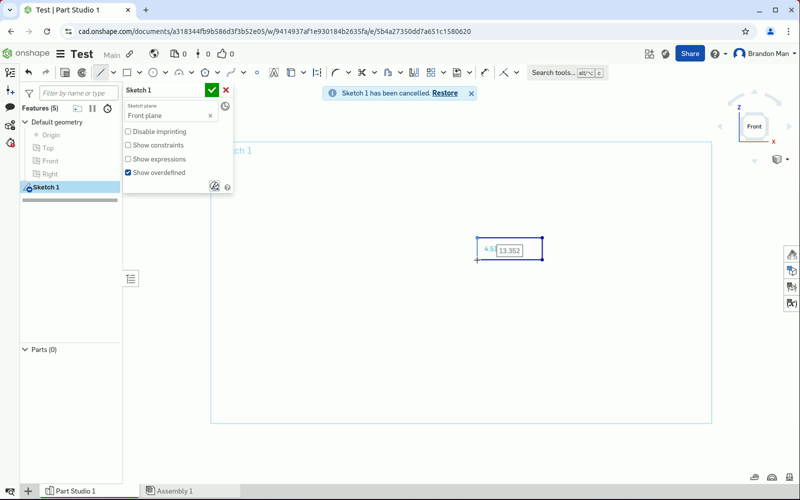
key(esc)
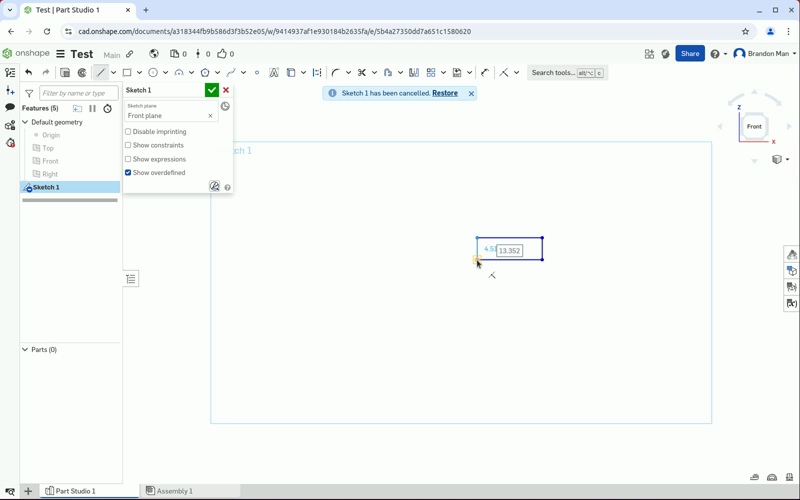
mouse_move(505, 239)
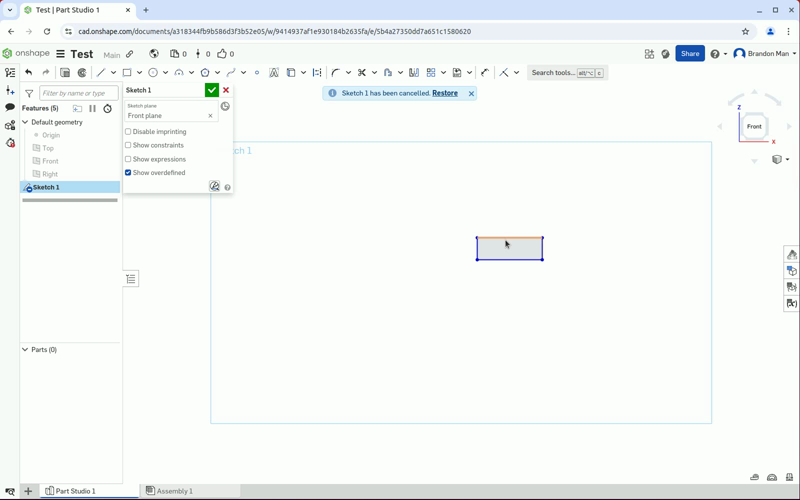
scroll(6)
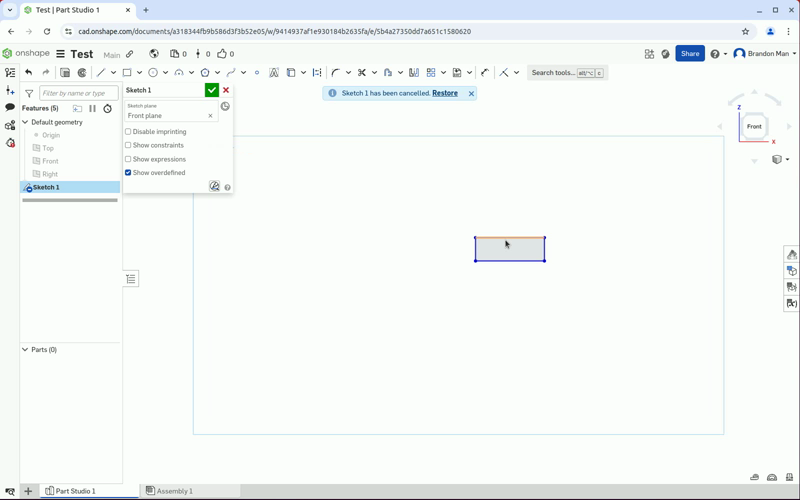
scroll(6)
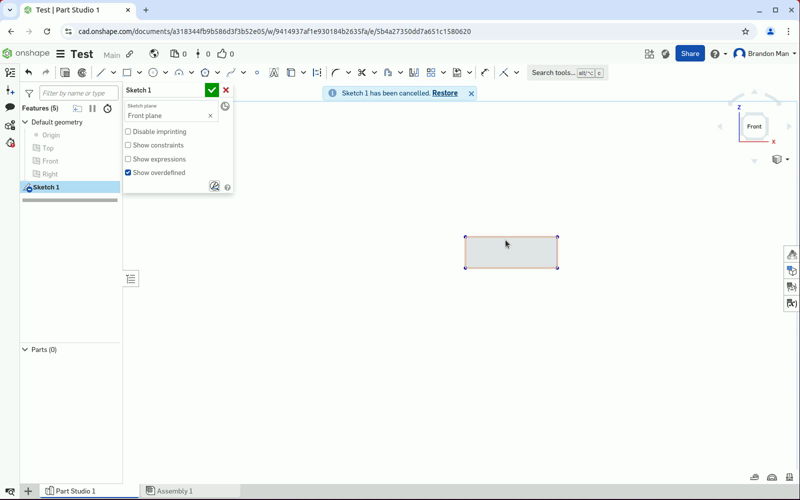
scroll(6)
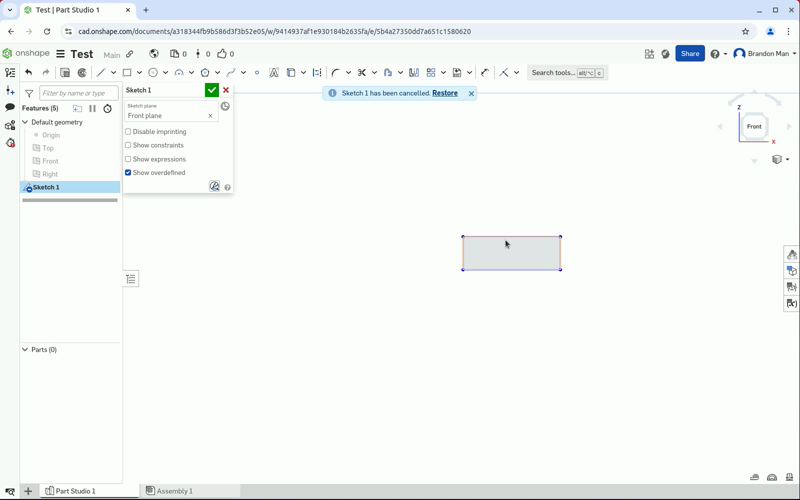
scroll(6)
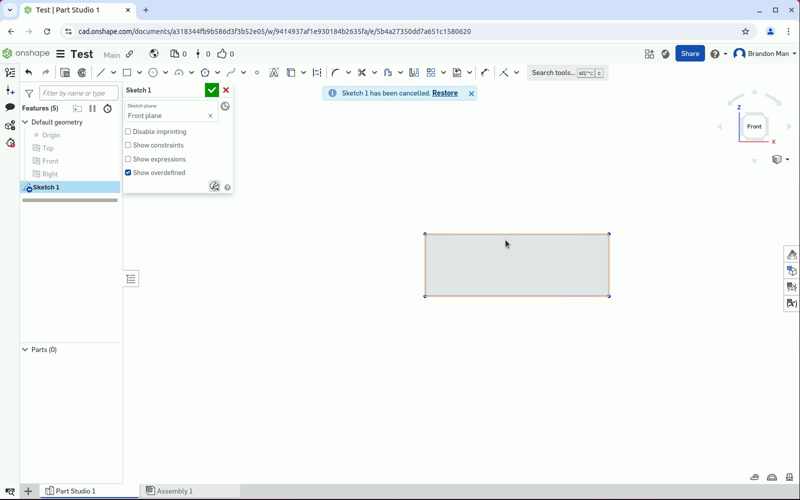
scroll(6)
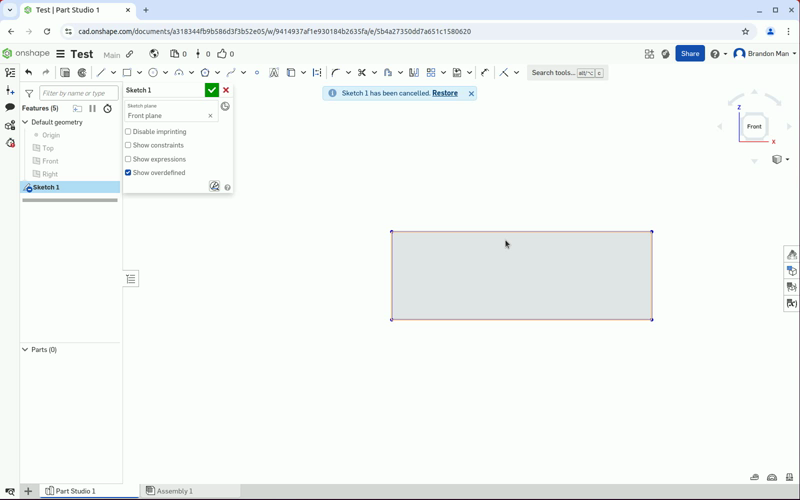
scroll(6)
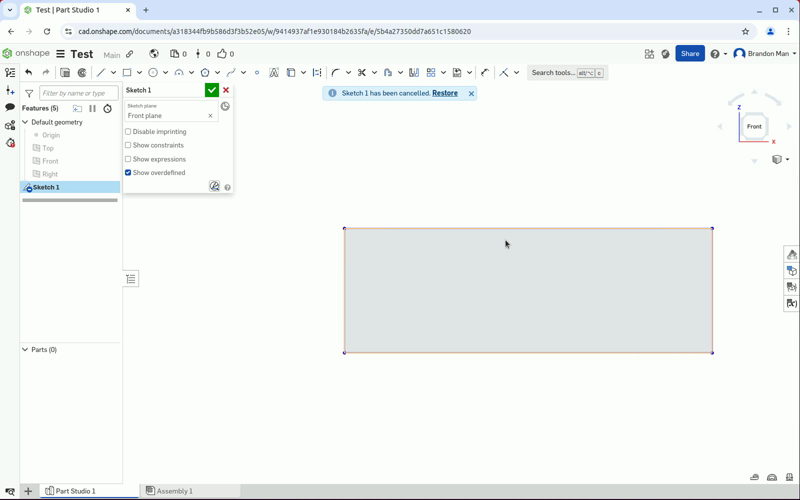
scroll(6)
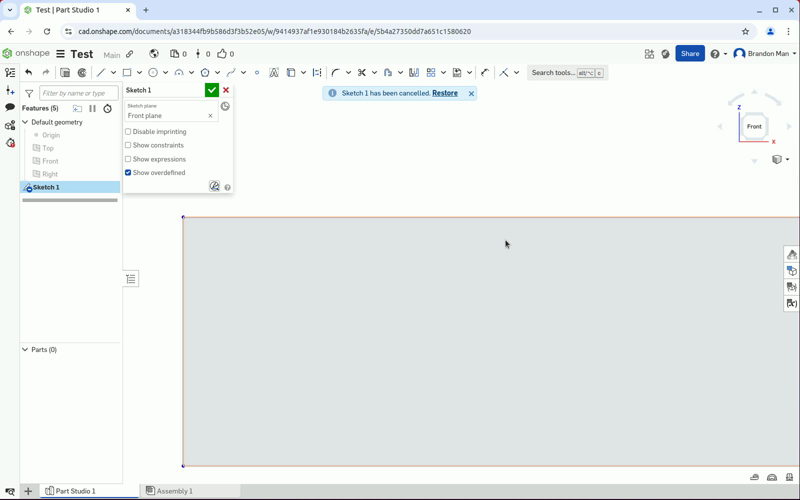
click(505, 239)
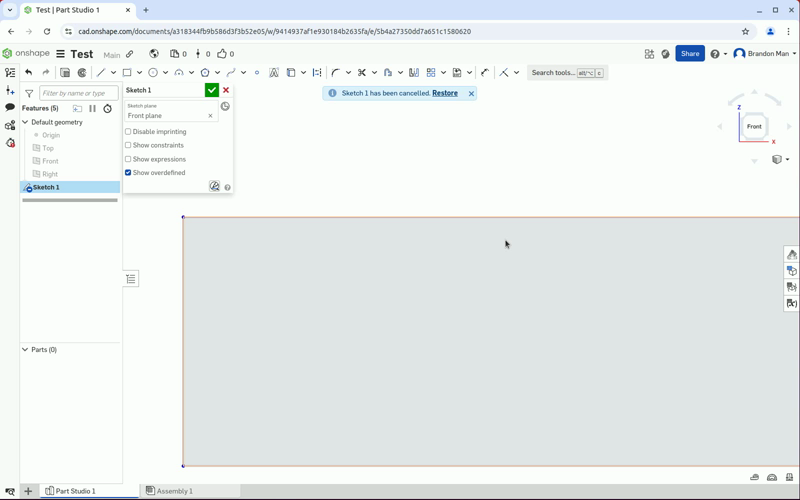
scroll(-6)
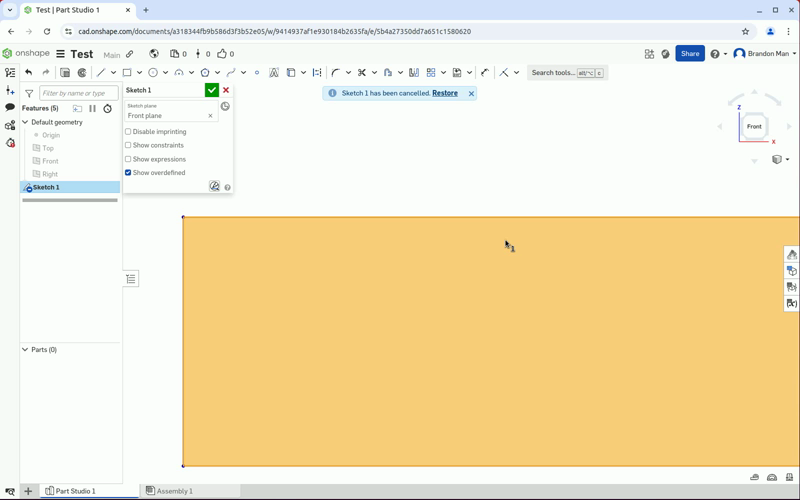
scroll(-6)
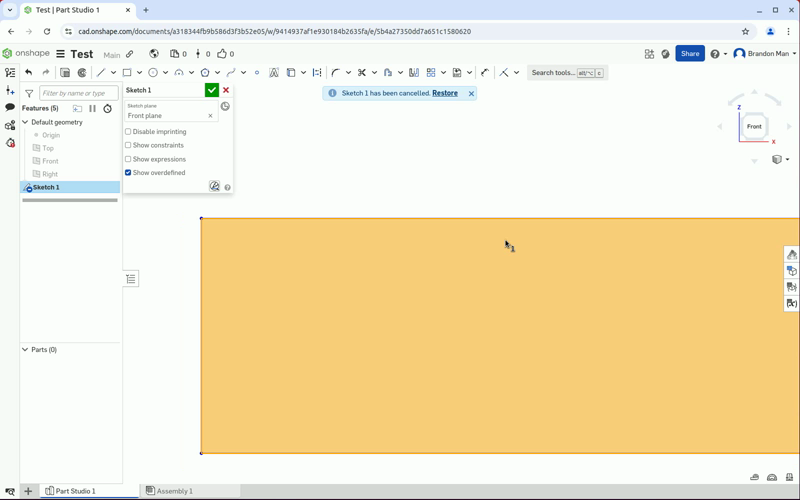
scroll(-6)
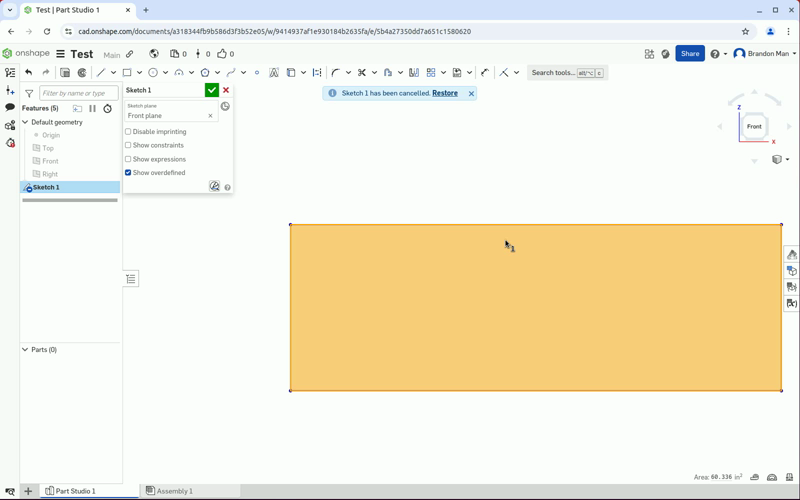
scroll(-6)
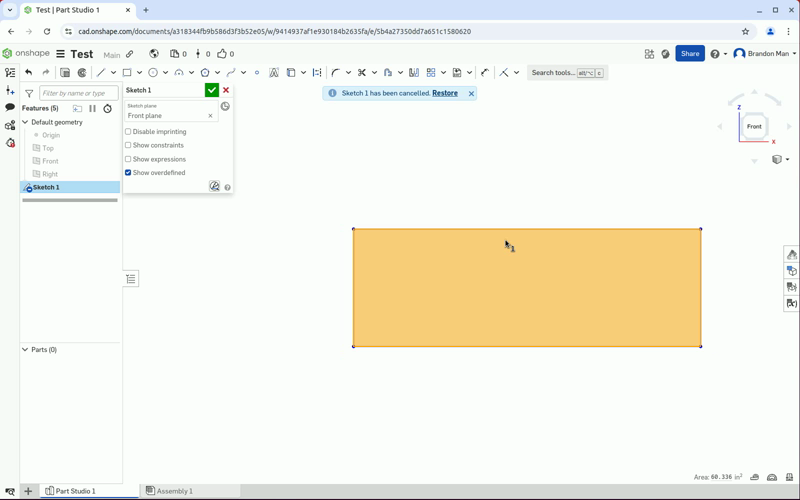
scroll(-6)
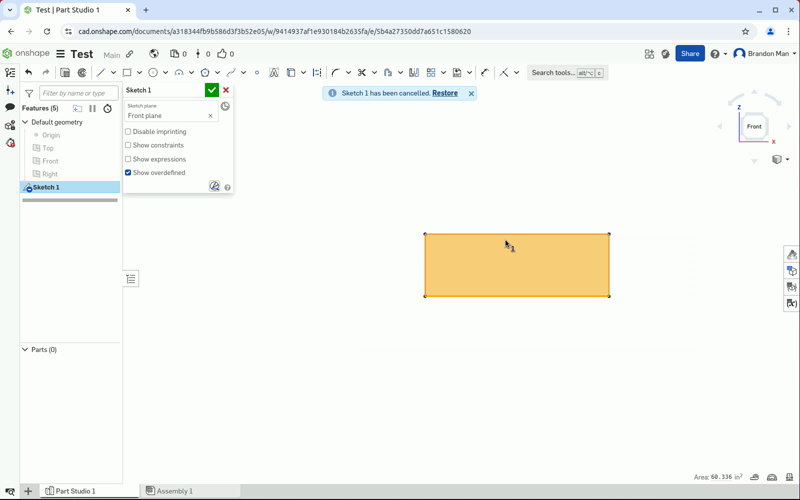
scroll(-6)
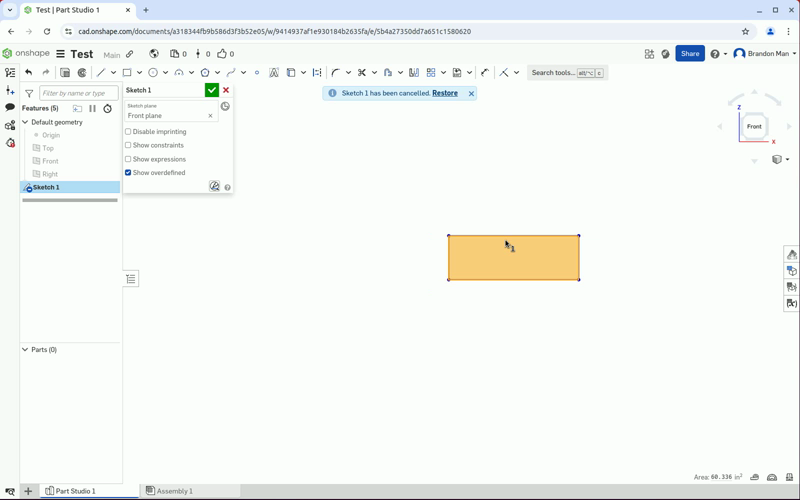
scroll(-6)
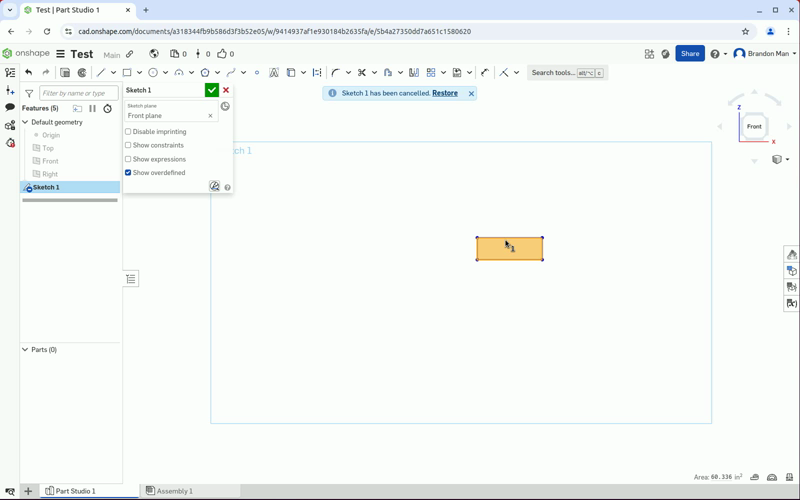
mouse_move(73, 352)
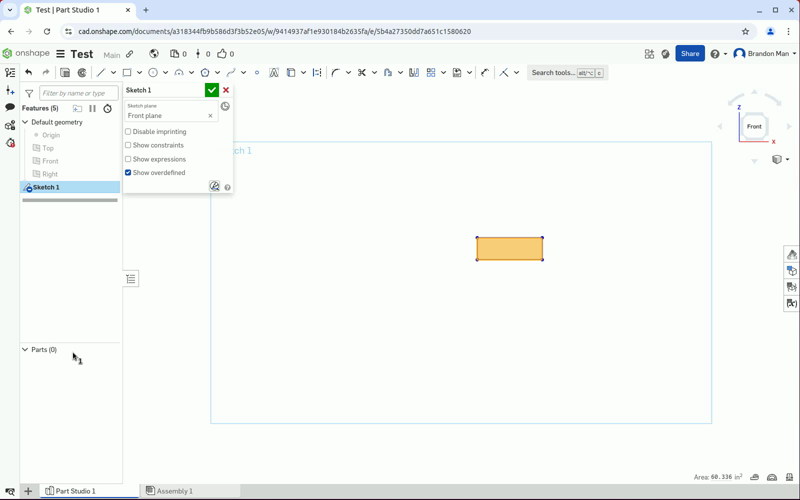
key(shift+y)
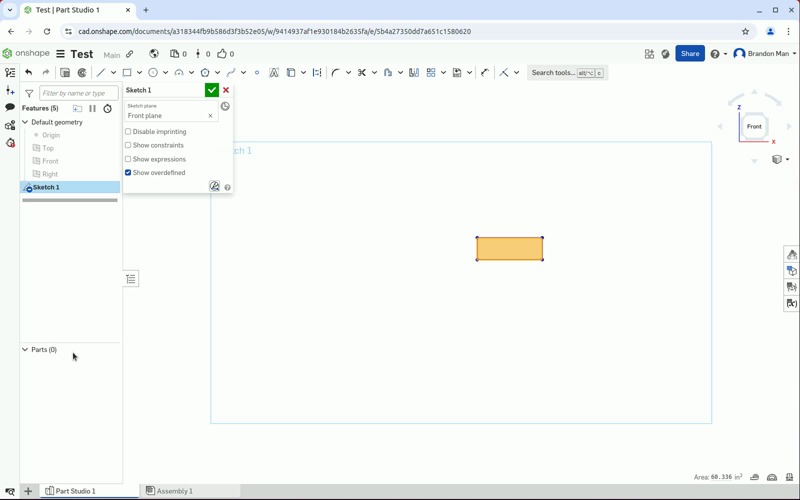
key(shift+e)
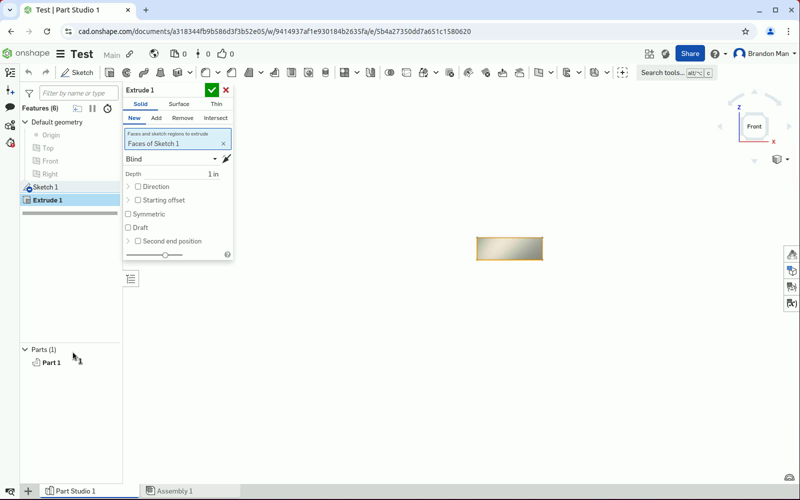
mouse_move(143, 106)
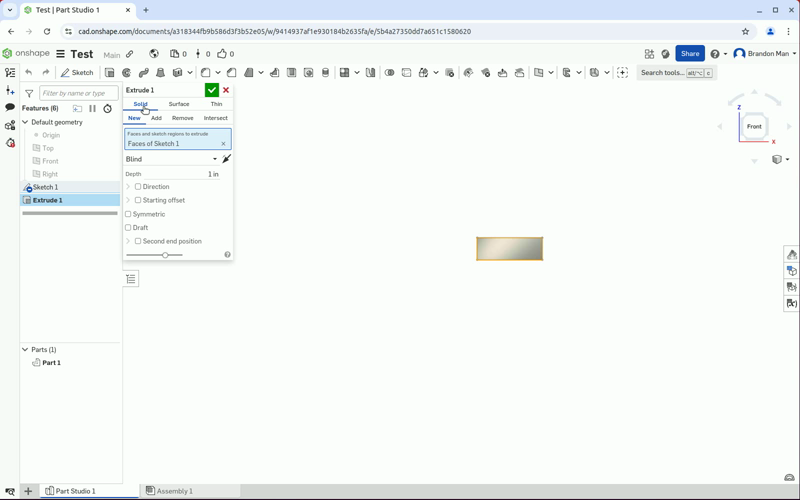
click(143, 106)
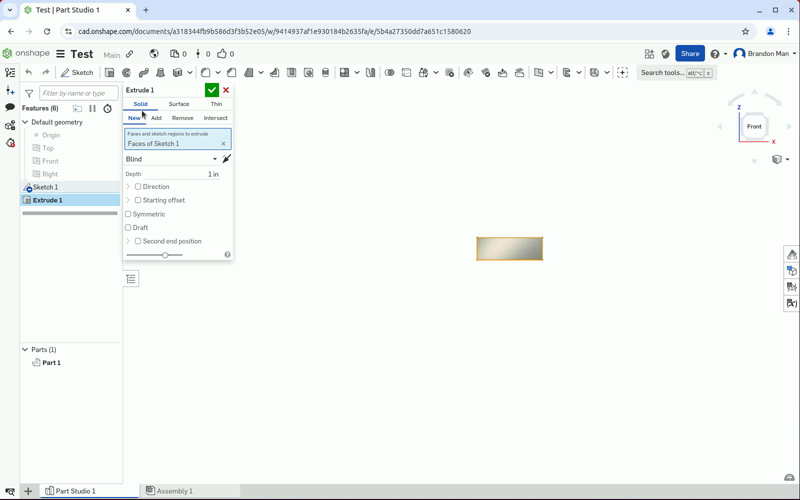
mouse_move(137, 120)
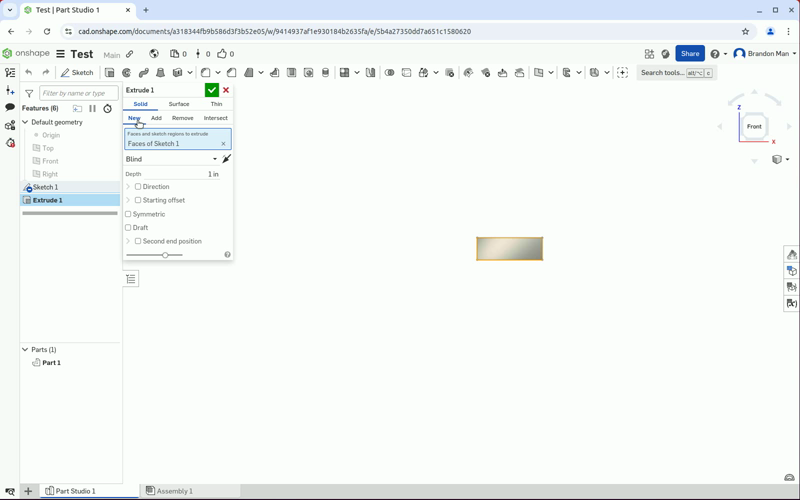
click(137, 120)
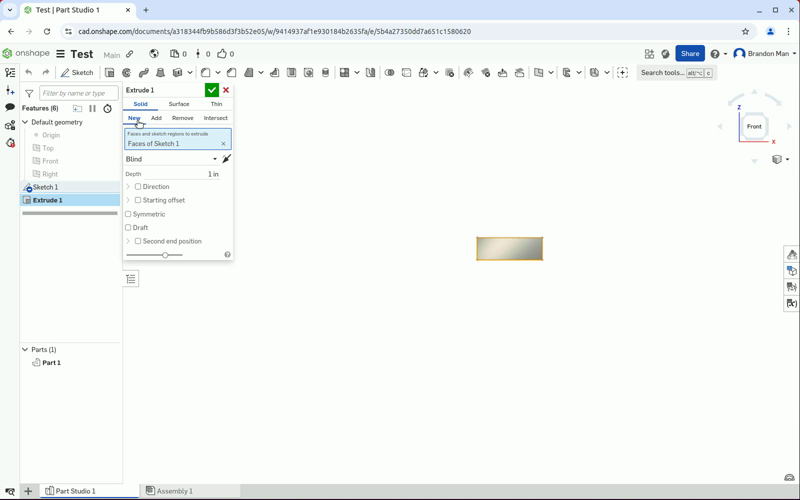
key(tab, 4)
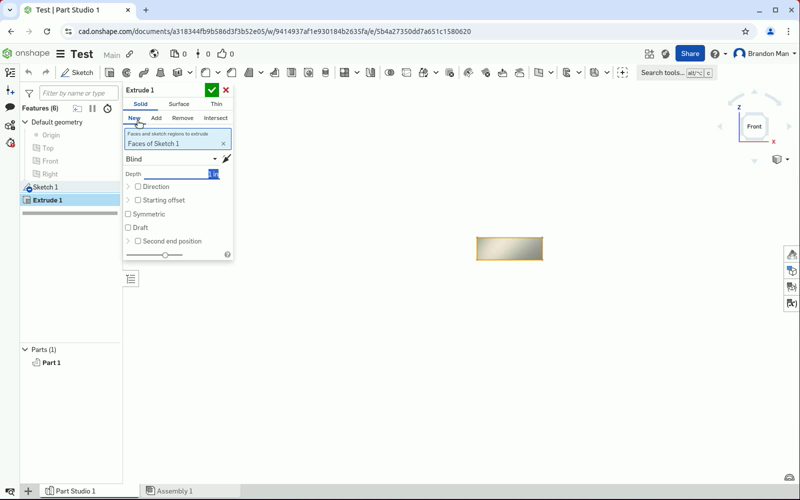
text(10.11)
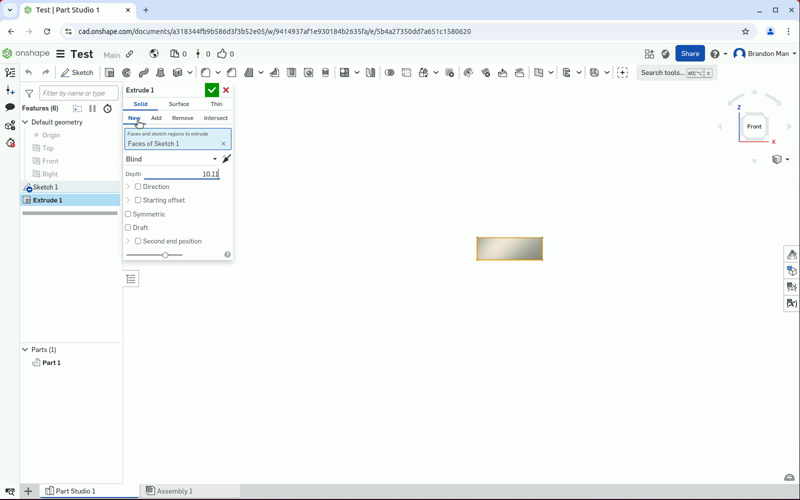
key(enter)
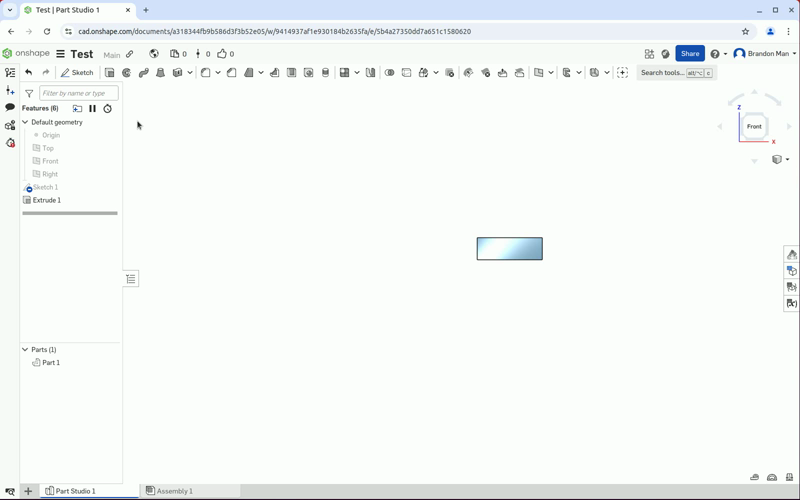
key(shift+h)
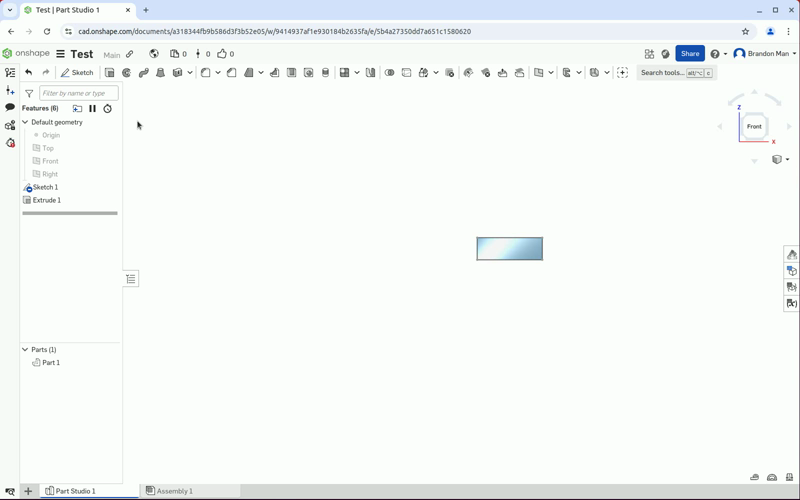
key(shift+h)
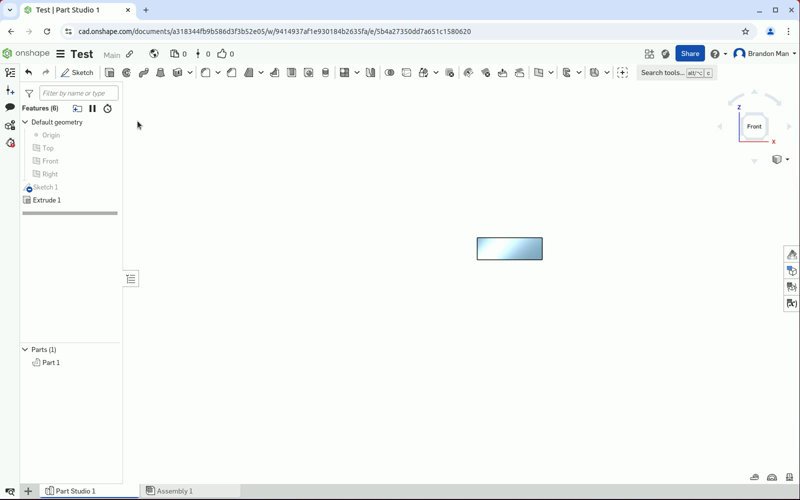
mouse_move(73, 189)
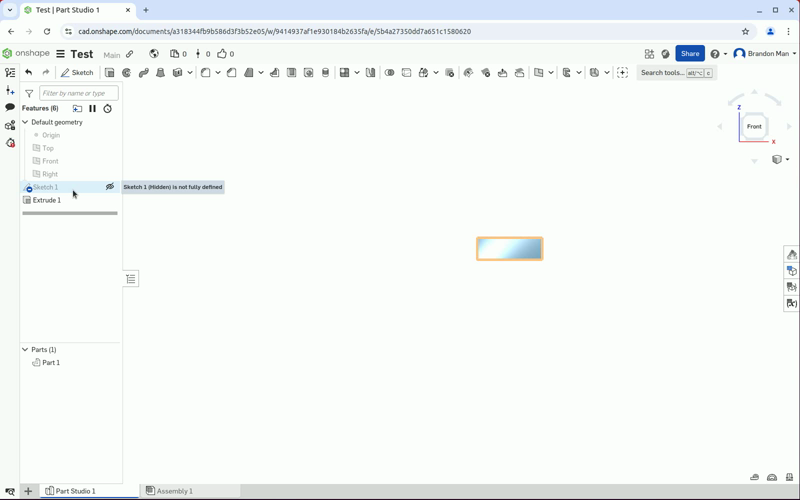
click(73, 189)
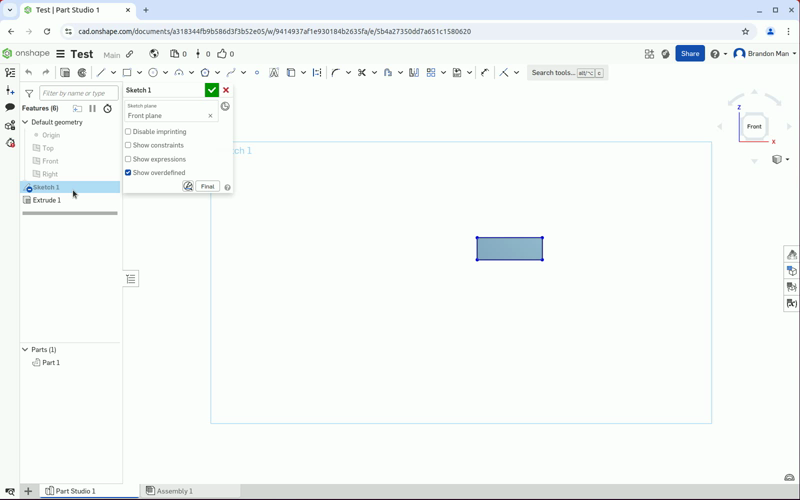
mouse_move(229, 92)
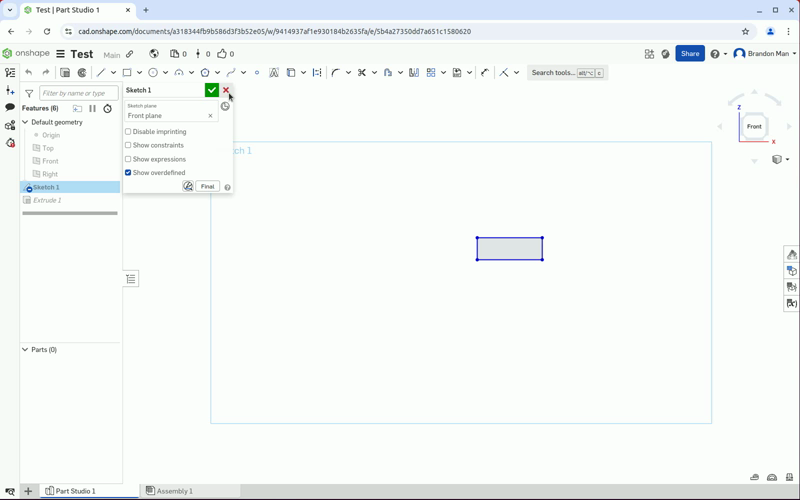
click(229, 92)
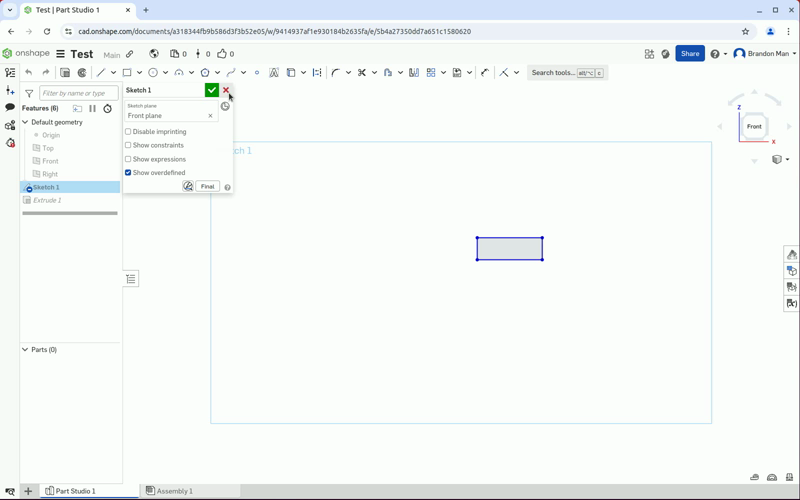
key(shift+s)
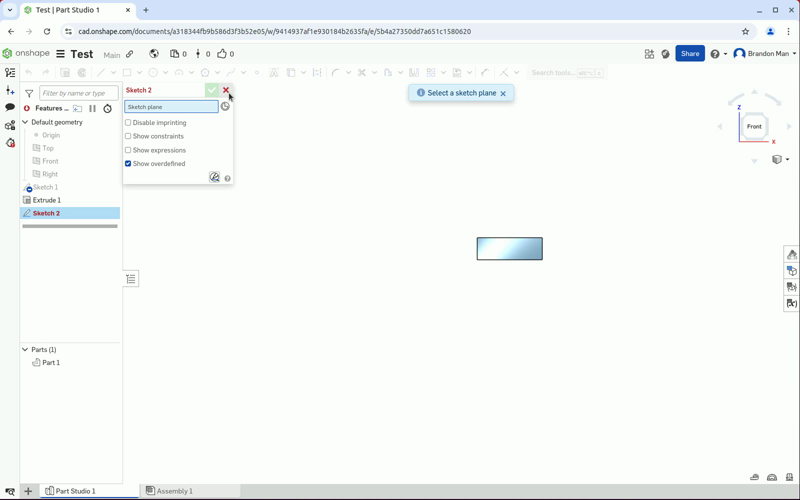
mouse_move(73, 163)
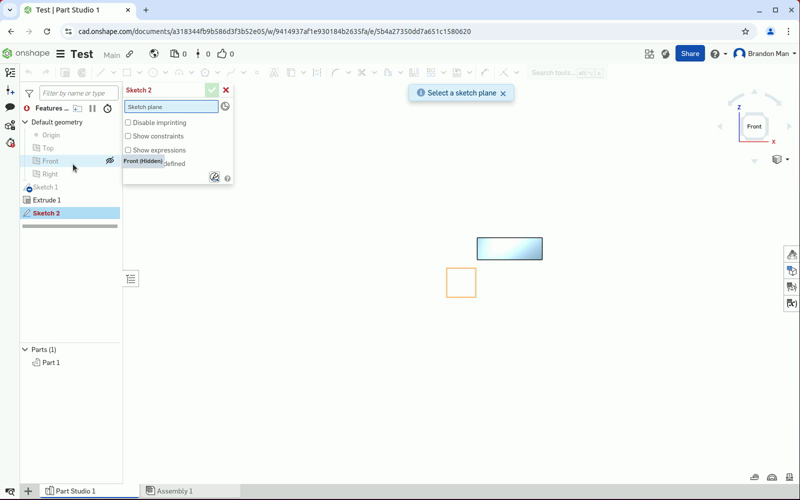
click(73, 163)
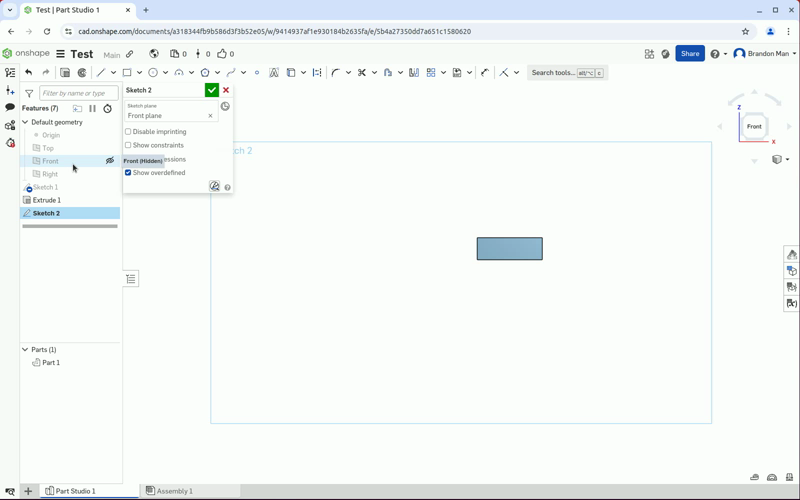
mouse_move(73, 352)
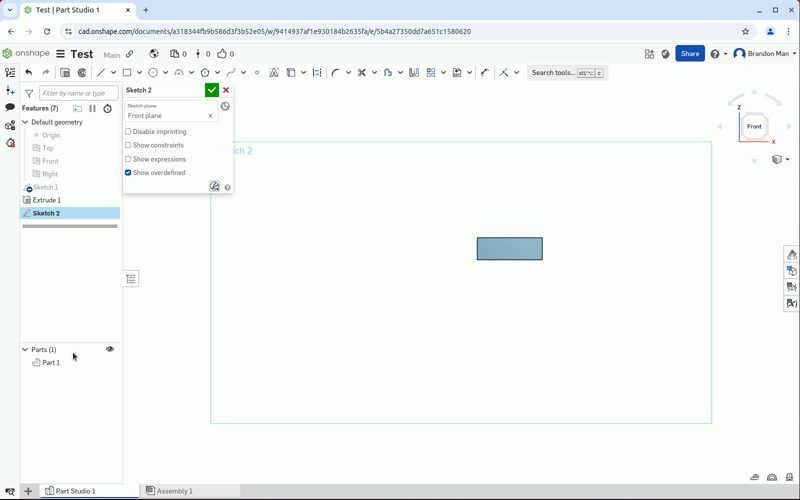
key(y)
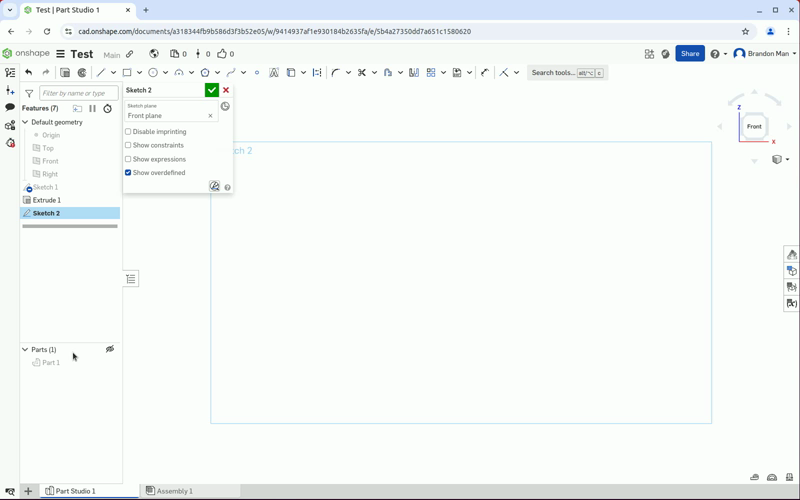
key(l)
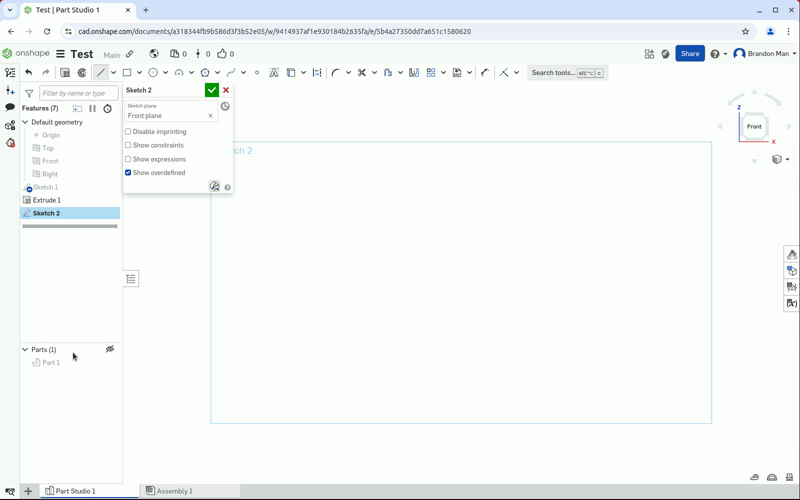
key_down(shift)
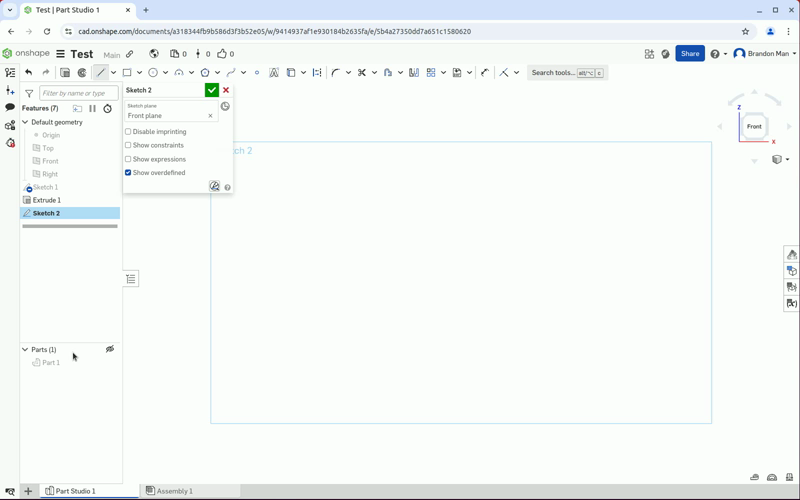
mouse_move(477, 280)
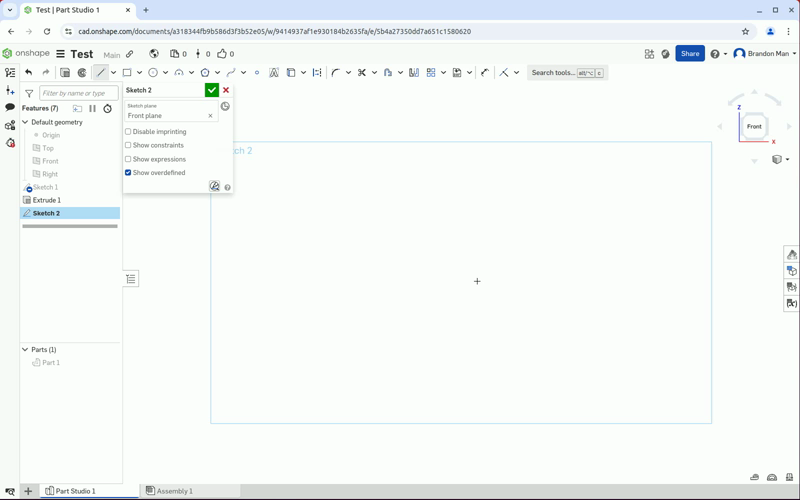
click(477, 280)
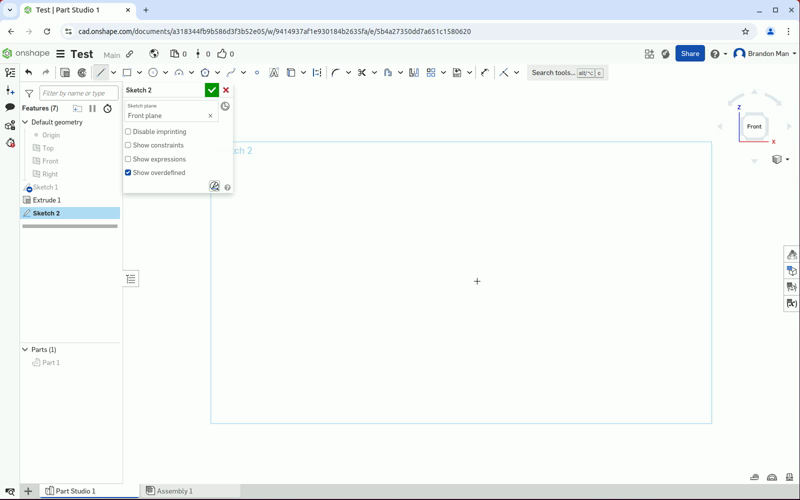
key_up(shift)
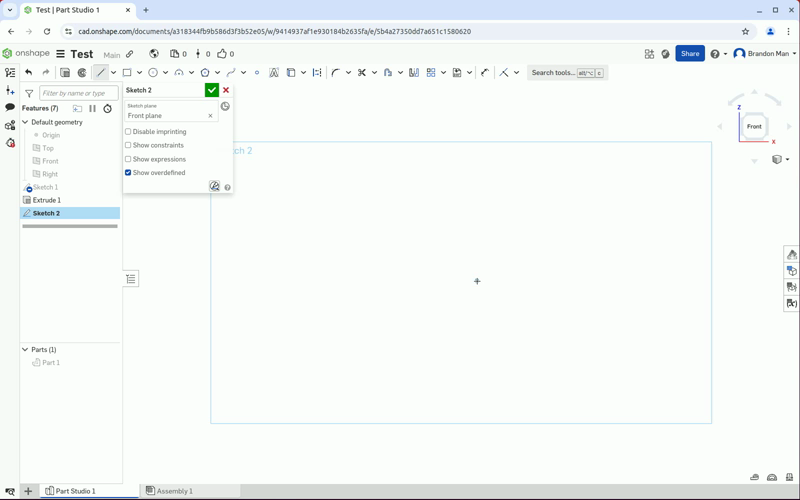
key_down(shift)
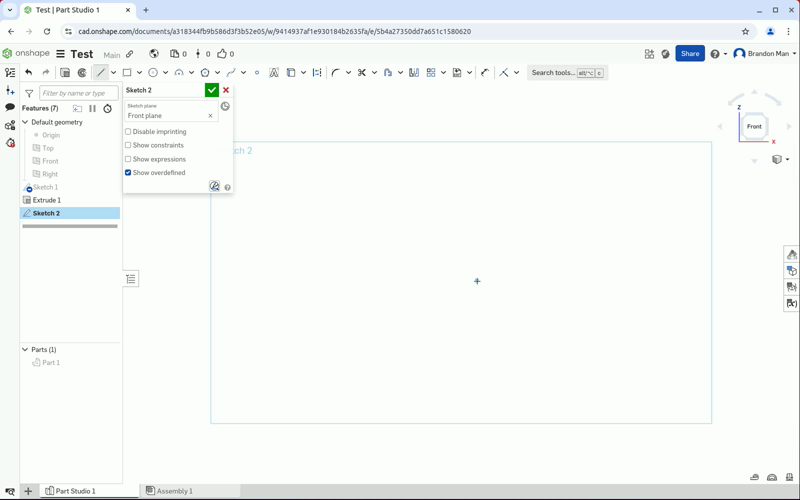
mouse_move(542, 280)
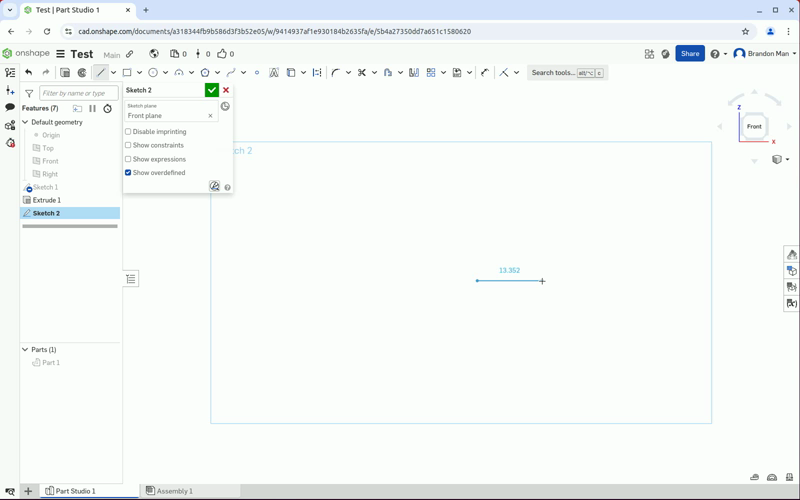
click(542, 280)
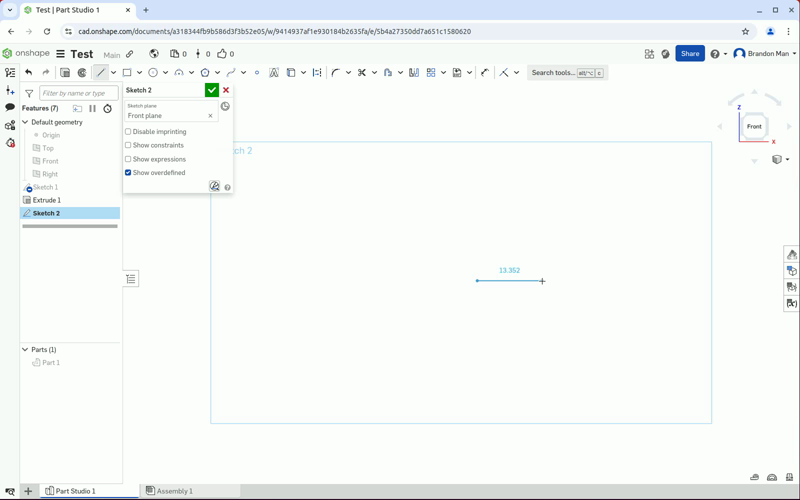
key_up(shift)
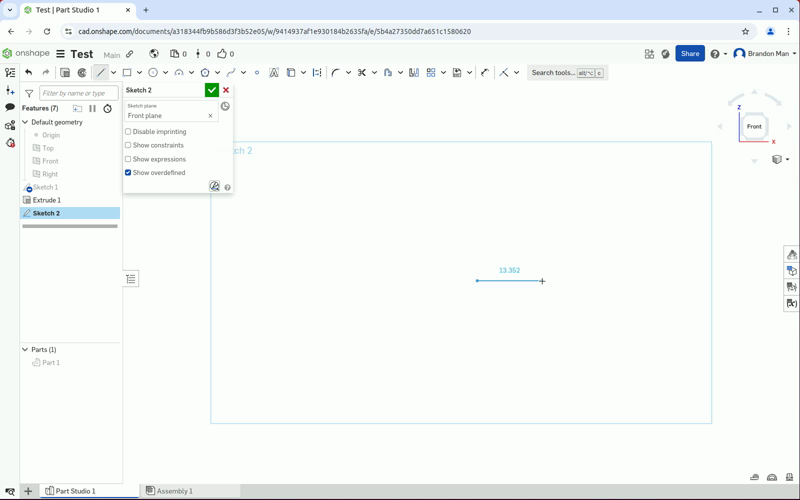
key_down(shift)
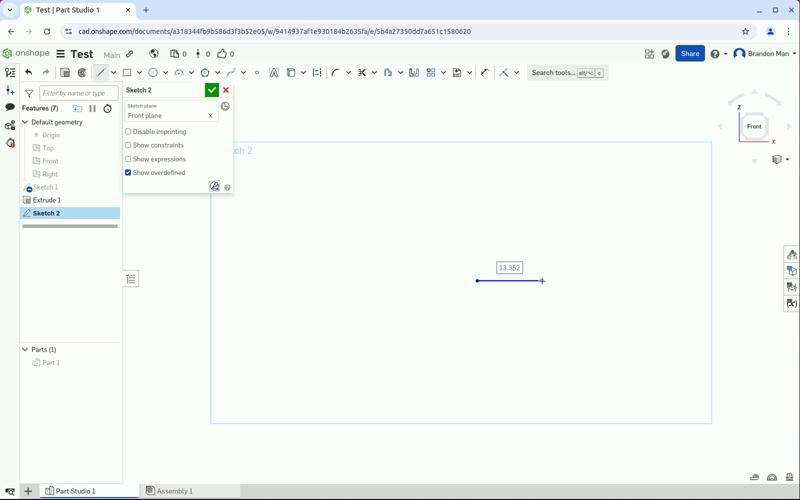
mouse_move(572, 280)
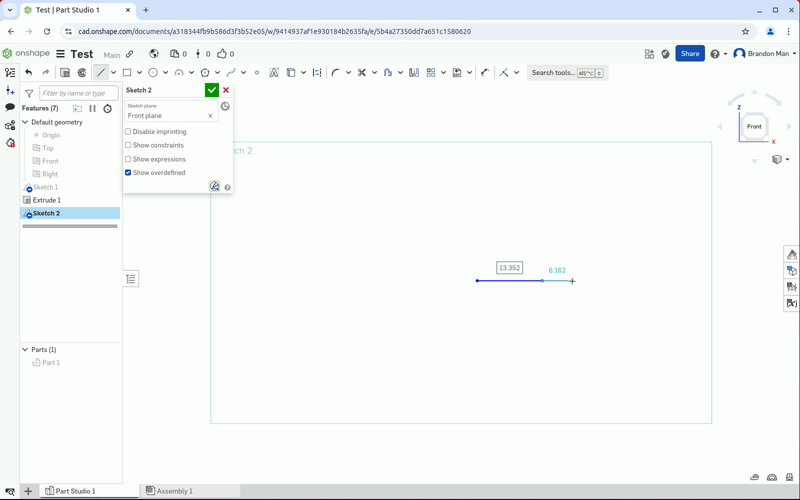
mouse_move(542, 260)
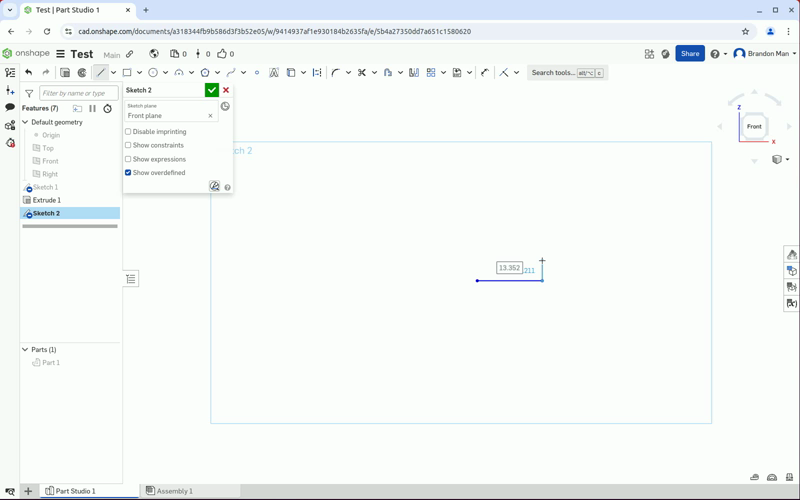
click(542, 260)
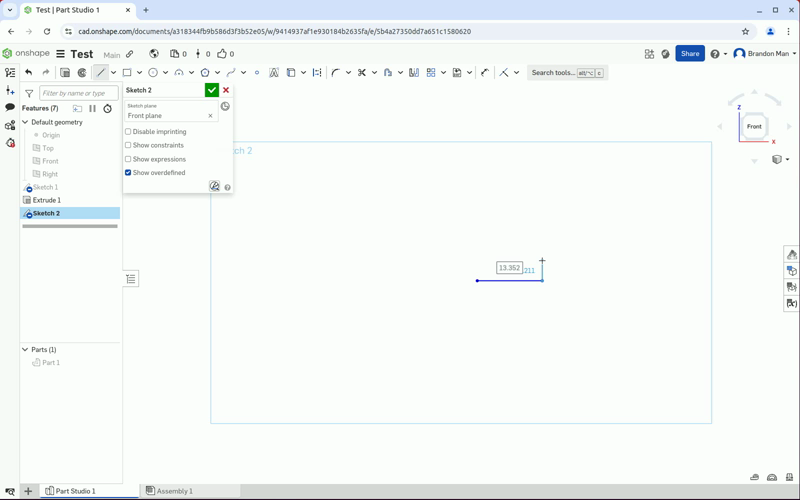
key_up(shift)
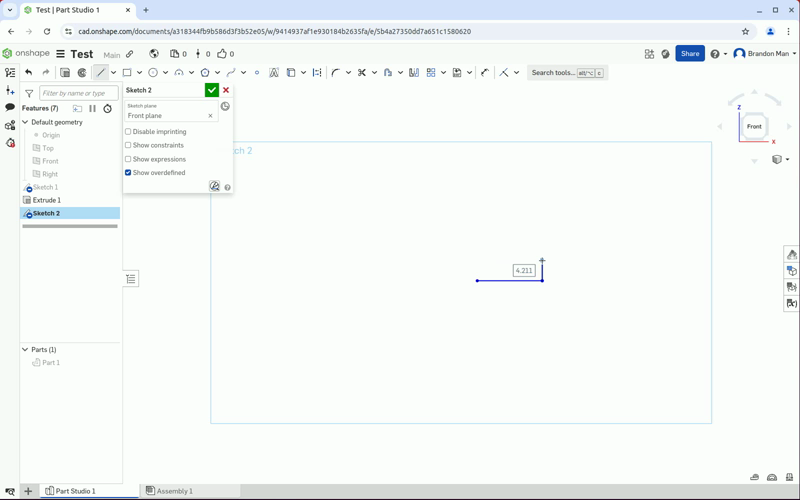
key_down(shift)
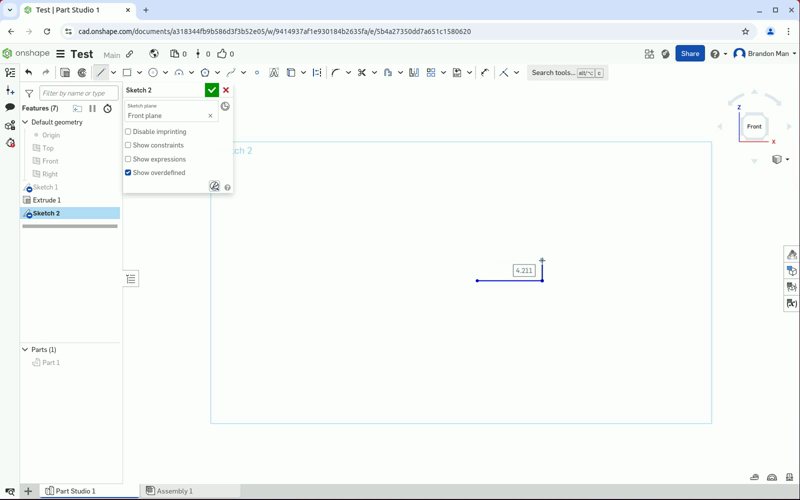
mouse_move(477, 260)
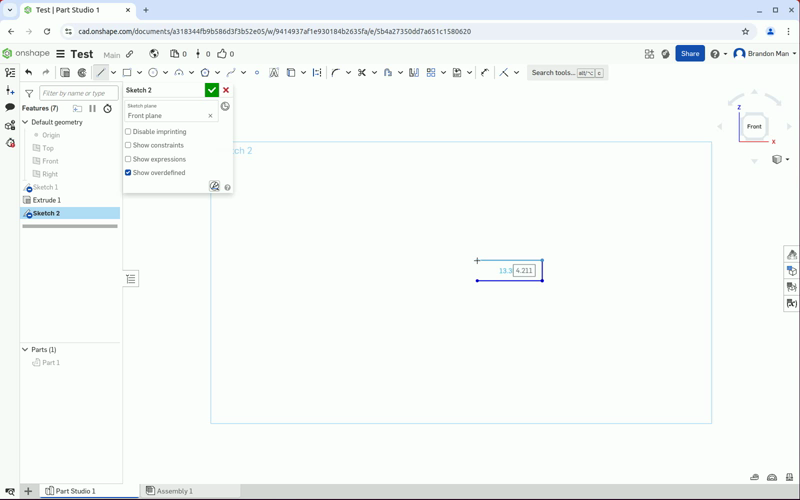
click(477, 260)
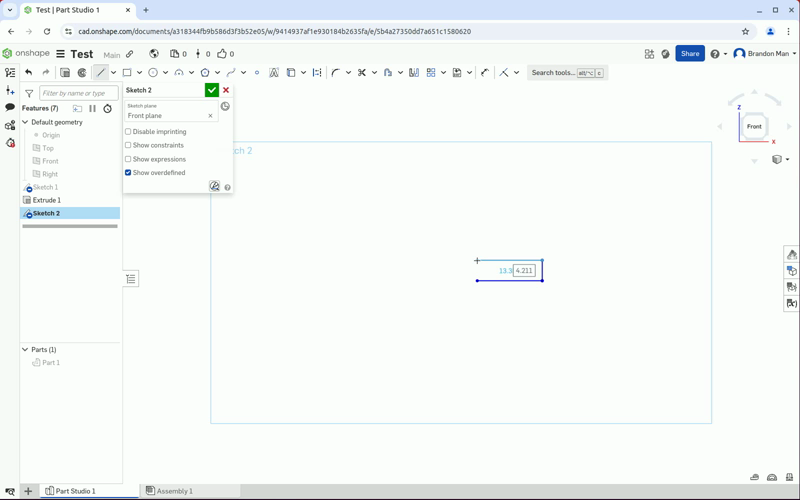
key_up(shift)
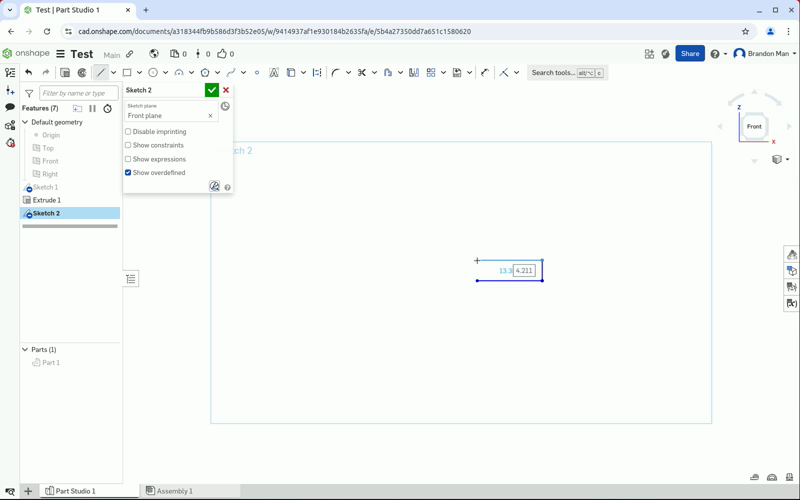
mouse_move(507, 260)
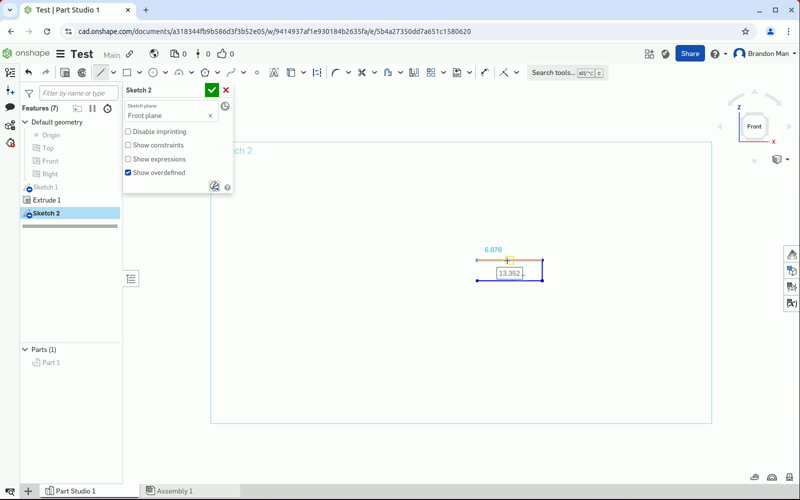
key_down(shift)
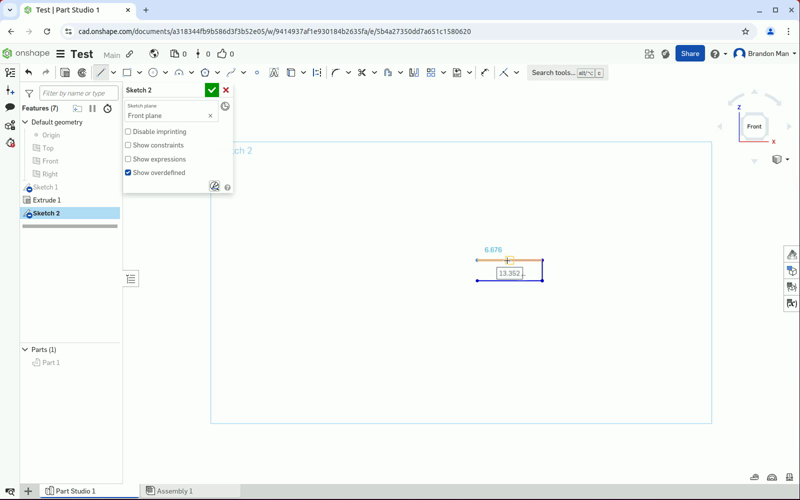
mouse_move(477, 280)
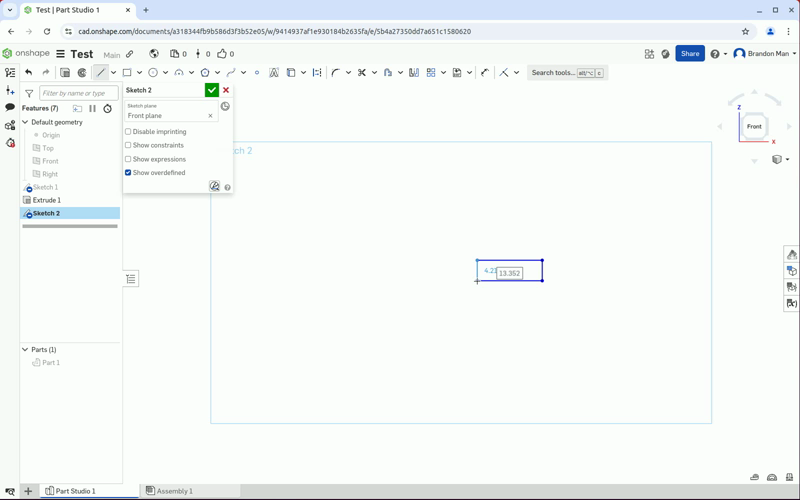
key_up(shift)
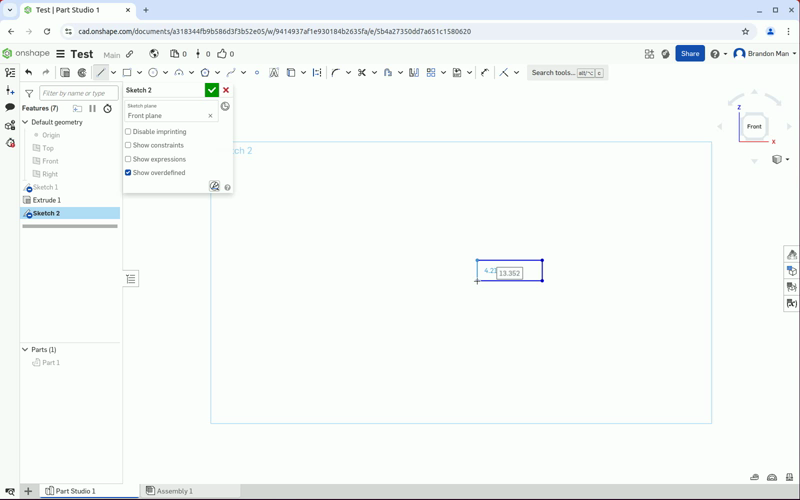
click(477, 280)
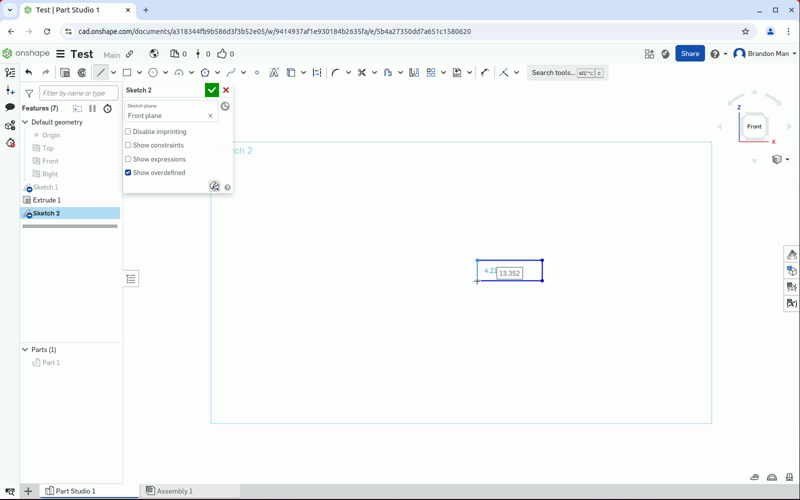
key(esc)
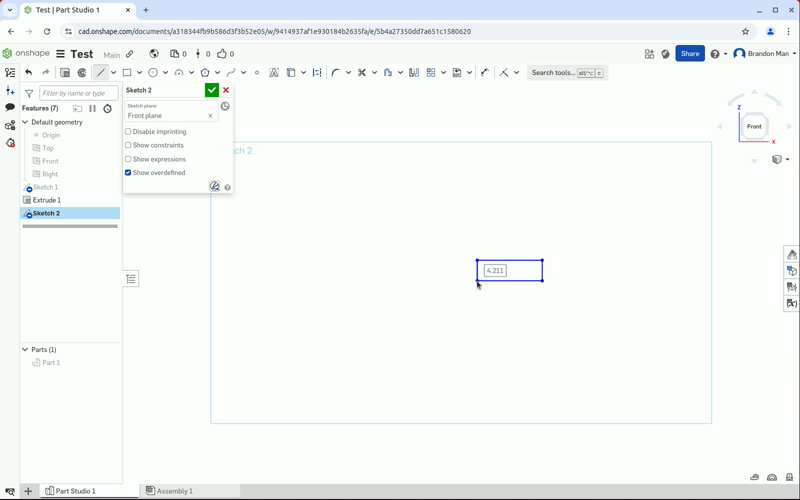
mouse_move(524, 273)
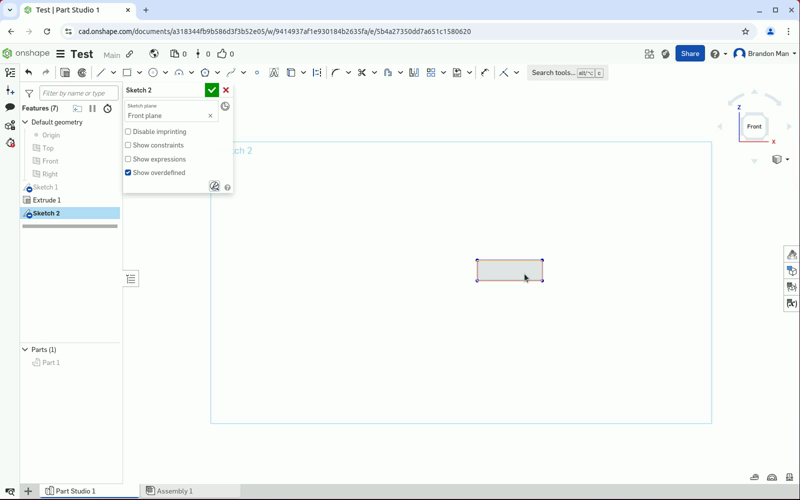
scroll(6)
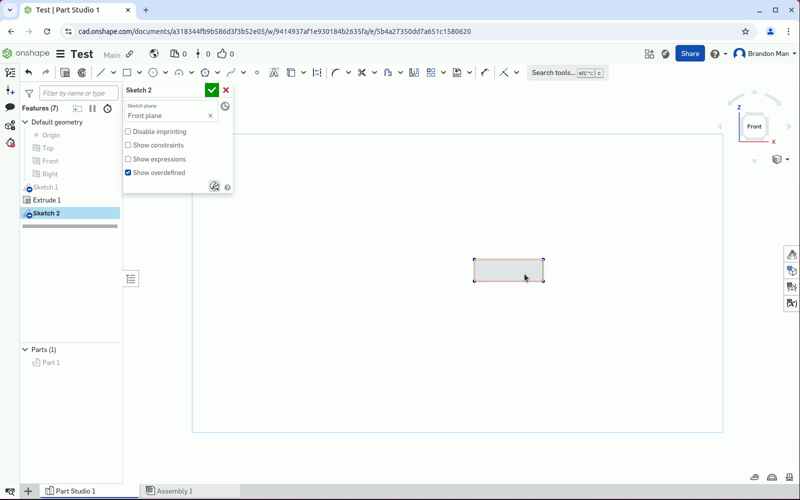
scroll(6)
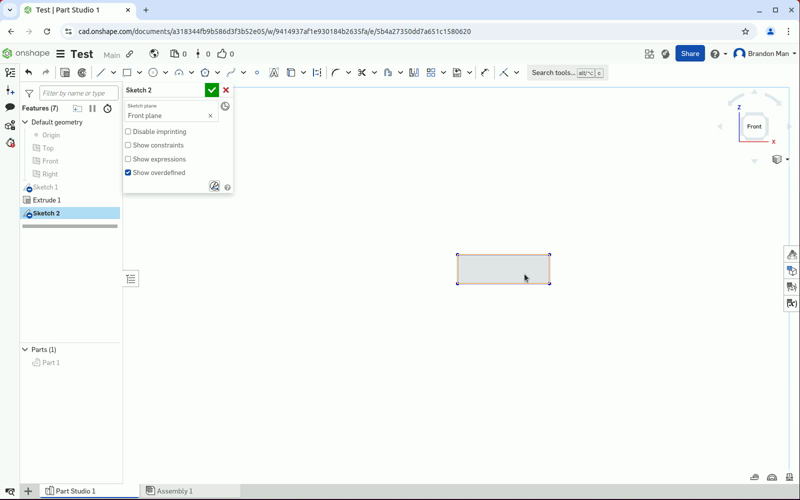
scroll(6)
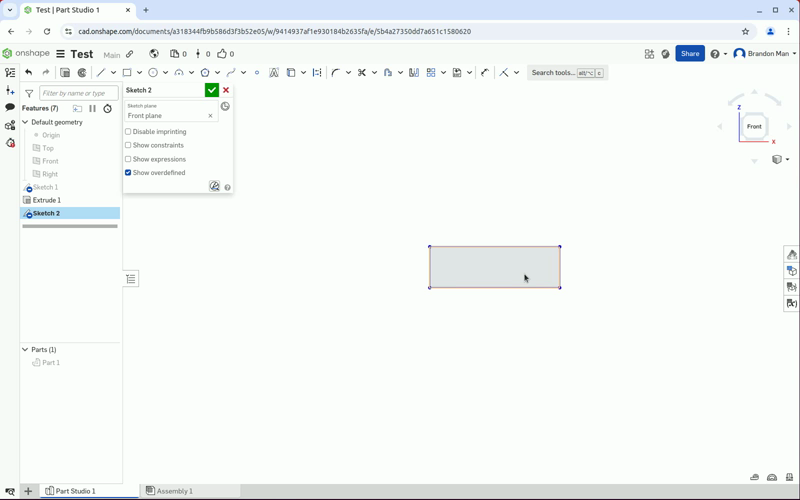
scroll(6)
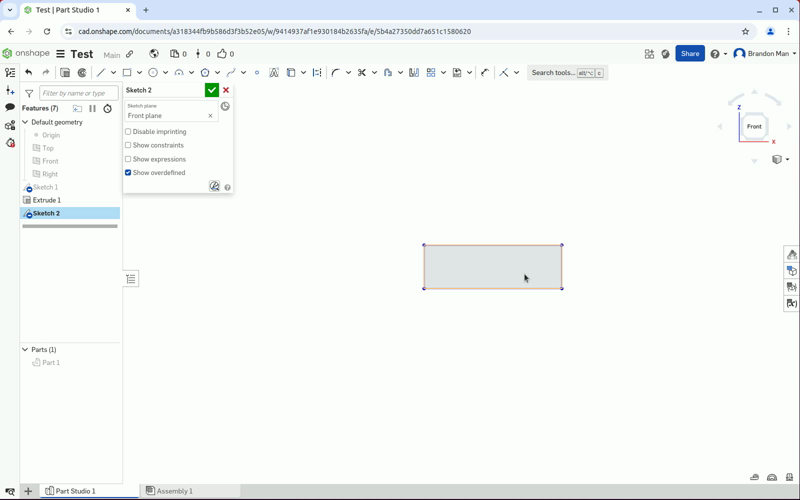
scroll(6)
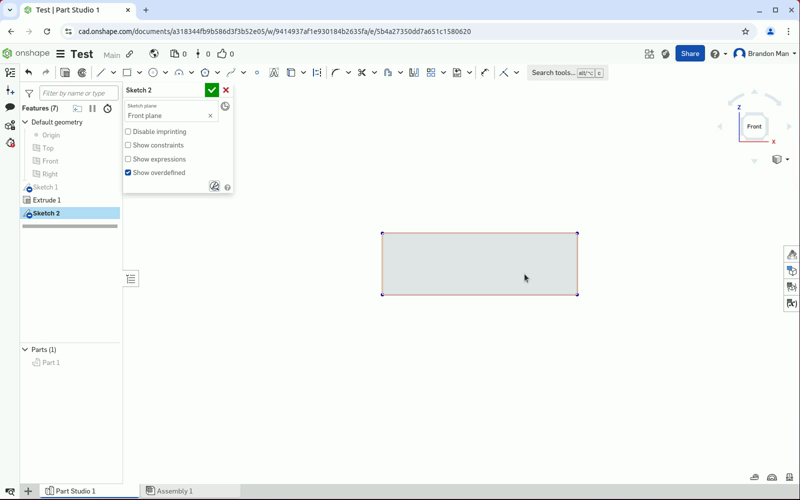
scroll(6)
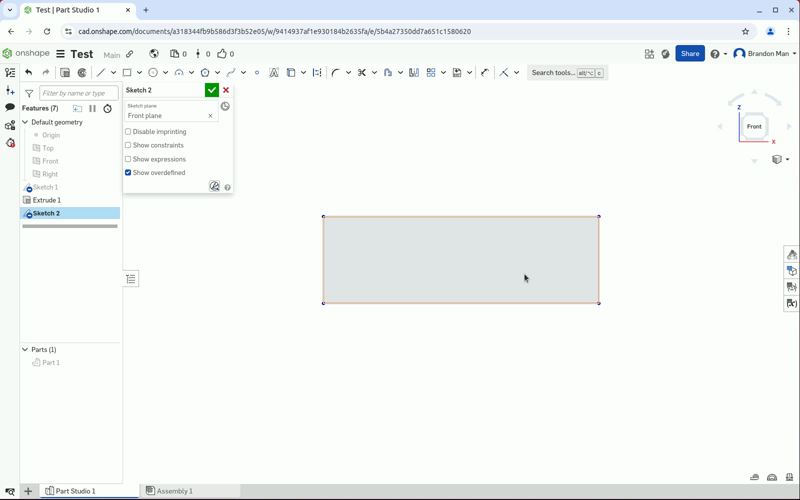
scroll(6)
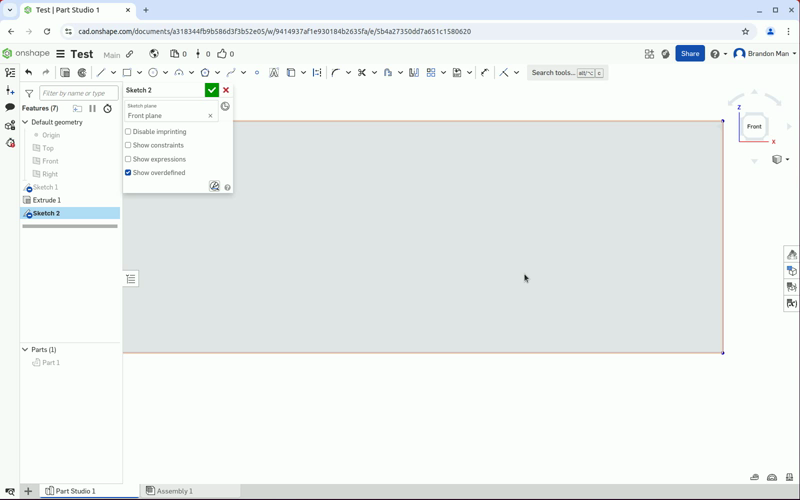
click(524, 273)
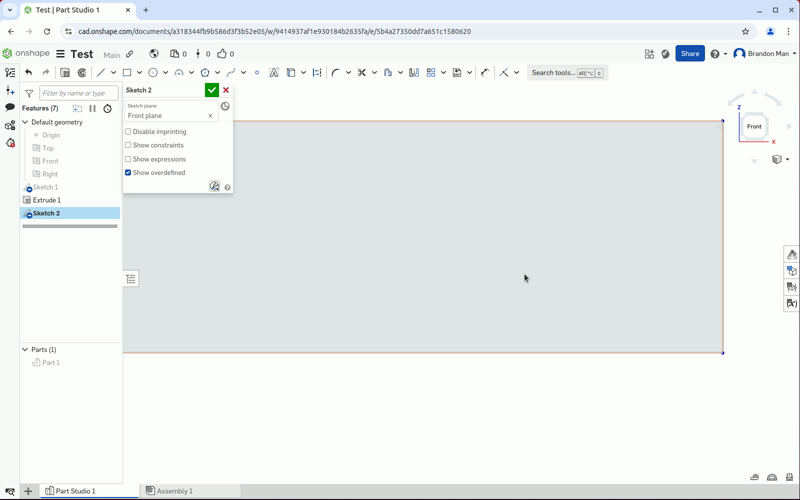
scroll(-6)
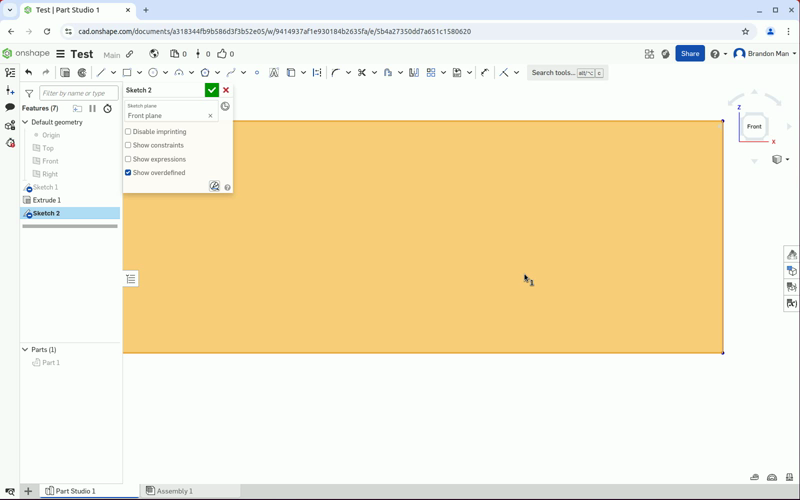
scroll(-6)
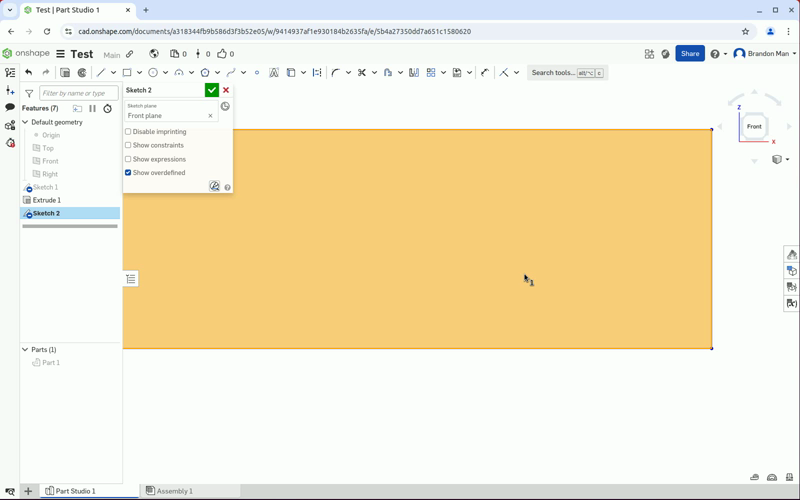
scroll(-6)
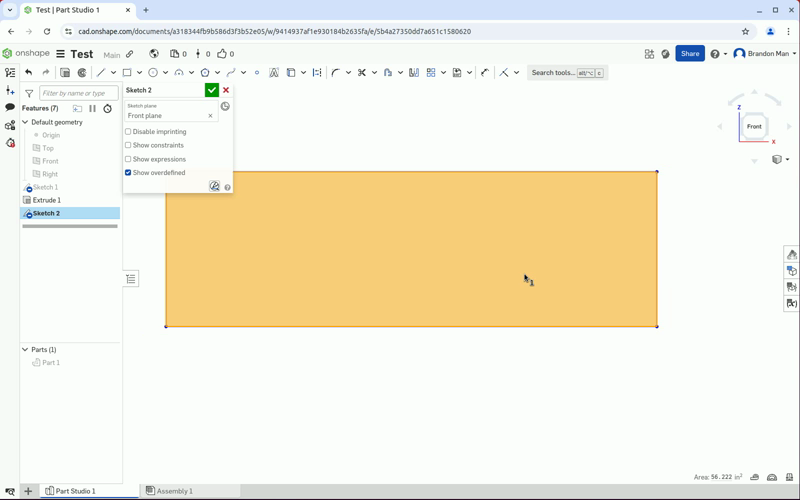
scroll(-6)
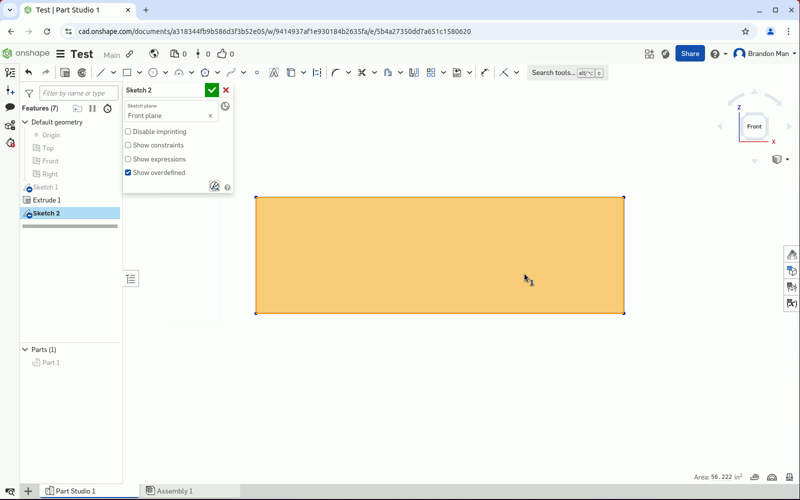
scroll(-6)
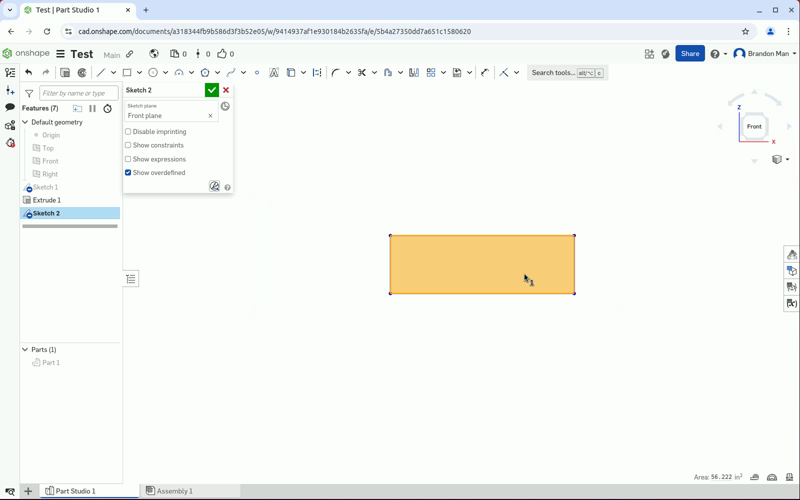
scroll(-6)
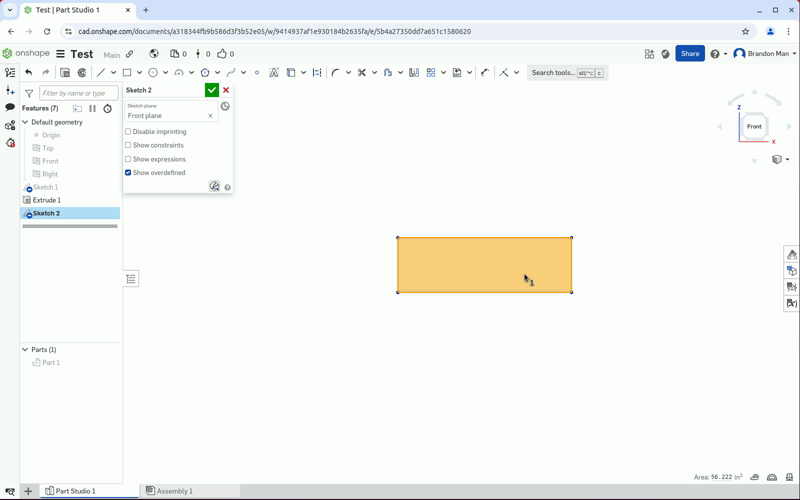
scroll(-6)
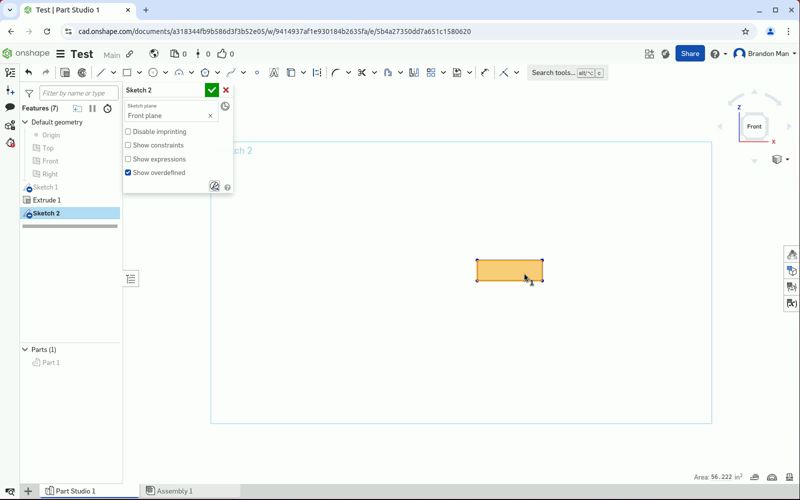
mouse_move(73, 352)
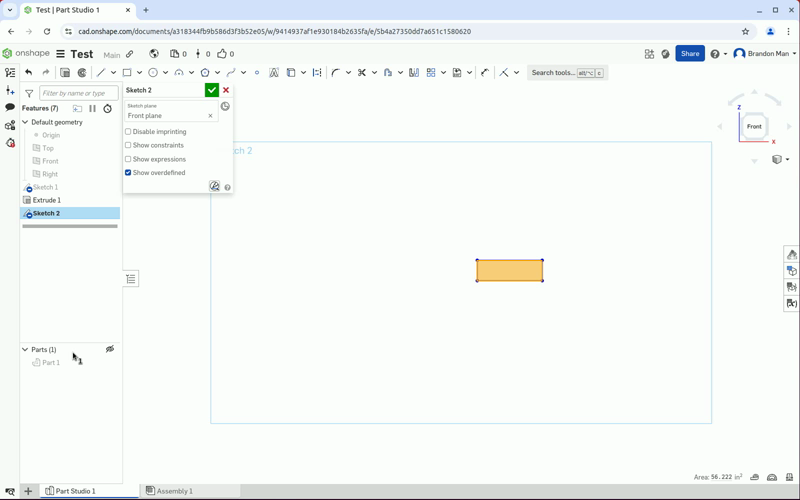
key(shift+y)
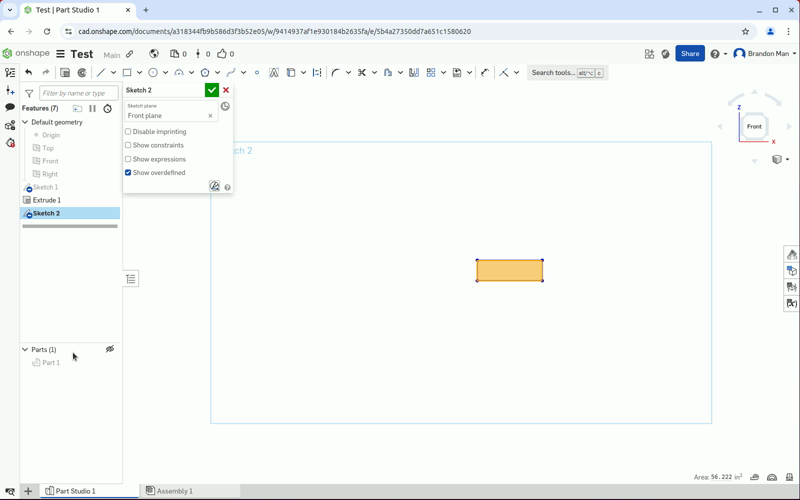
key(shift+e)
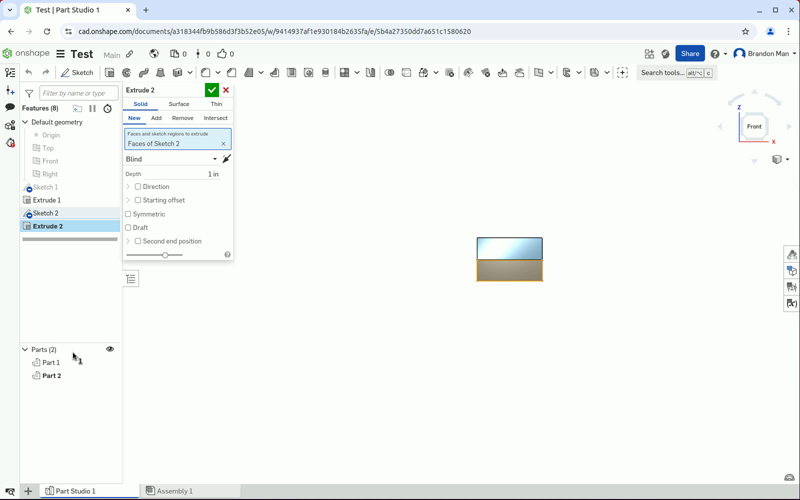
mouse_move(143, 106)
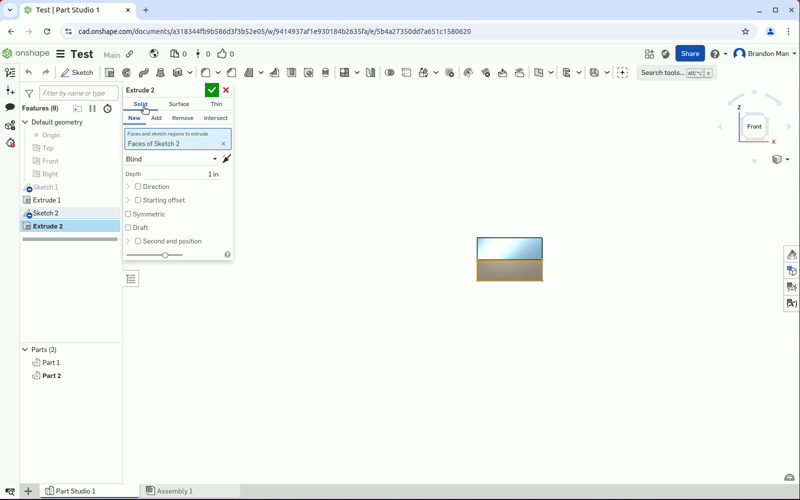
click(143, 106)
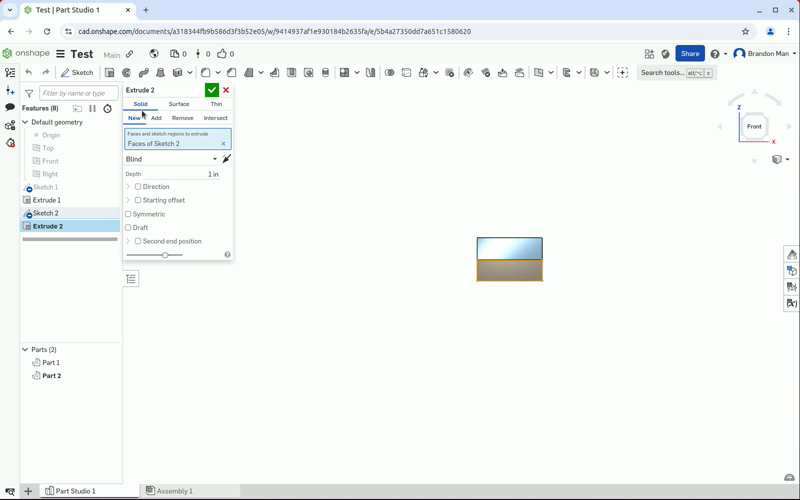
mouse_move(137, 120)
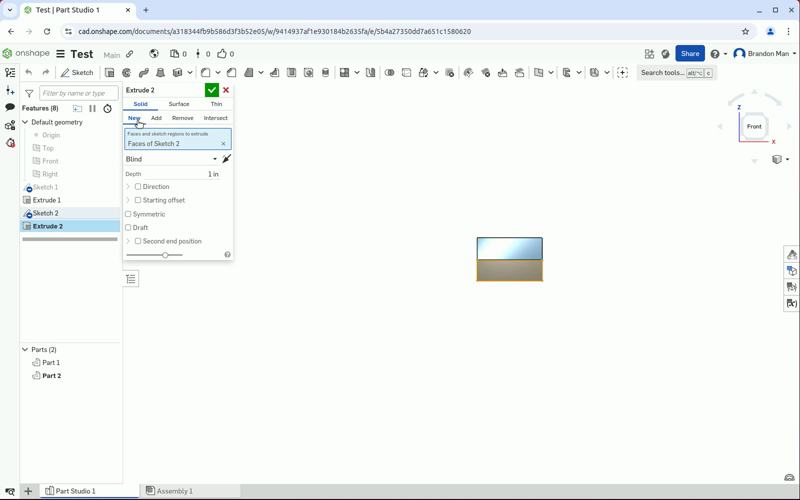
click(137, 120)
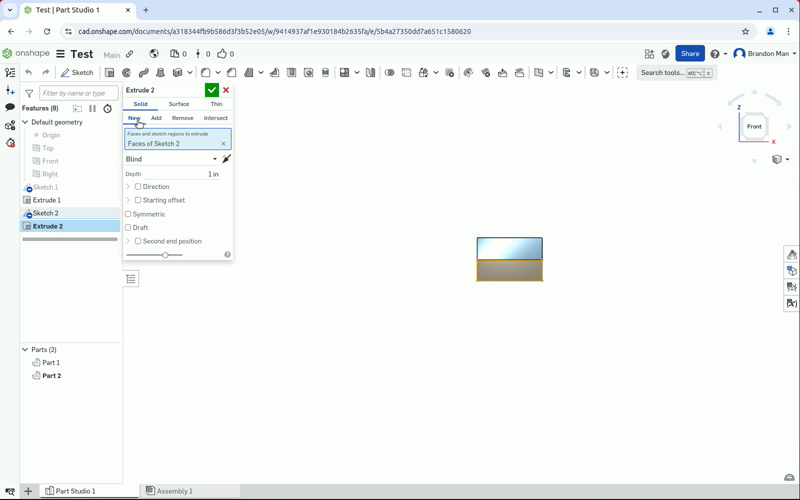
key(tab, 4)
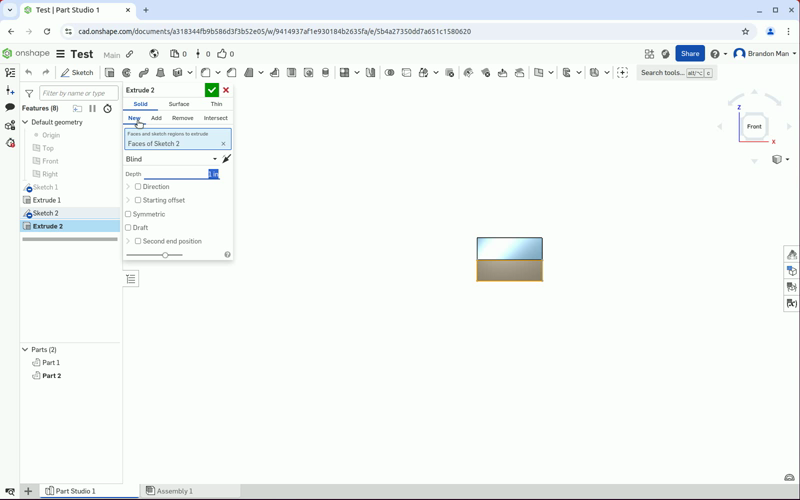
text(10.11)
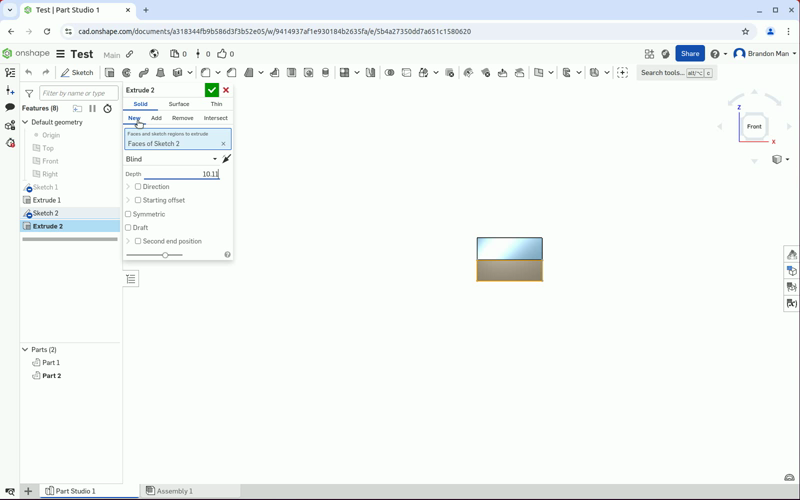
key(enter)
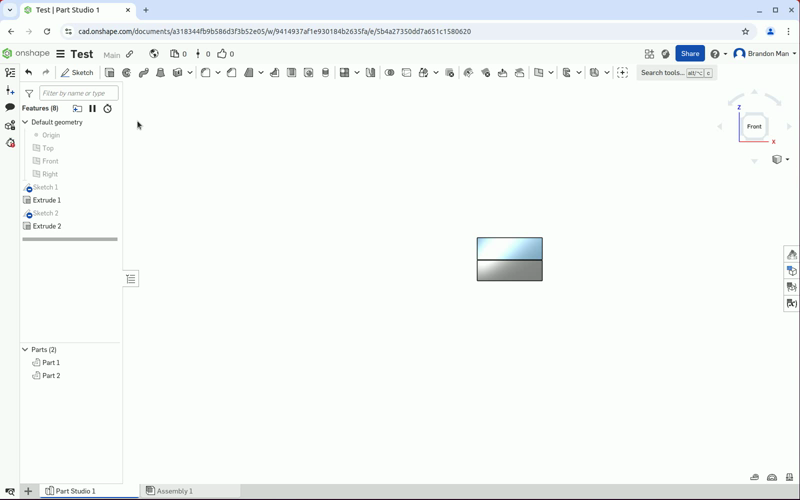
key(shift+h)
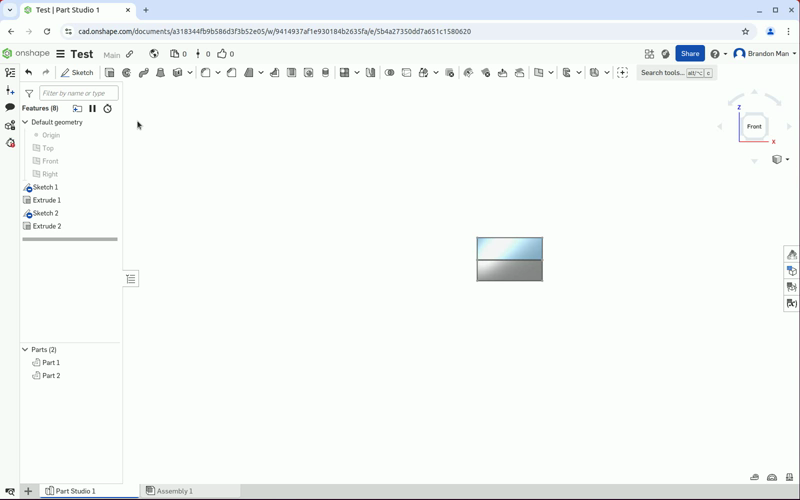
key(shift+h)
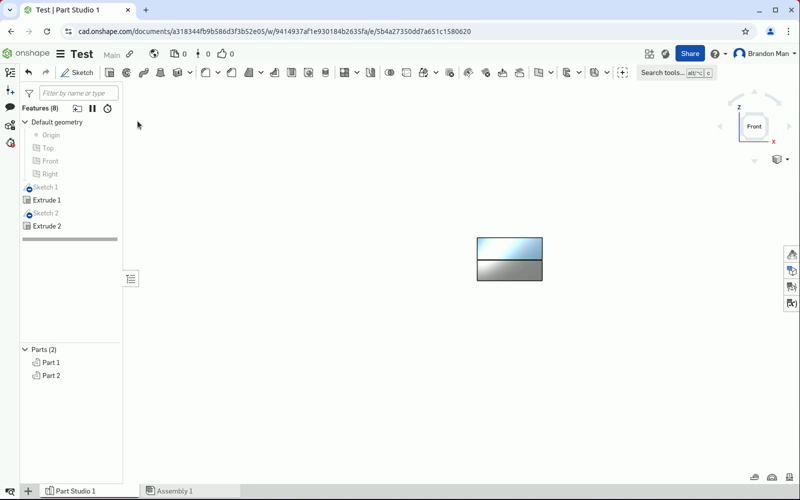
mouse_move(73, 189)
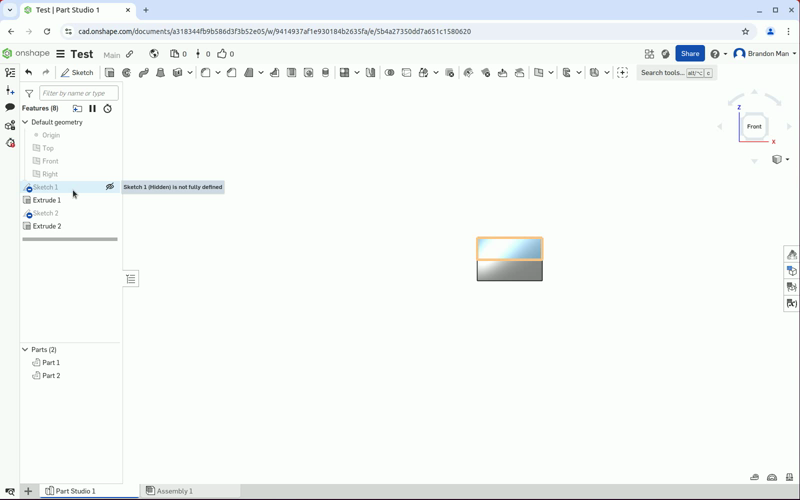
click(73, 189)
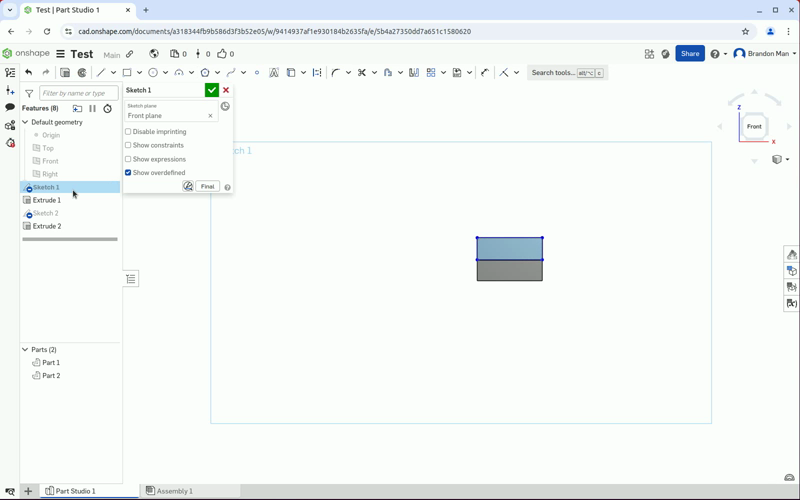
mouse_move(229, 92)
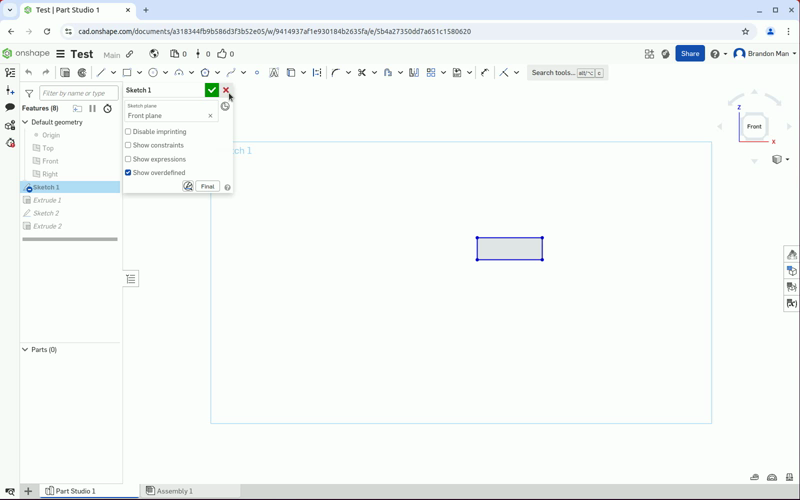
click(229, 92)
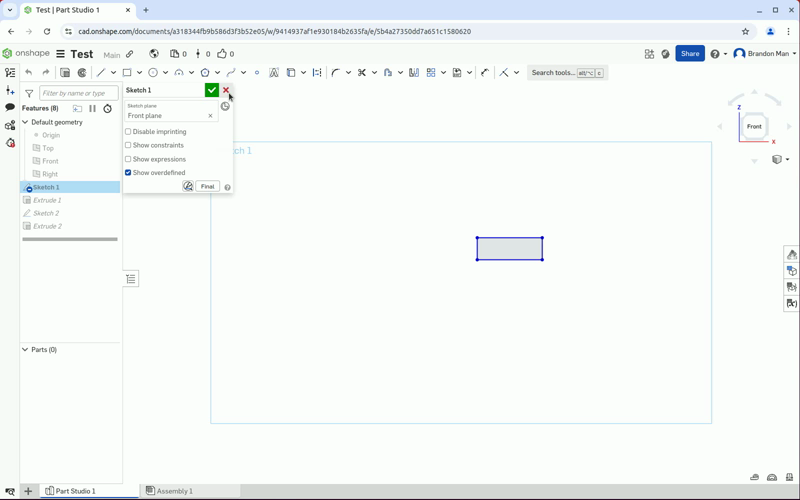
key(shift+s)
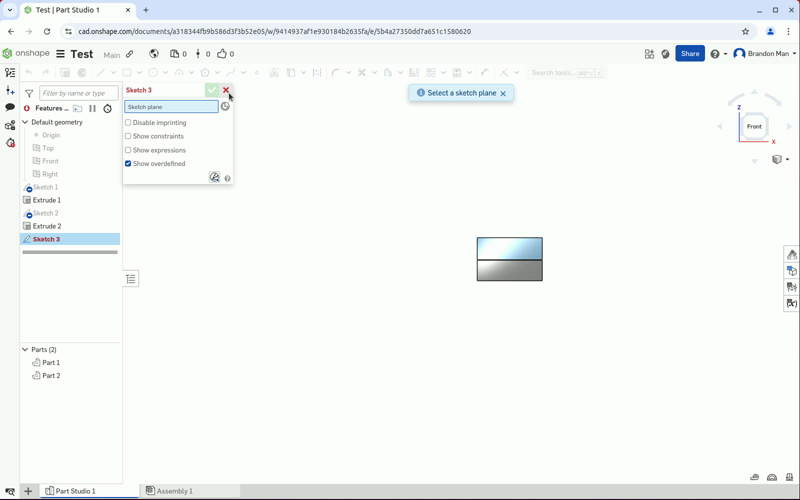
mouse_move(73, 163)
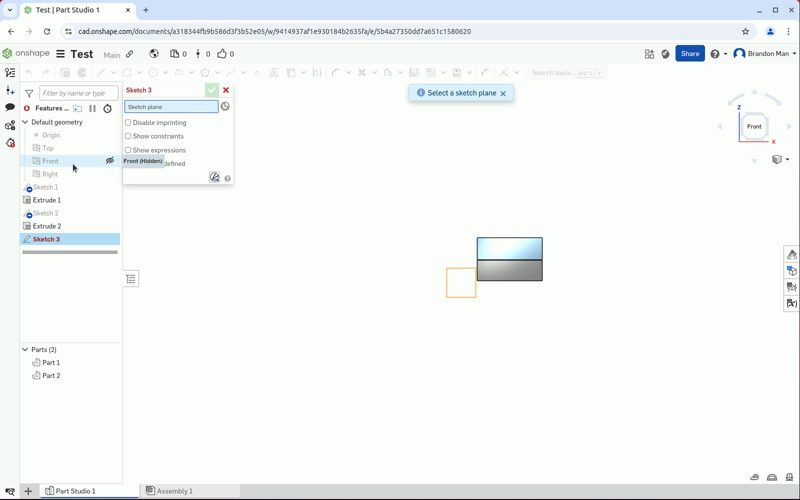
click(73, 163)
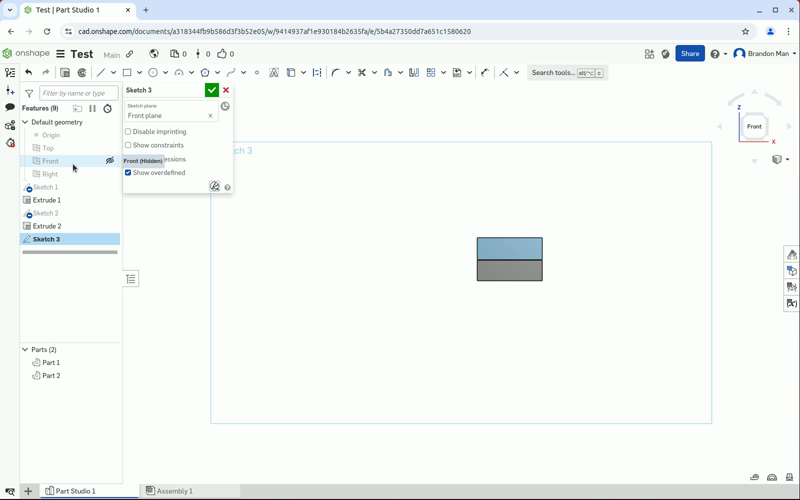
mouse_move(73, 352)
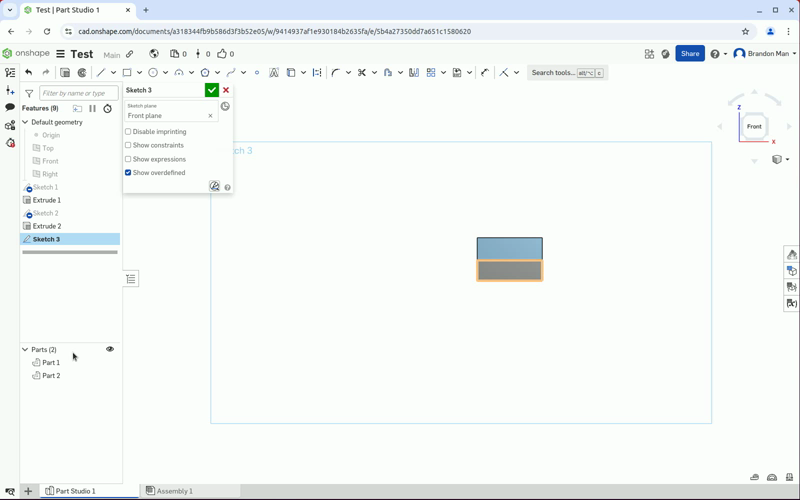
key(y)
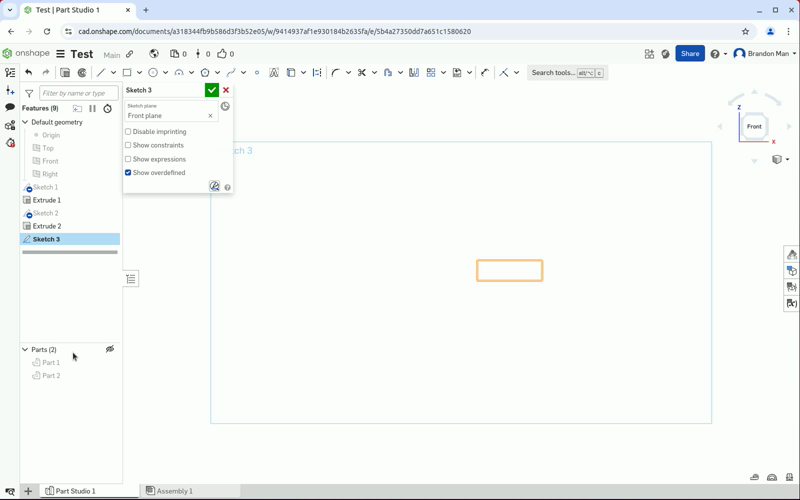
key(l)
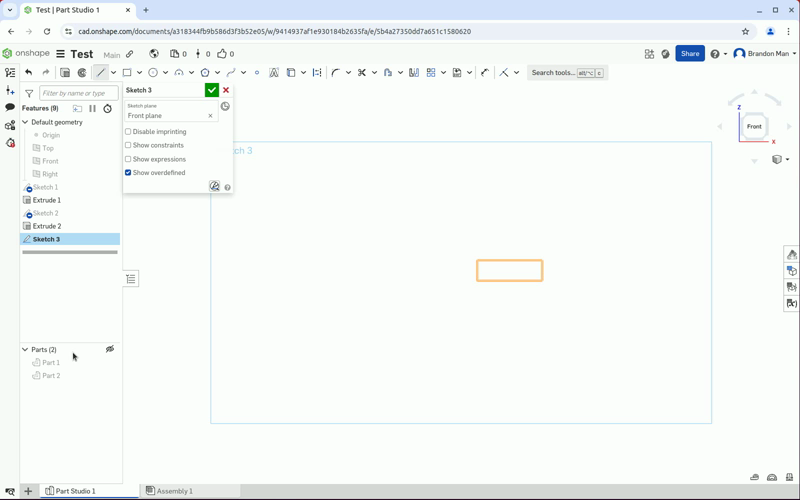
key_down(shift)
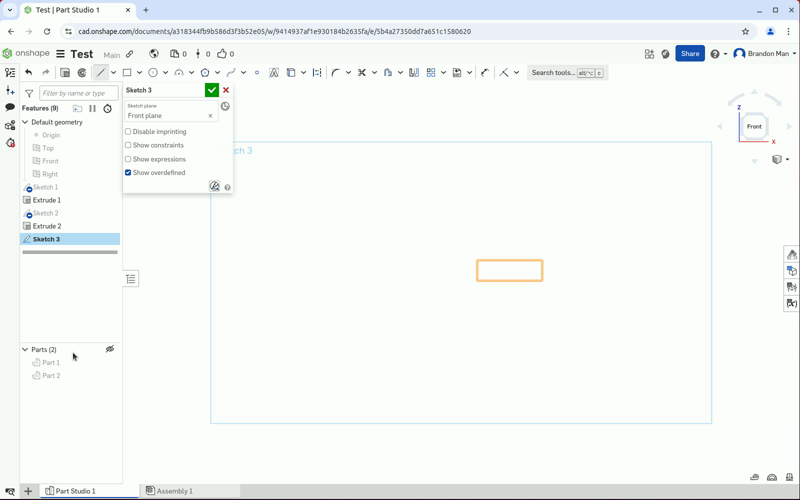
mouse_move(445, 280)
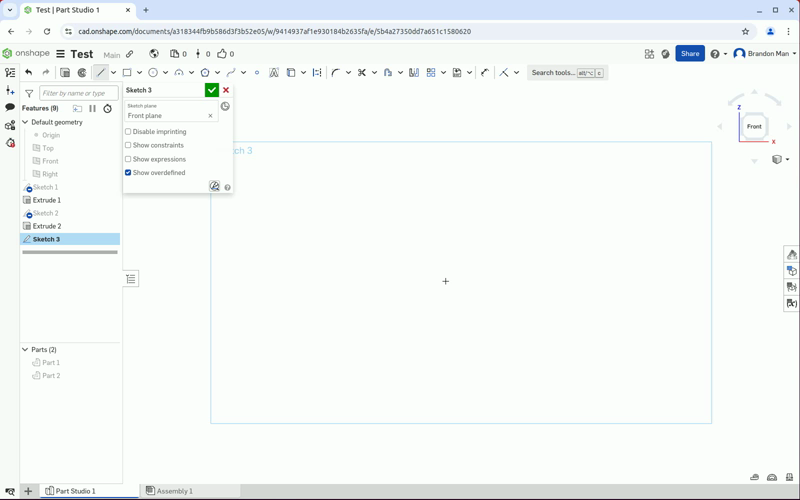
click(445, 280)
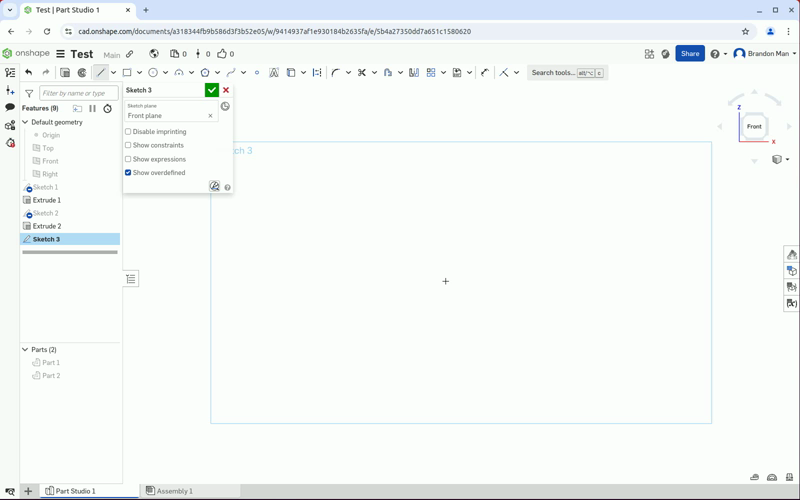
key_up(shift)
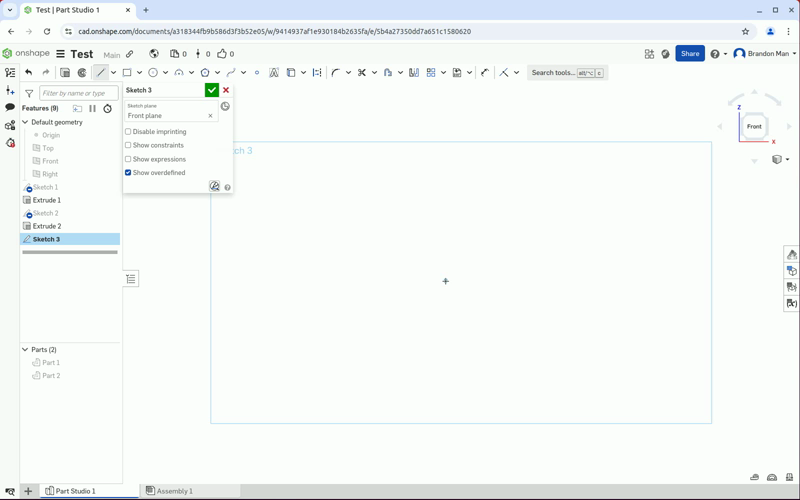
key_down(shift)
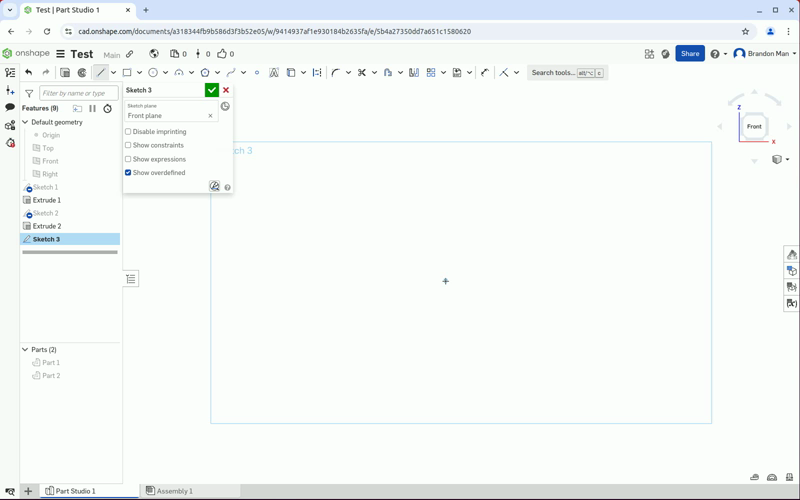
mouse_move(475, 280)
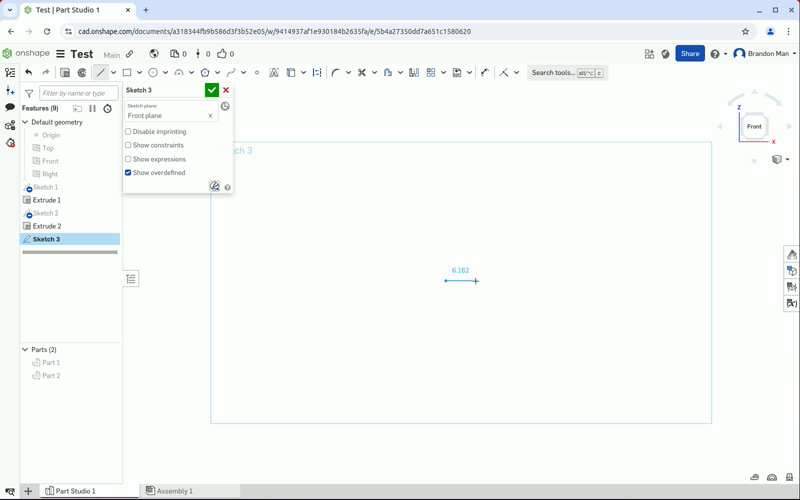
mouse_move(477, 280)
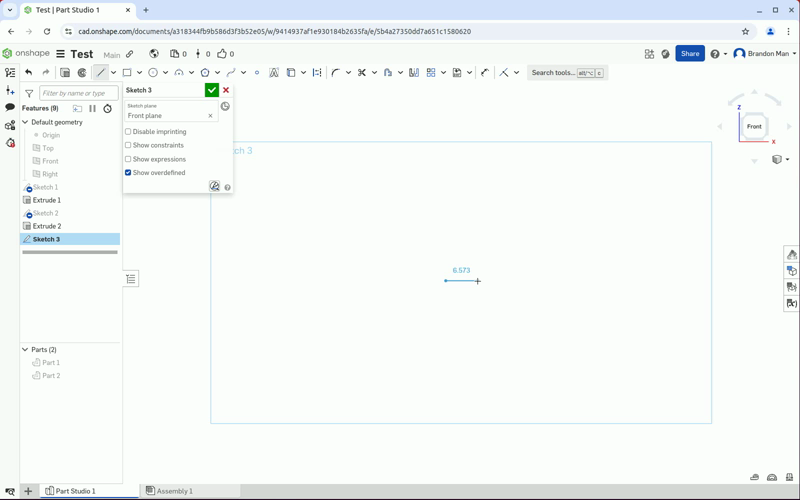
click(477, 280)
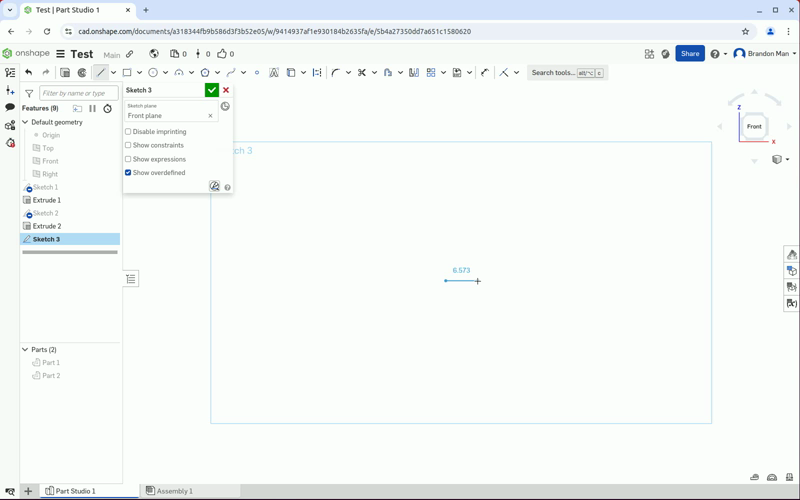
key_up(shift)
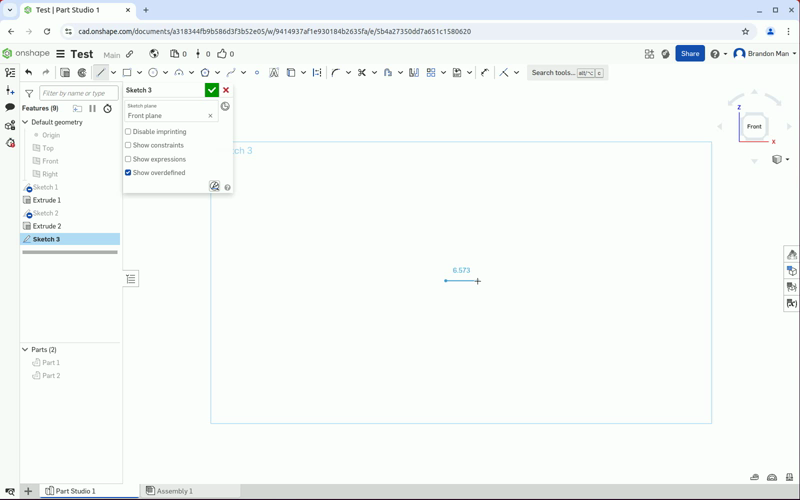
key_down(shift)
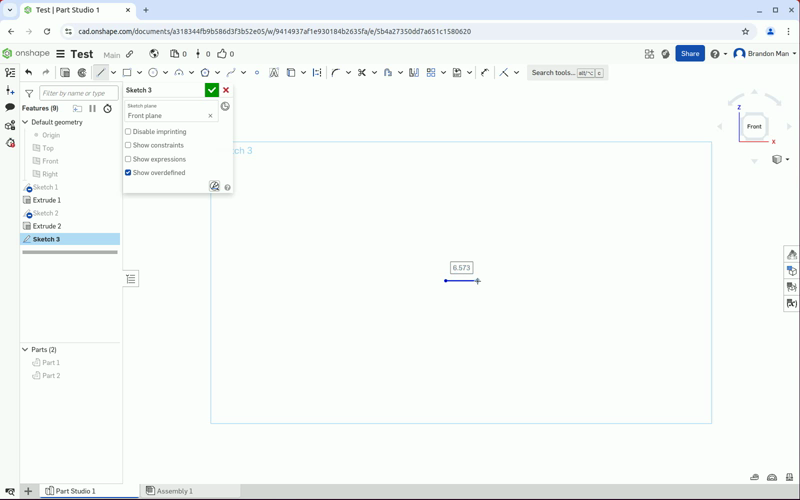
mouse_move(507, 280)
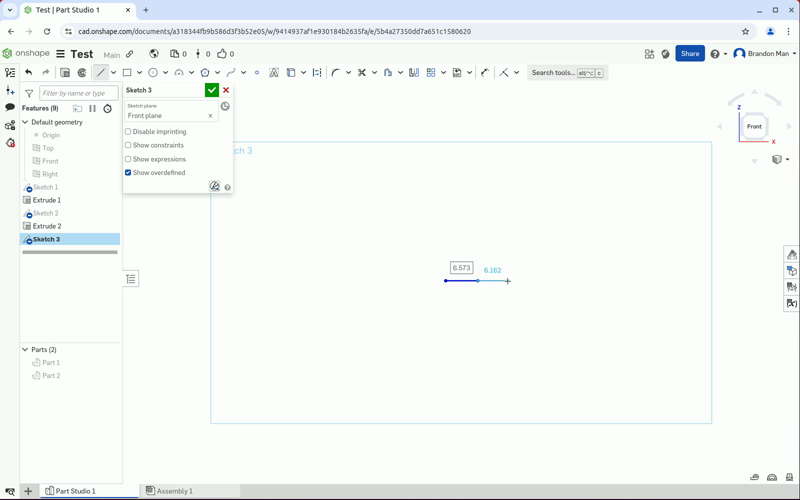
mouse_move(477, 259)
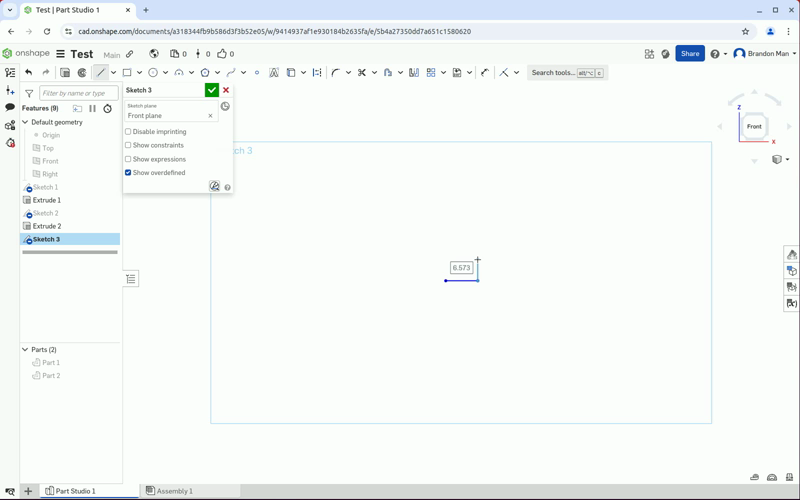
click(477, 259)
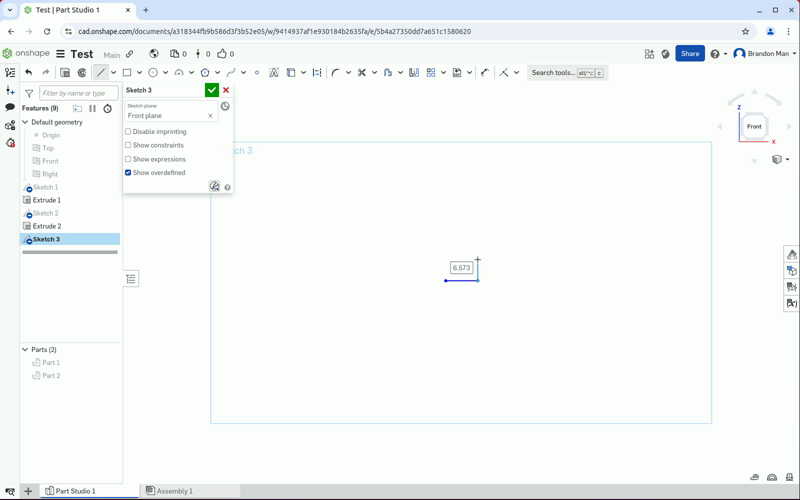
key_up(shift)
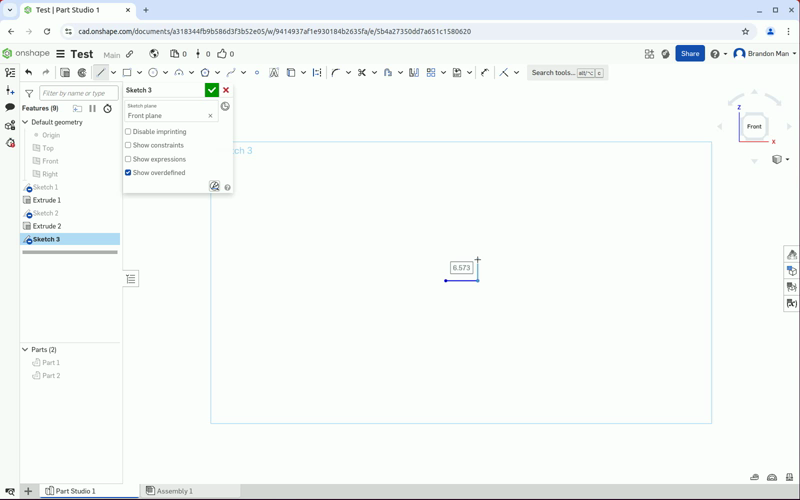
key_down(shift)
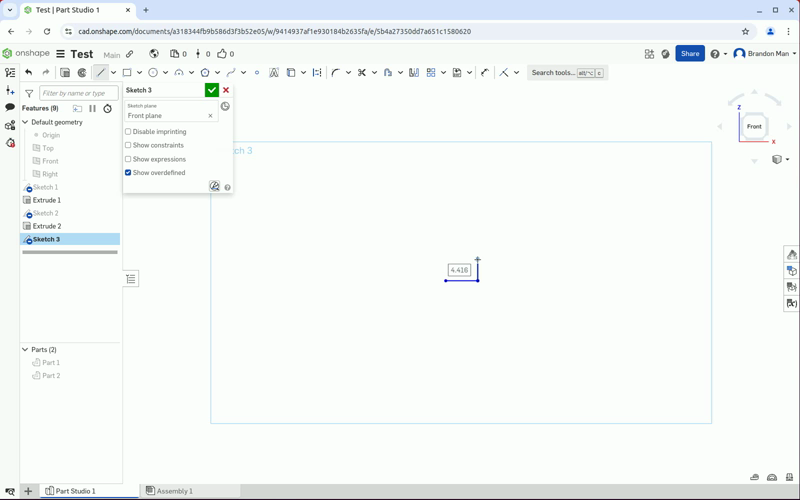
mouse_move(507, 259)
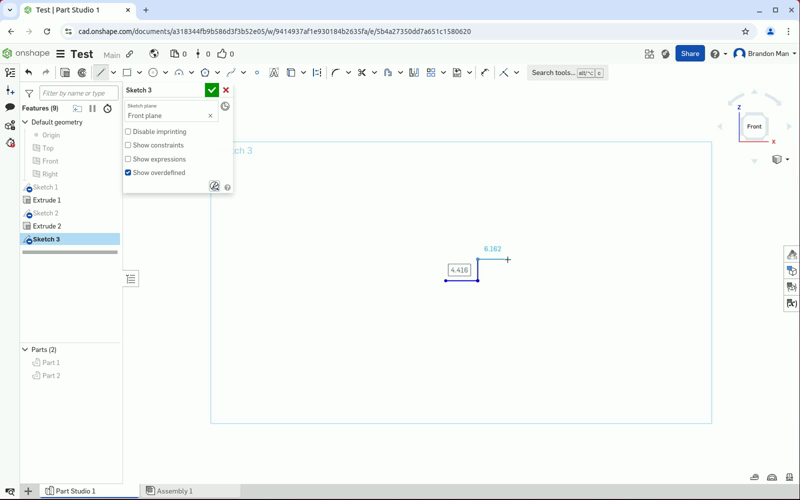
mouse_move(445, 259)
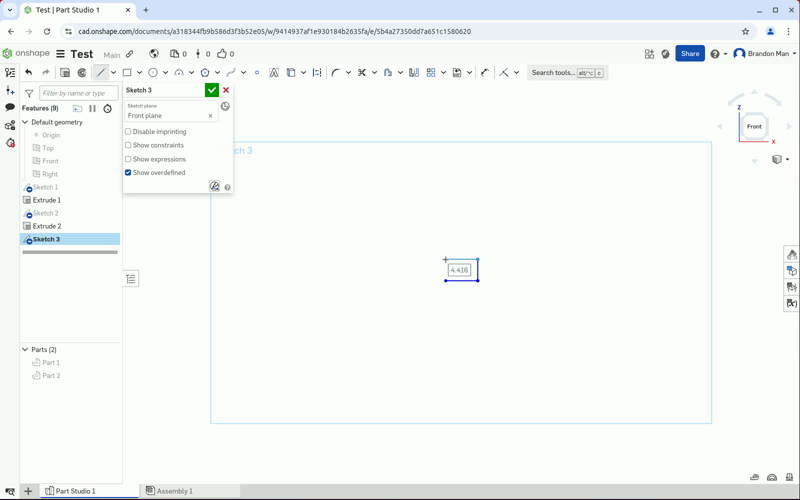
click(445, 259)
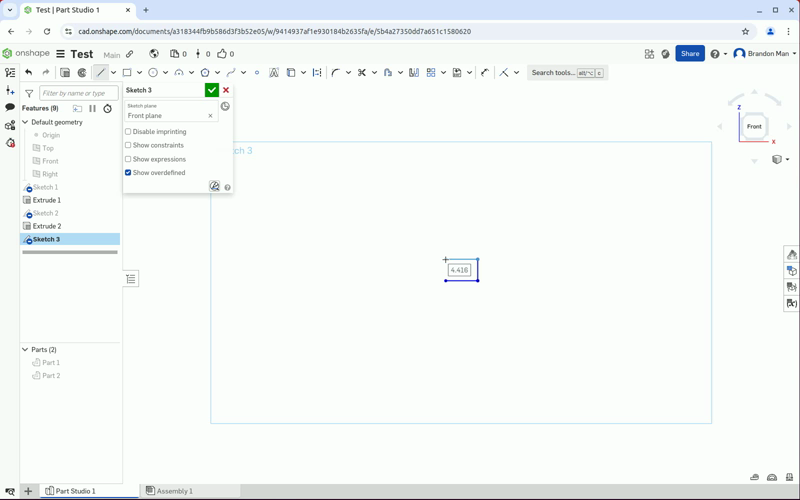
key_up(shift)
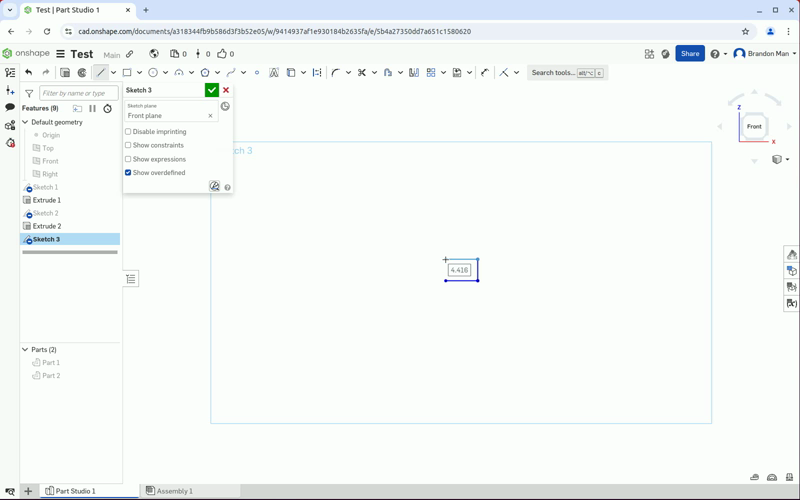
mouse_move(475, 259)
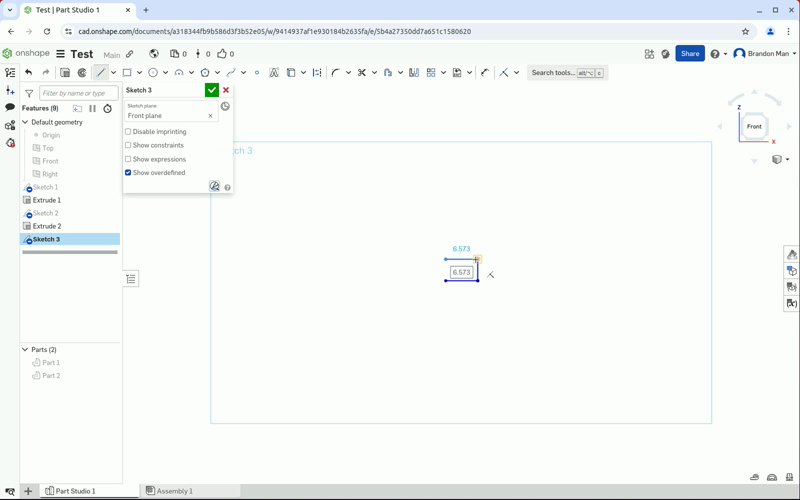
key_down(shift)
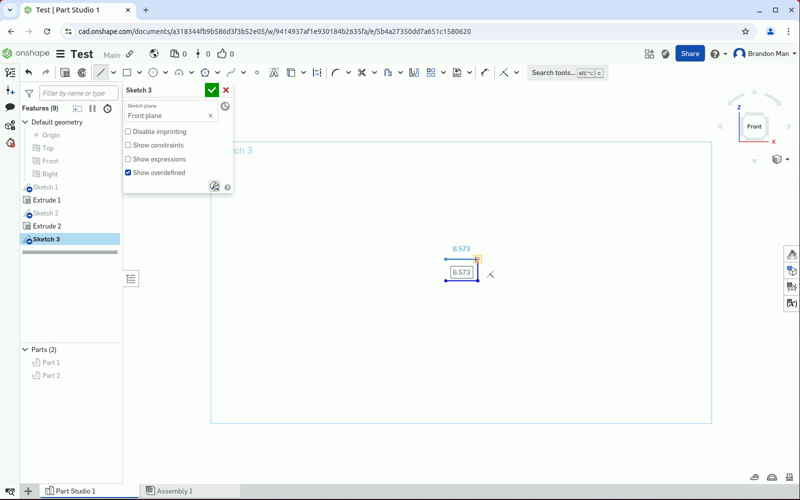
mouse_move(445, 280)
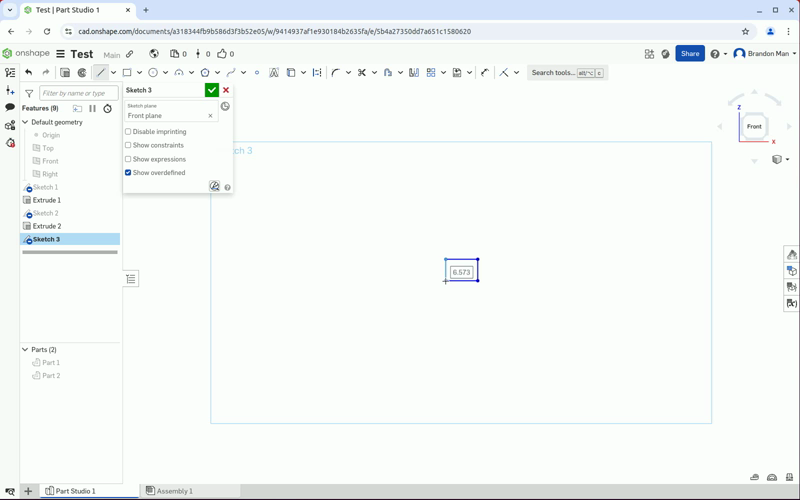
key_up(shift)
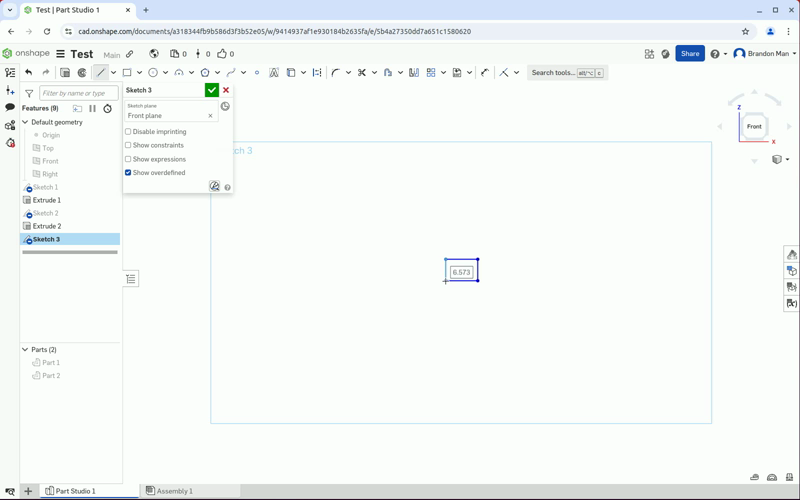
click(445, 280)
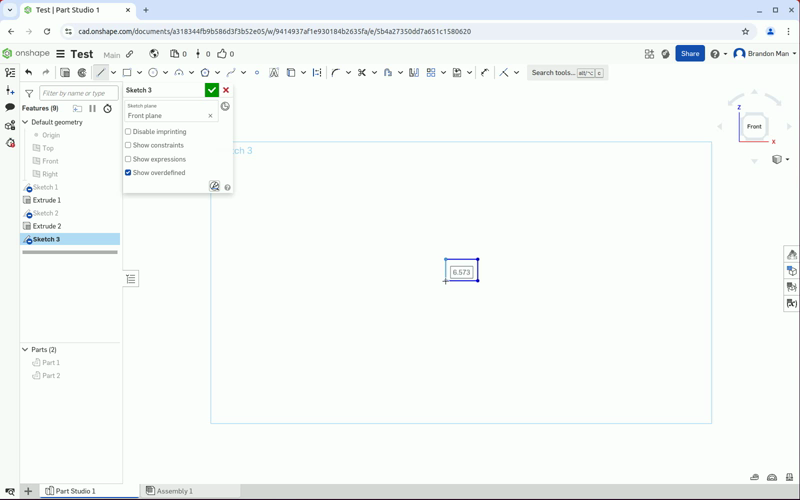
key(esc)
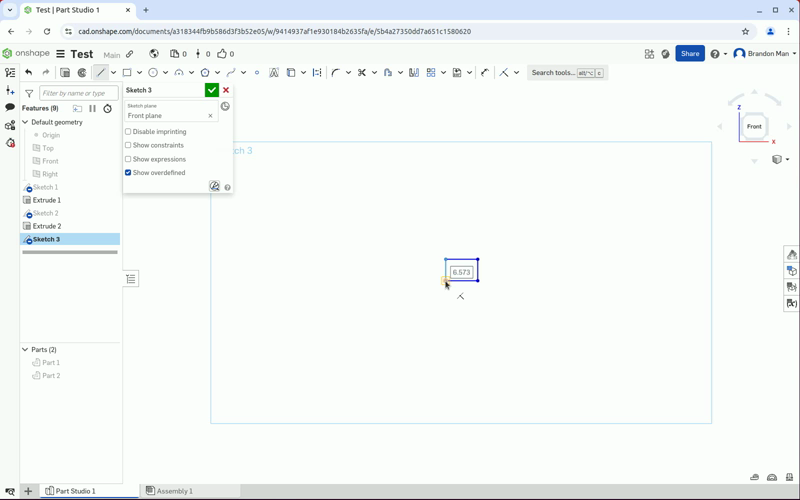
mouse_move(453, 271)
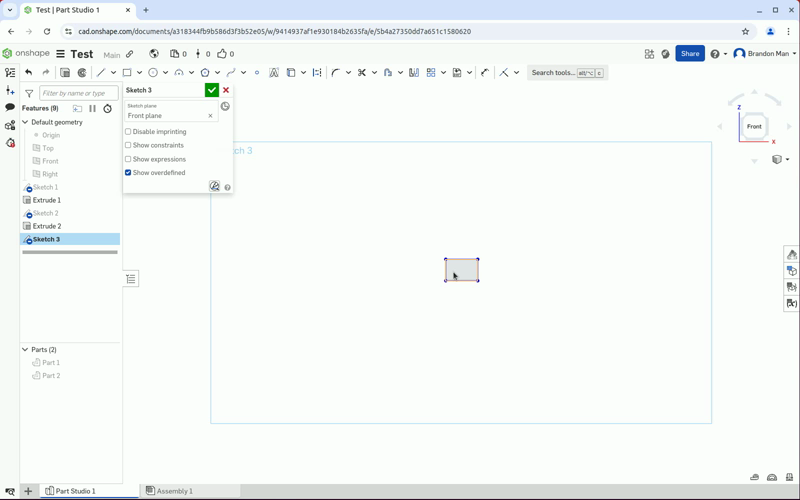
scroll(6)
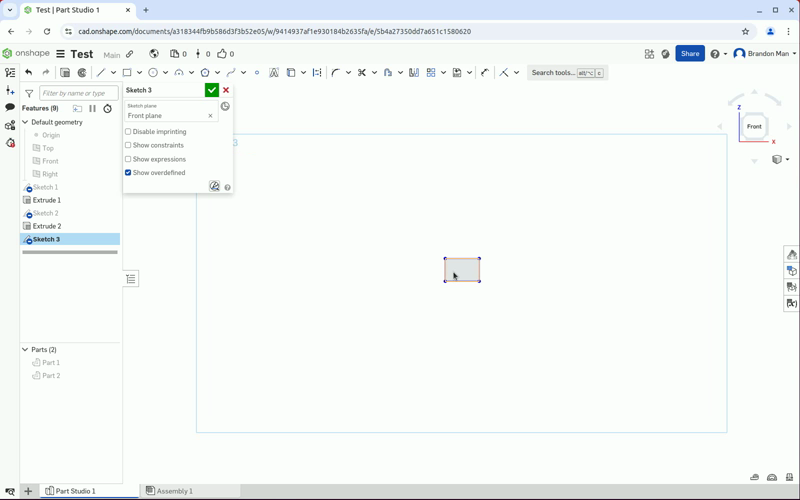
scroll(6)
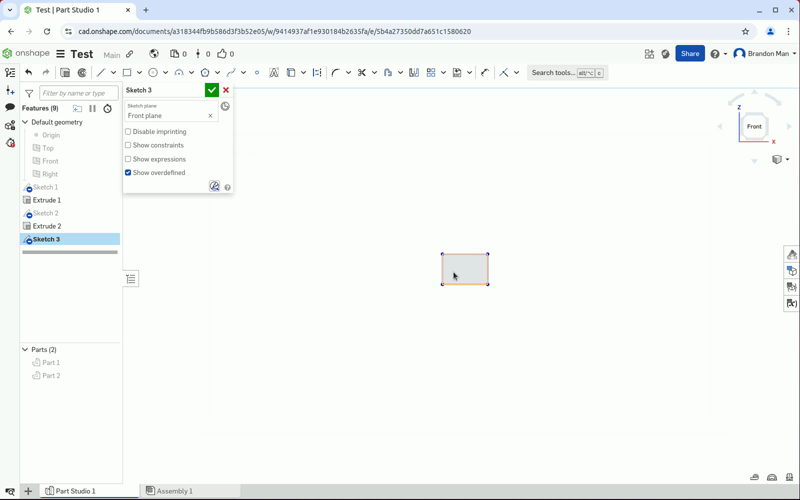
scroll(6)
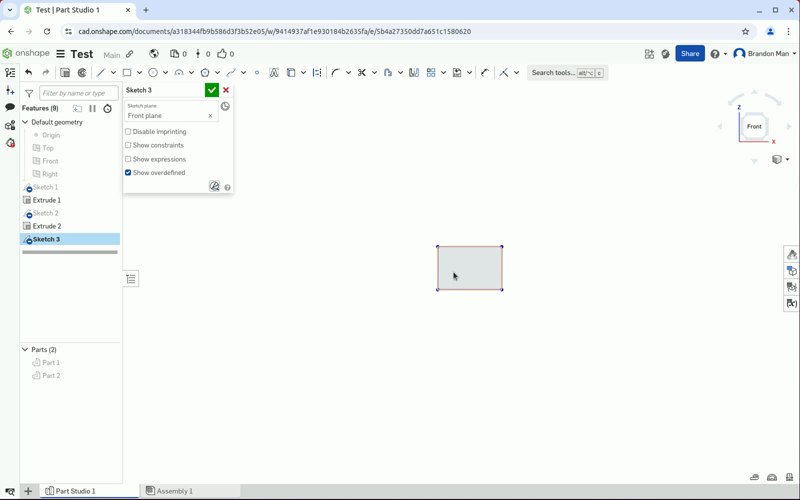
scroll(6)
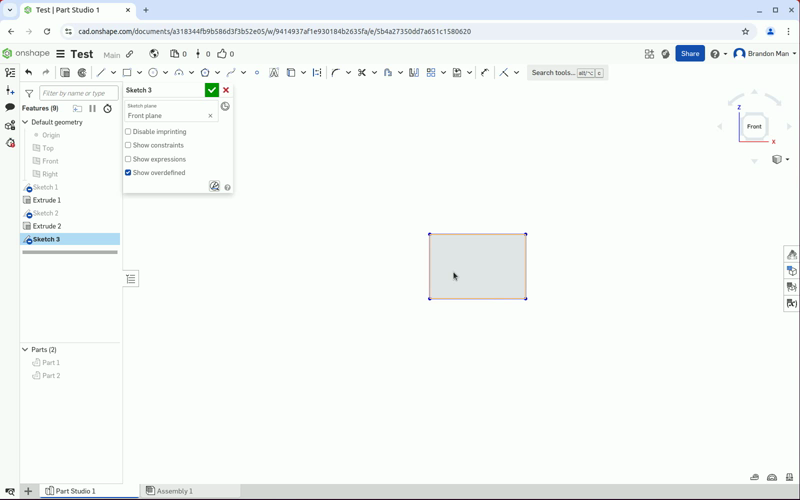
scroll(6)
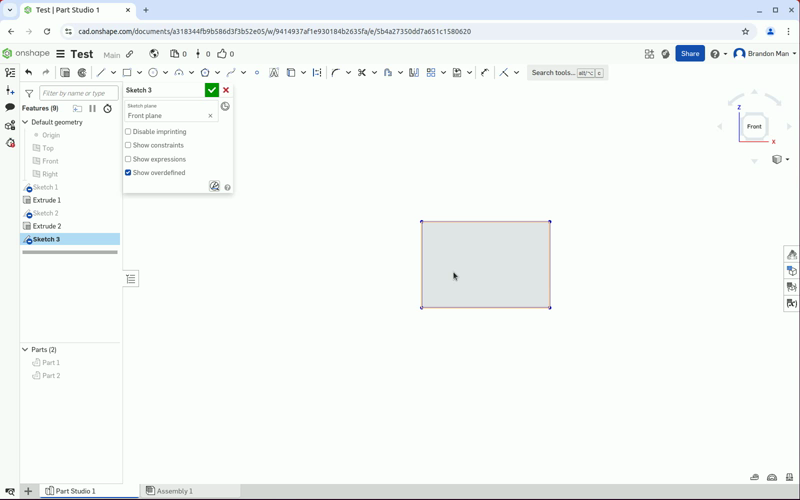
scroll(6)
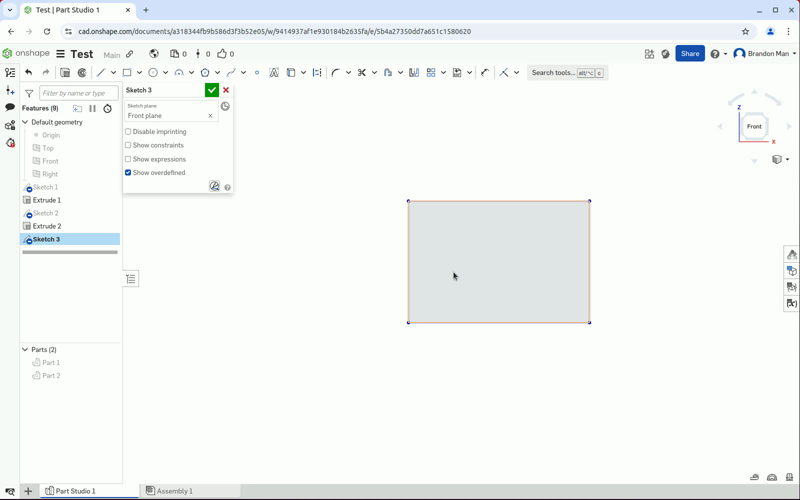
scroll(6)
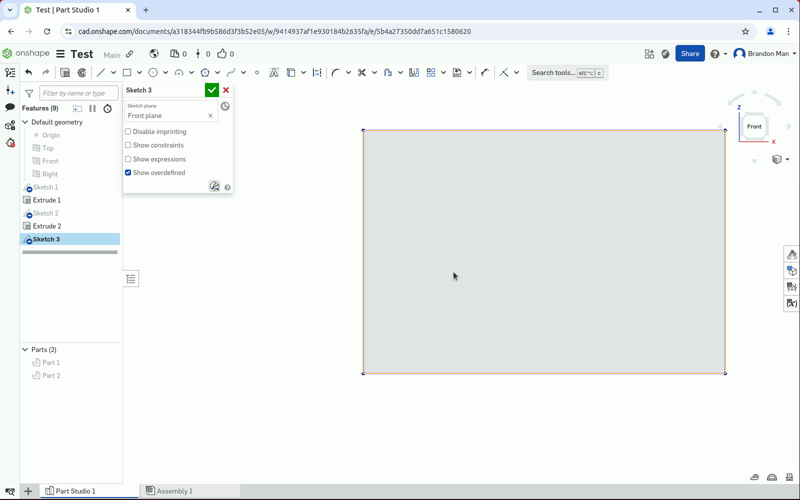
click(453, 271)
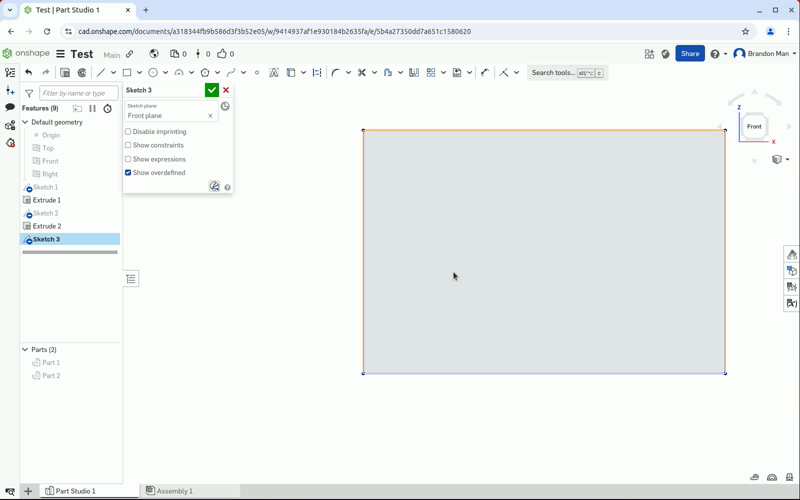
scroll(-6)
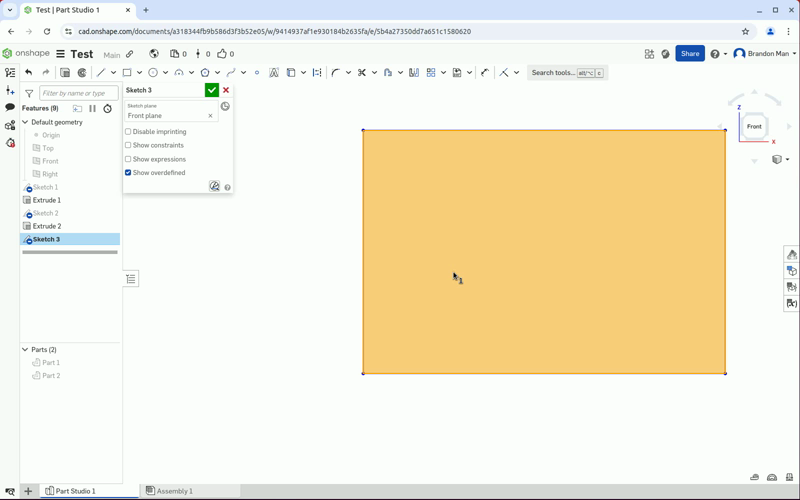
scroll(-6)
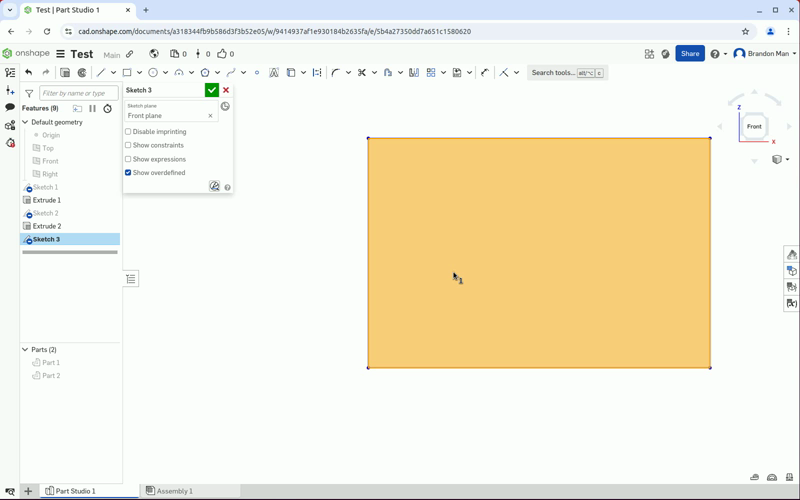
scroll(-6)
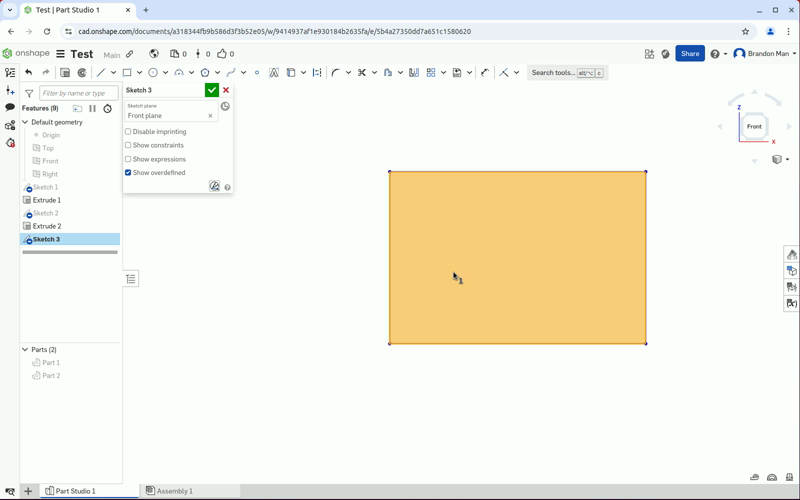
scroll(-6)
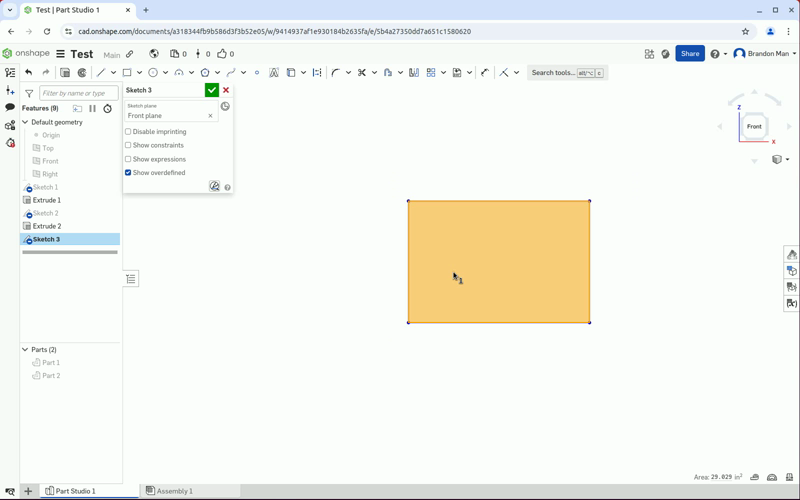
scroll(-6)
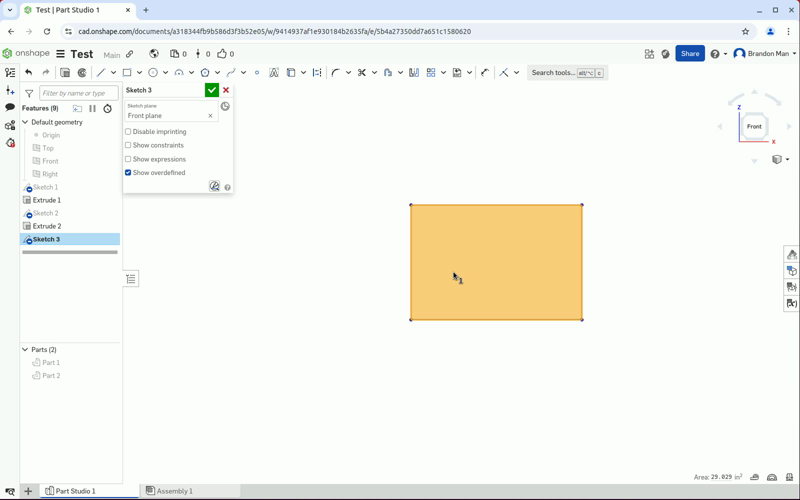
scroll(-6)
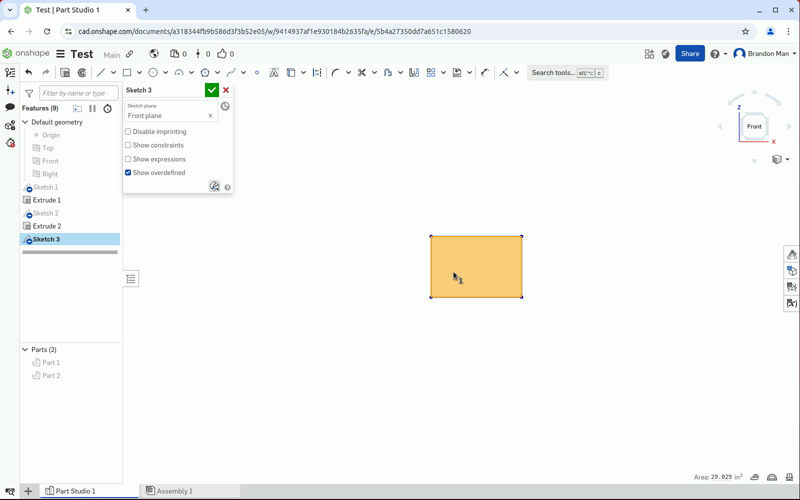
scroll(-6)
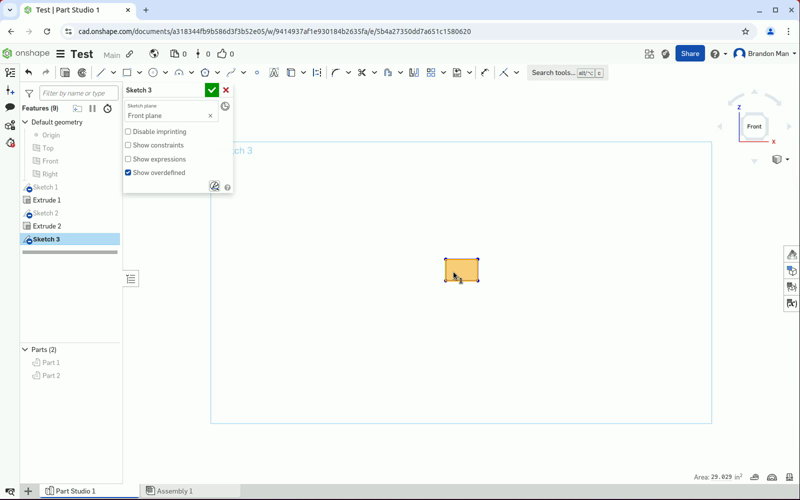
mouse_move(73, 352)
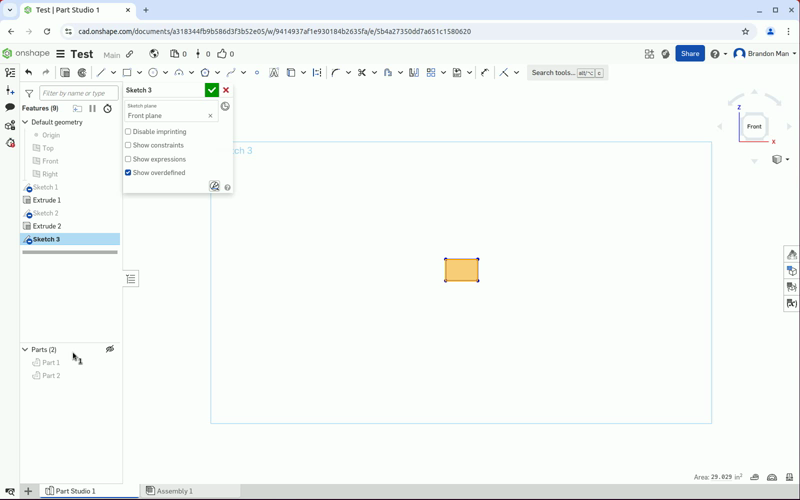
key(shift+y)
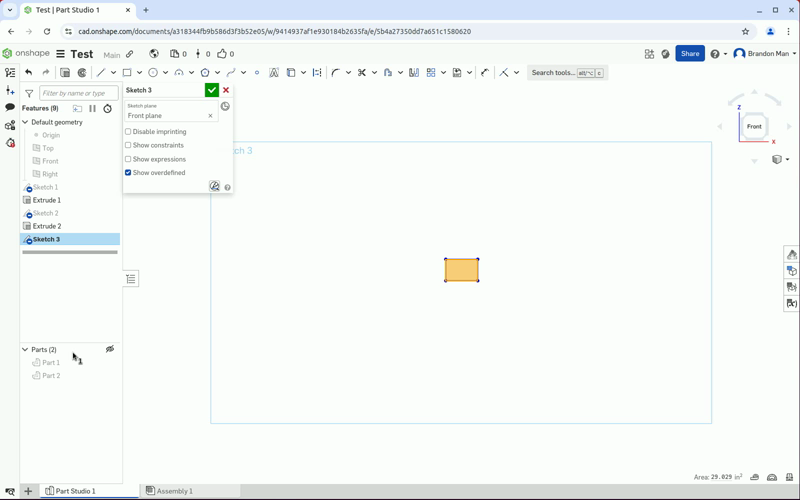
key(shift+e)
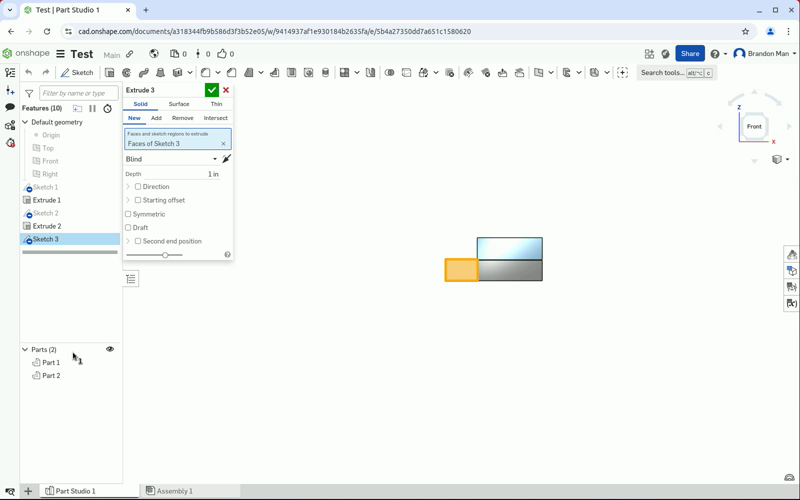
mouse_move(143, 106)
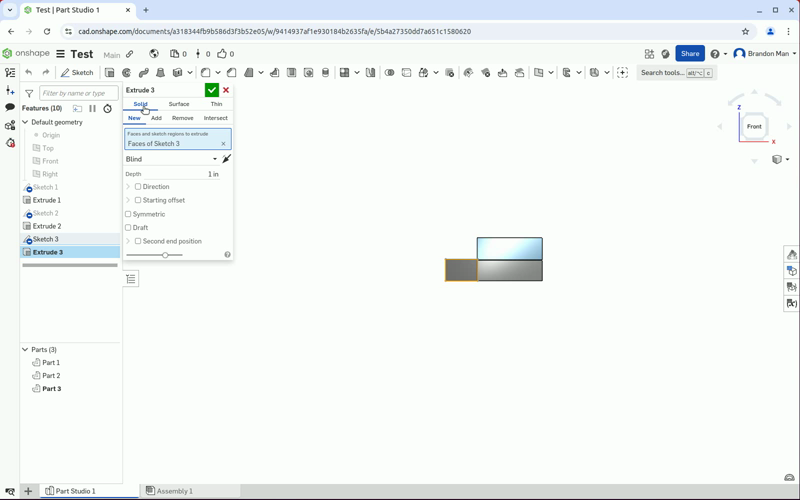
click(143, 106)
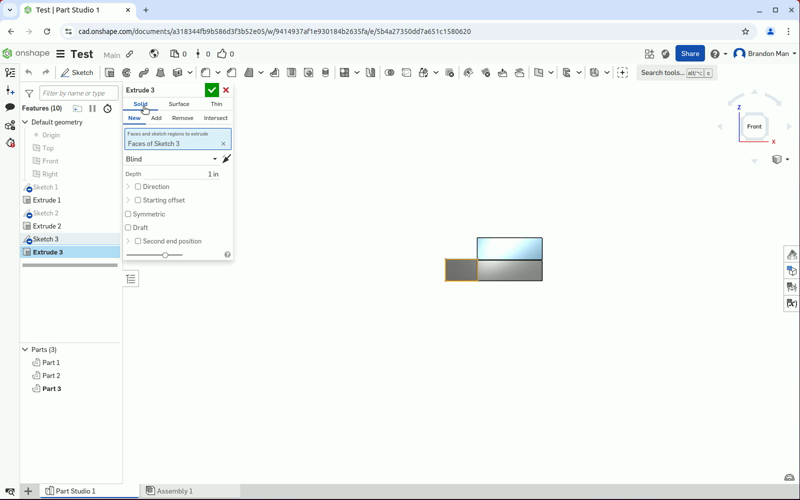
mouse_move(137, 120)
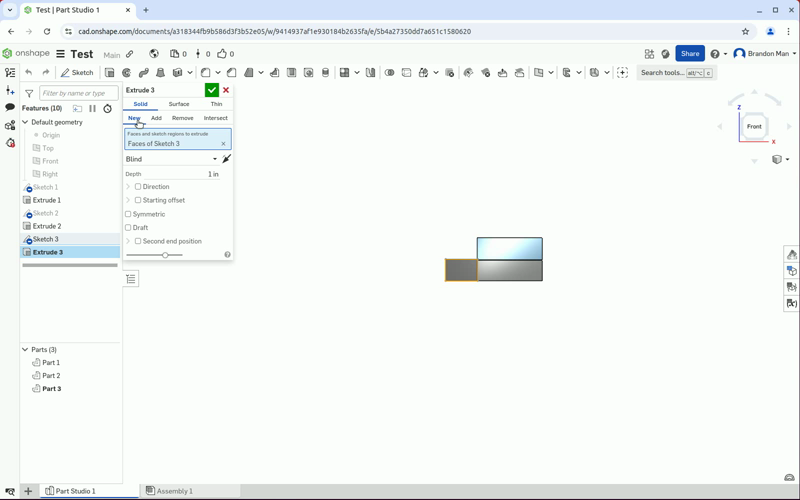
click(137, 120)
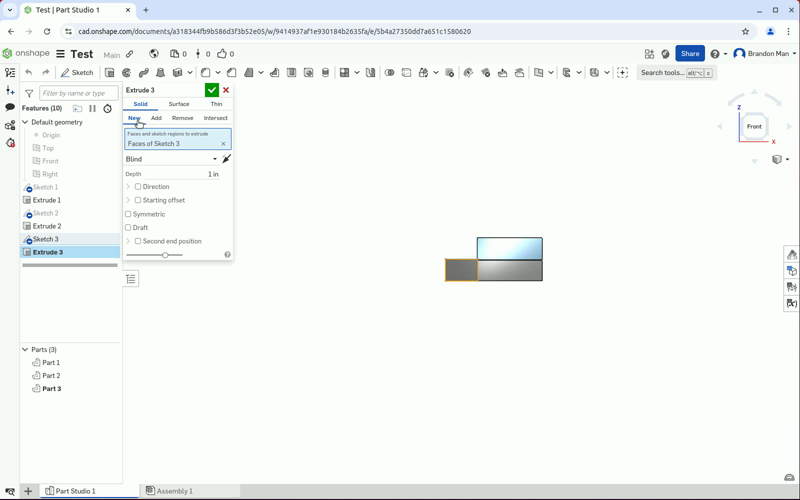
key(tab, 4)
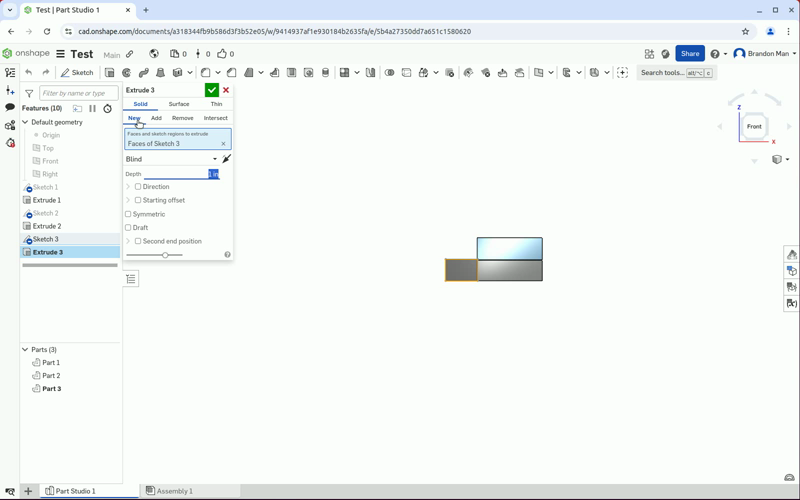
text(10.11)
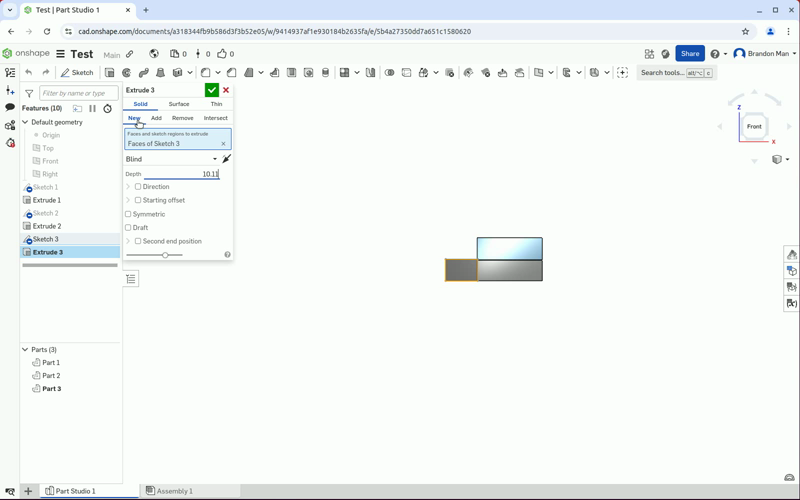
key(enter)
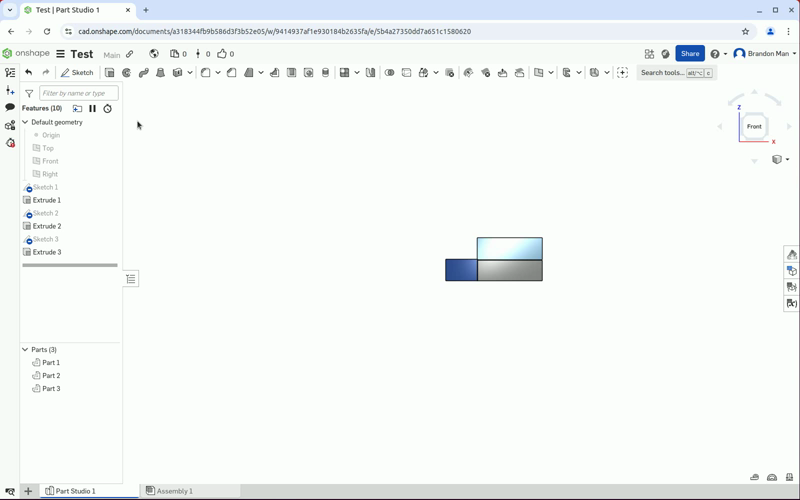
key(shift+h)
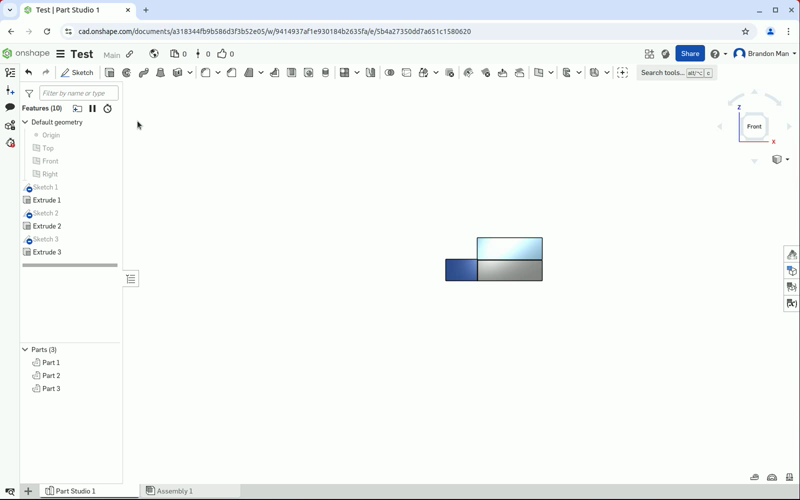
key(shift+h)
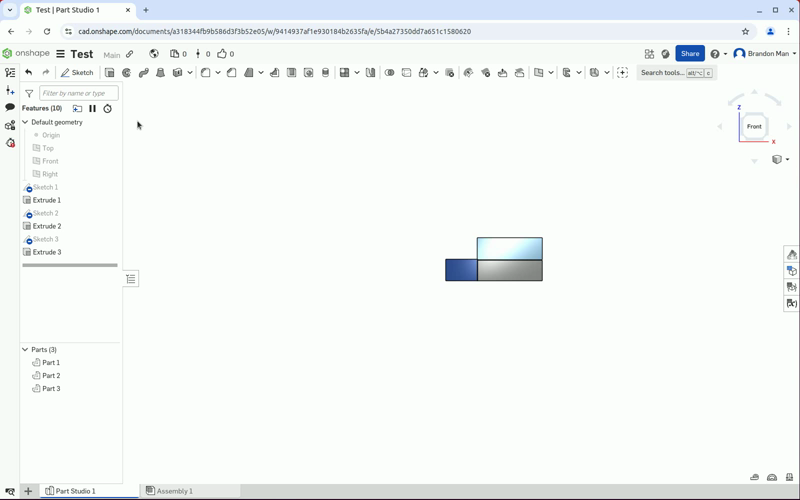
mouse_move(73, 189)
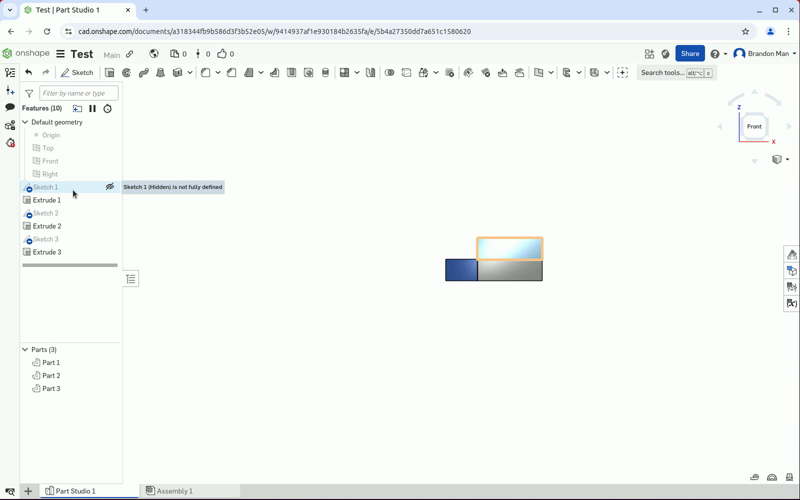
click(73, 189)
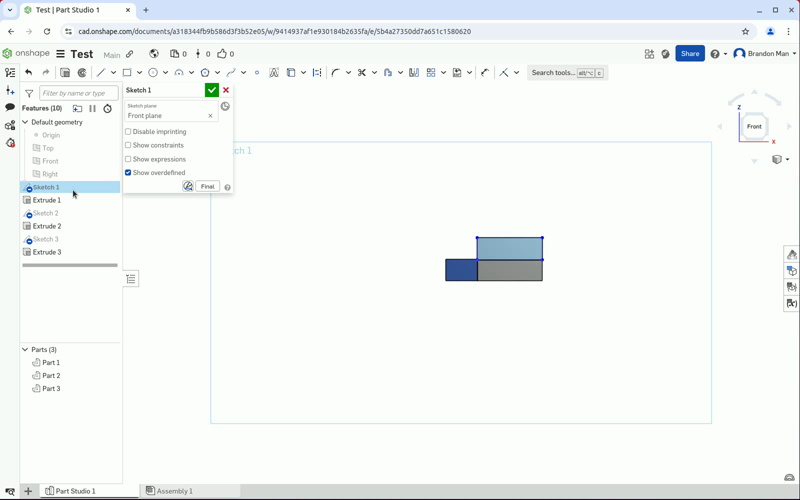
mouse_move(229, 92)
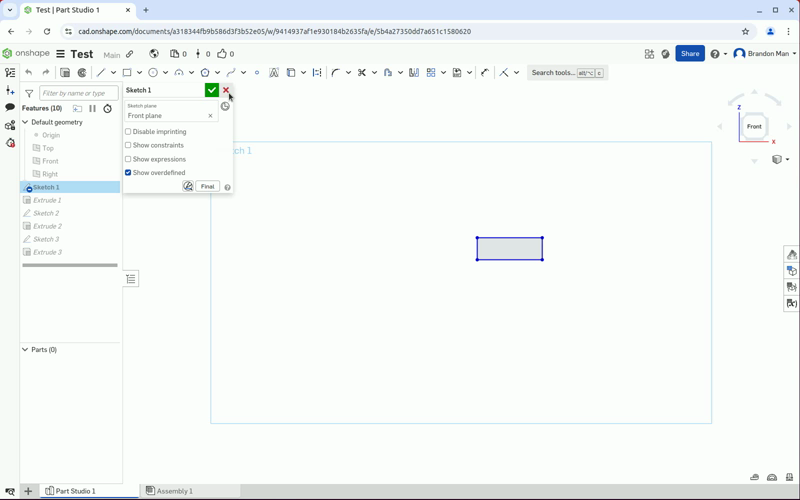
click(229, 92)
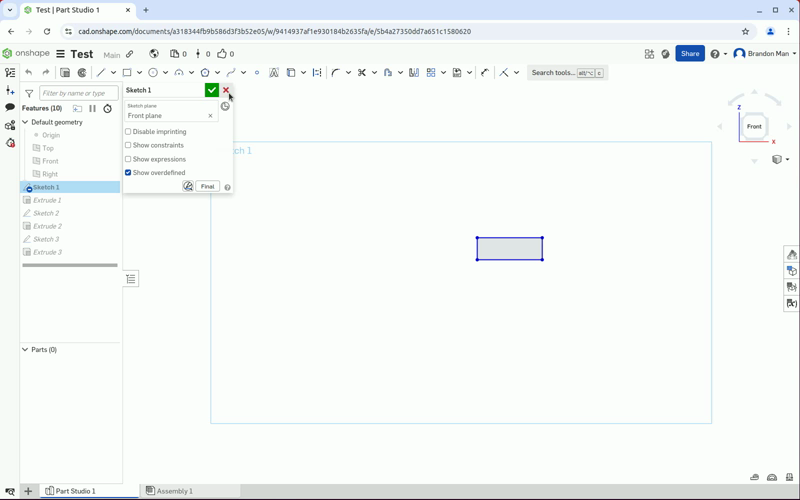
key(shift+s)
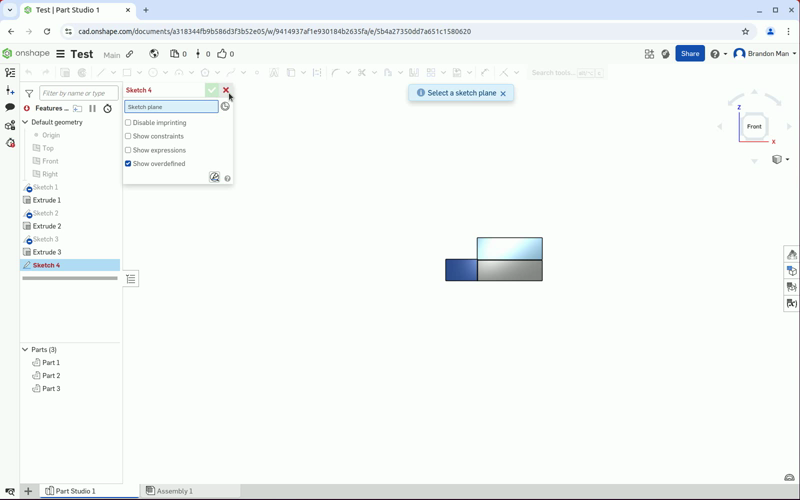
mouse_move(73, 163)
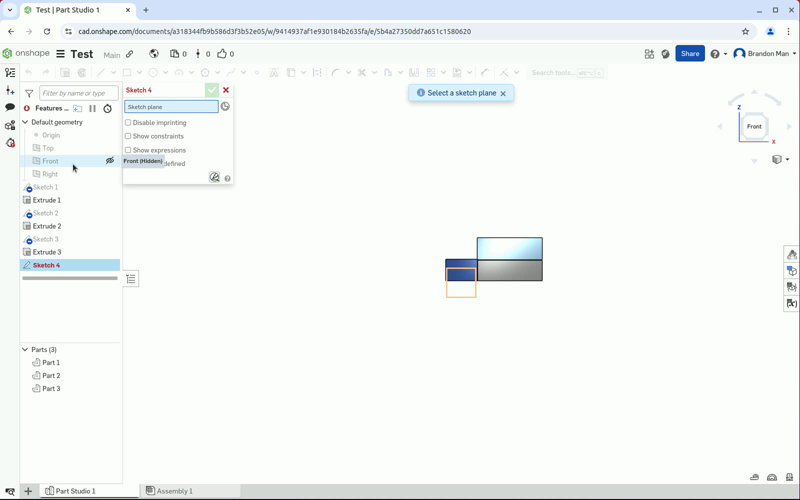
click(73, 163)
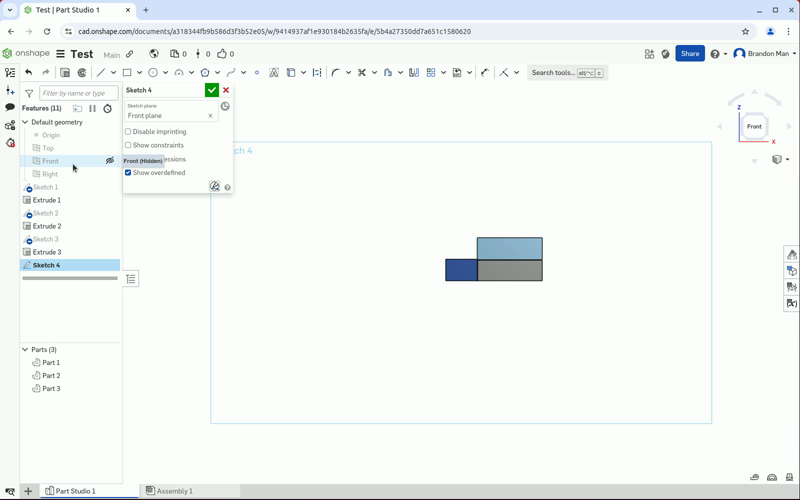
mouse_move(73, 352)
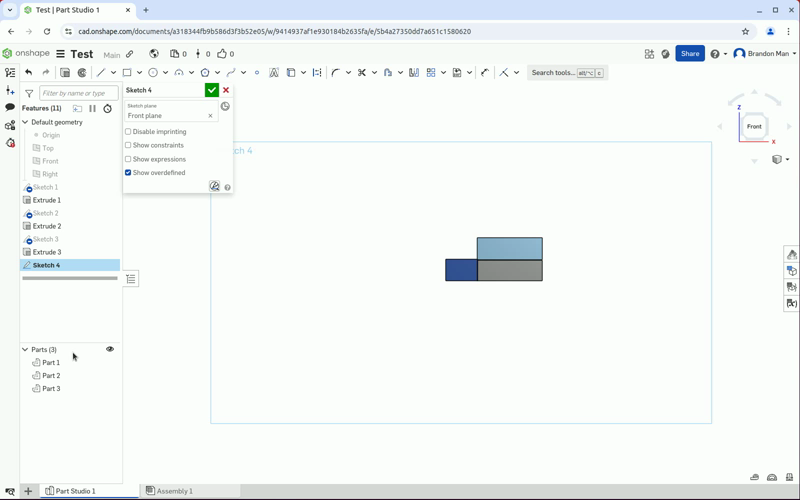
key(y)
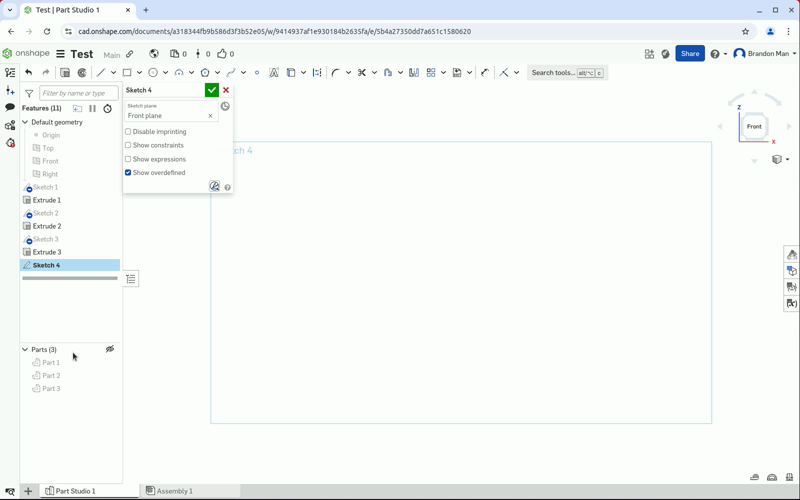
key(l)
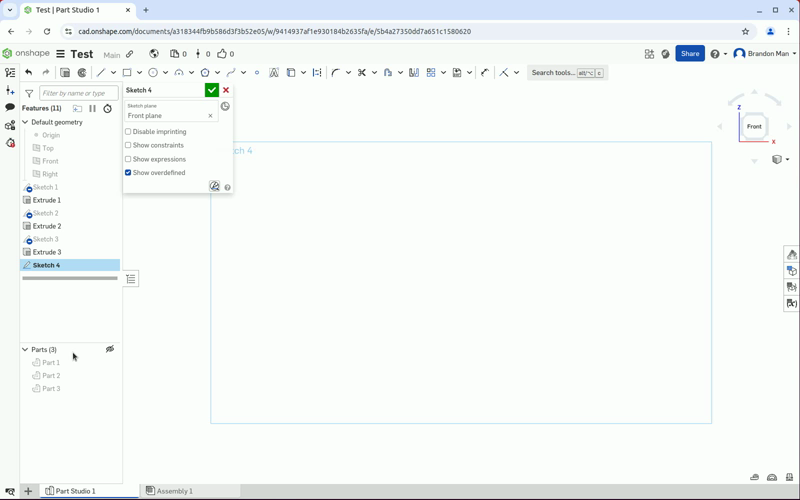
key_down(shift)
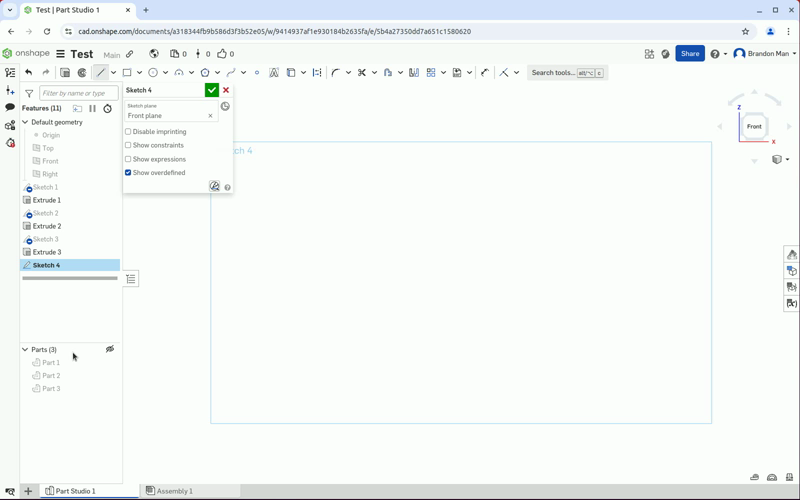
mouse_move(541, 280)
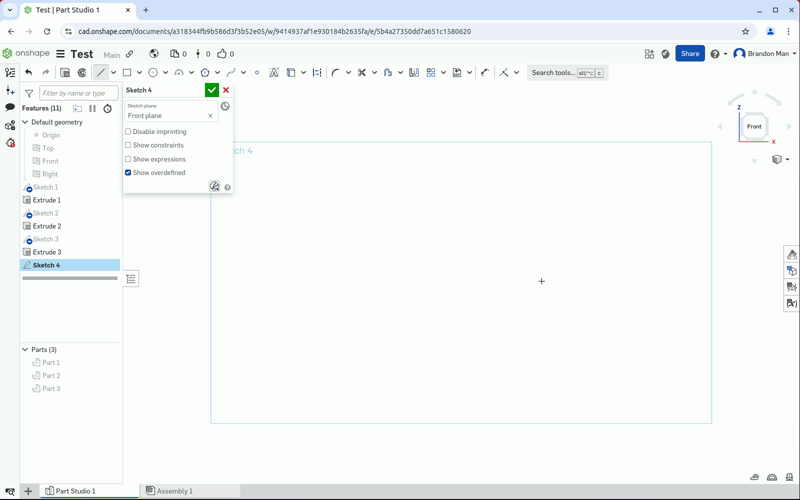
click(541, 280)
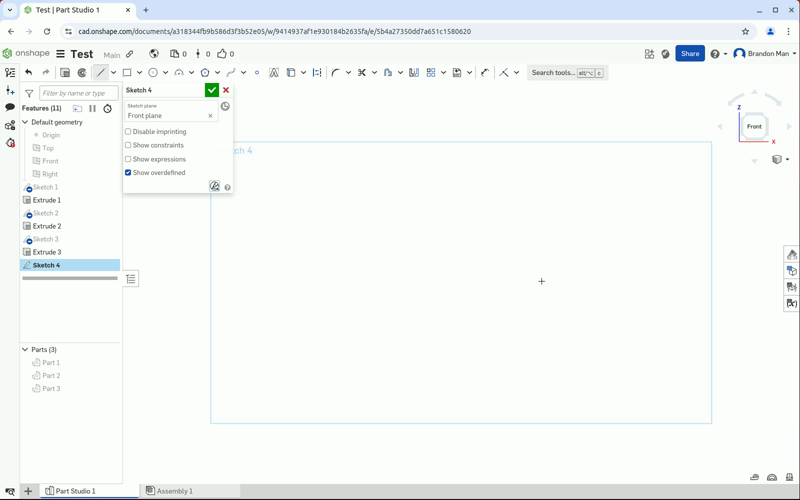
key_up(shift)
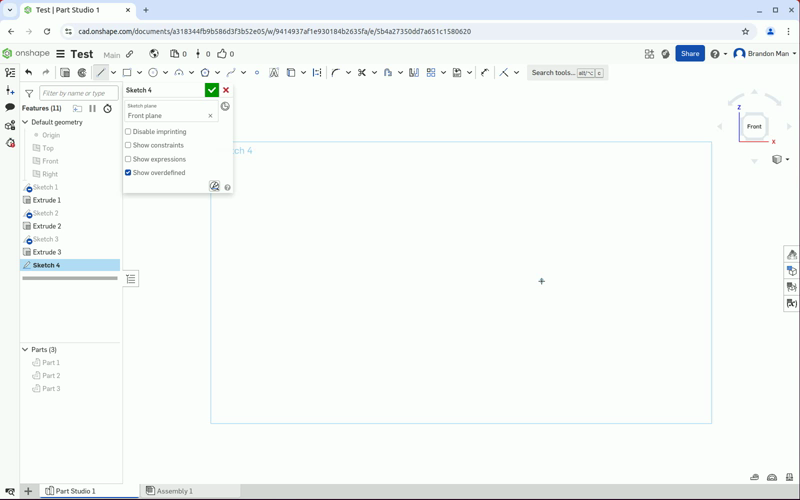
key_down(shift)
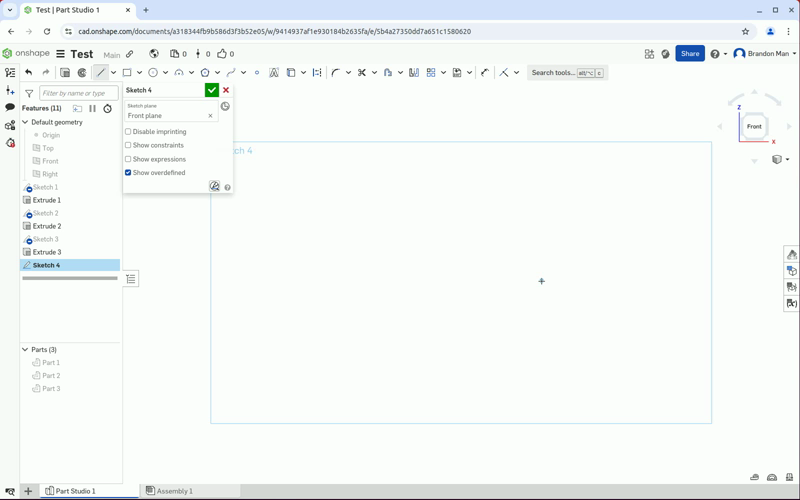
mouse_move(571, 280)
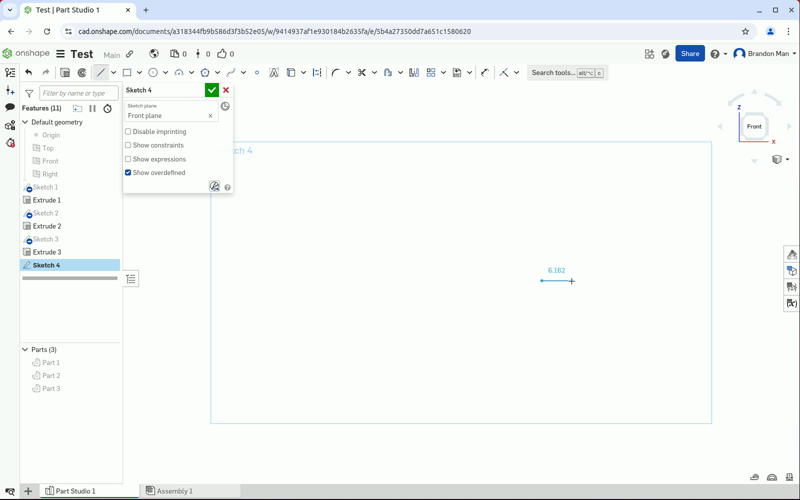
mouse_move(574, 280)
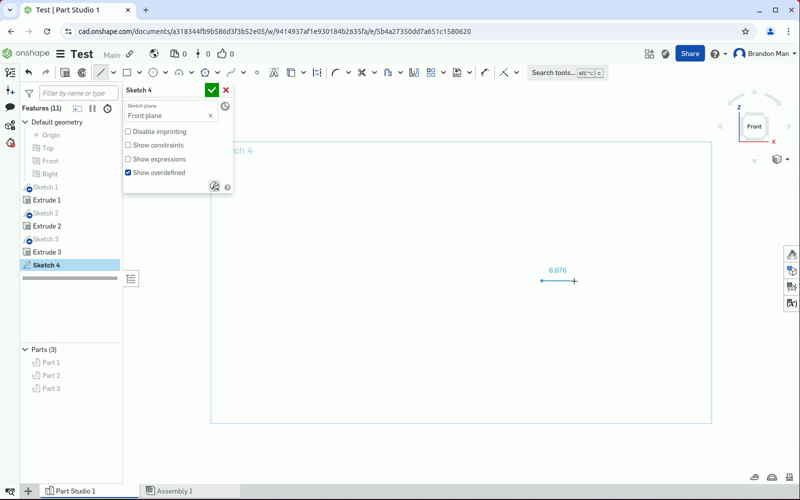
click(574, 280)
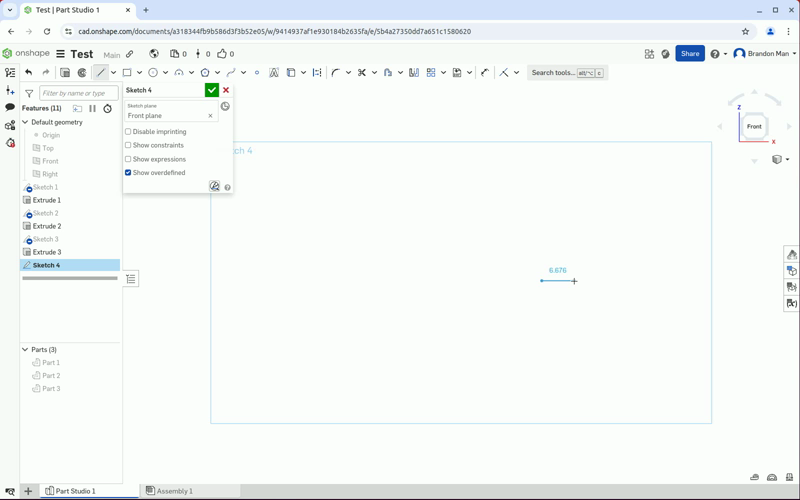
key_up(shift)
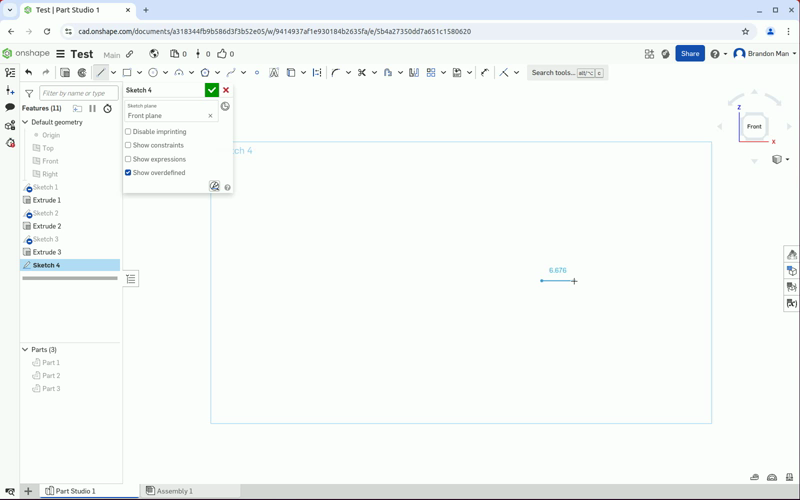
key_down(shift)
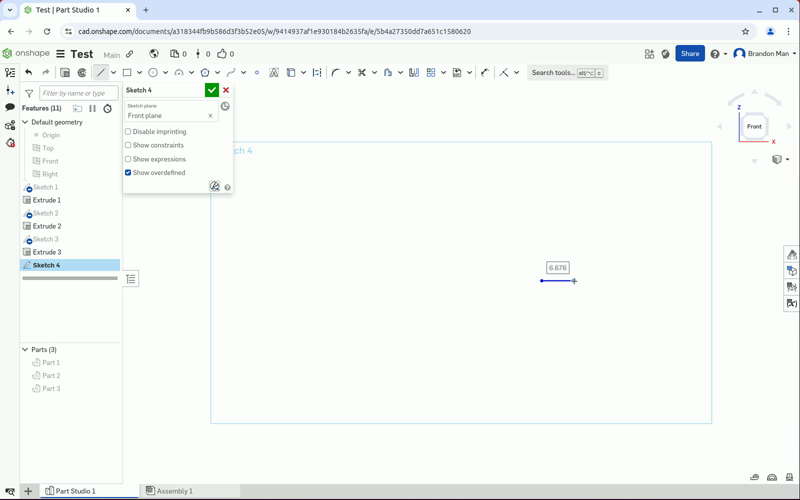
mouse_move(589, 280)
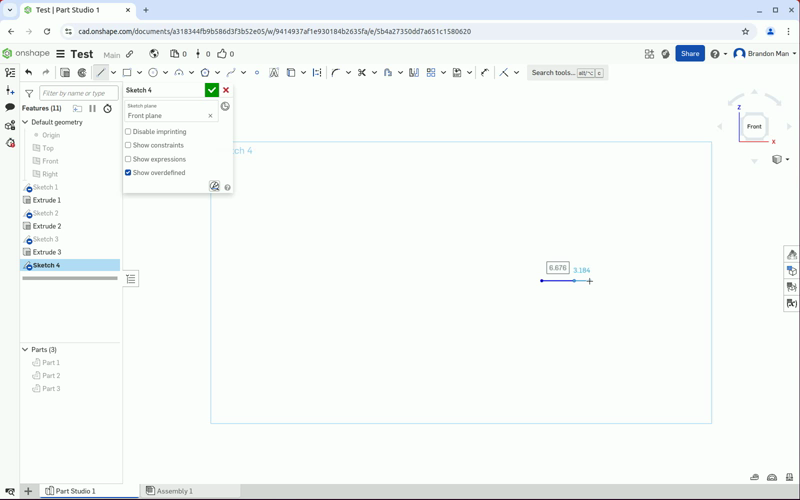
mouse_move(574, 259)
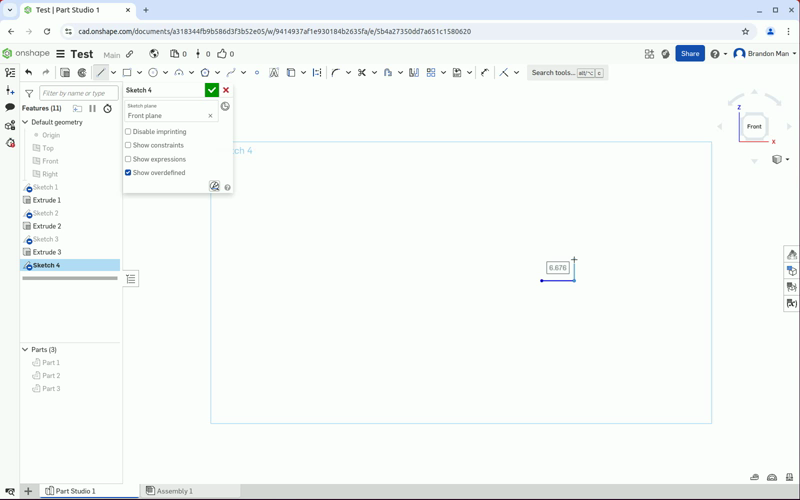
click(574, 259)
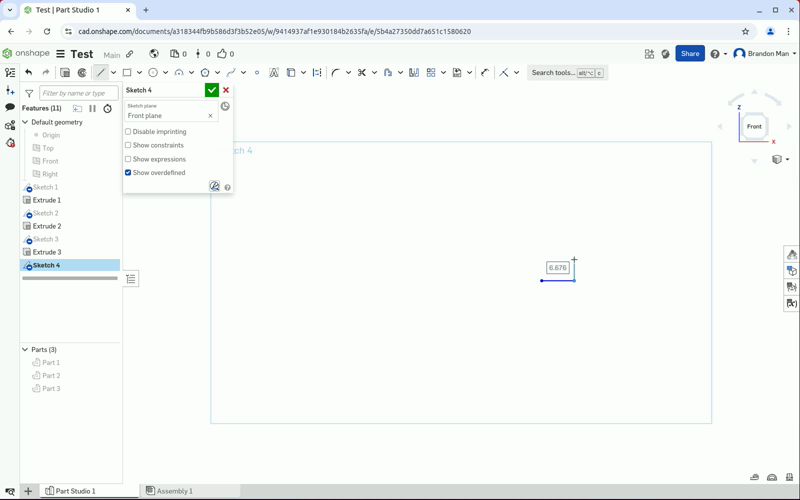
key_up(shift)
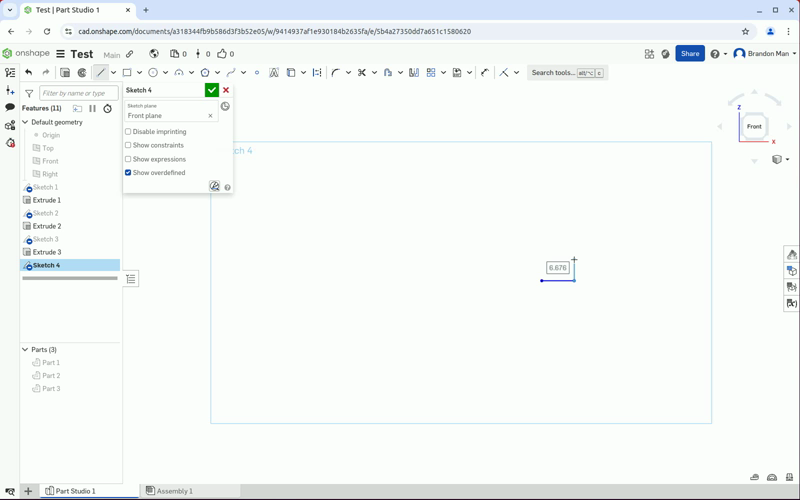
key_down(shift)
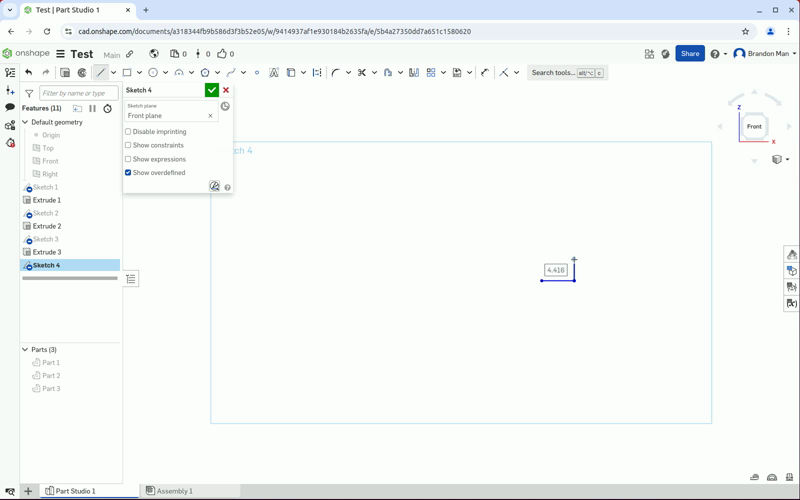
mouse_move(589, 259)
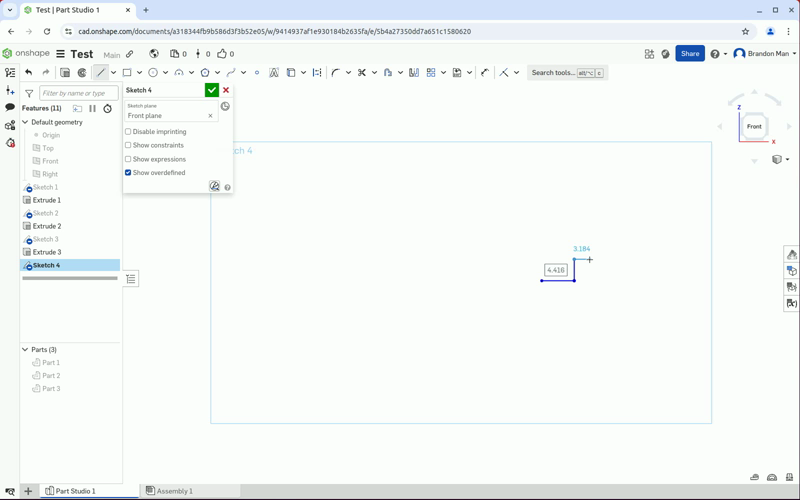
mouse_move(541, 259)
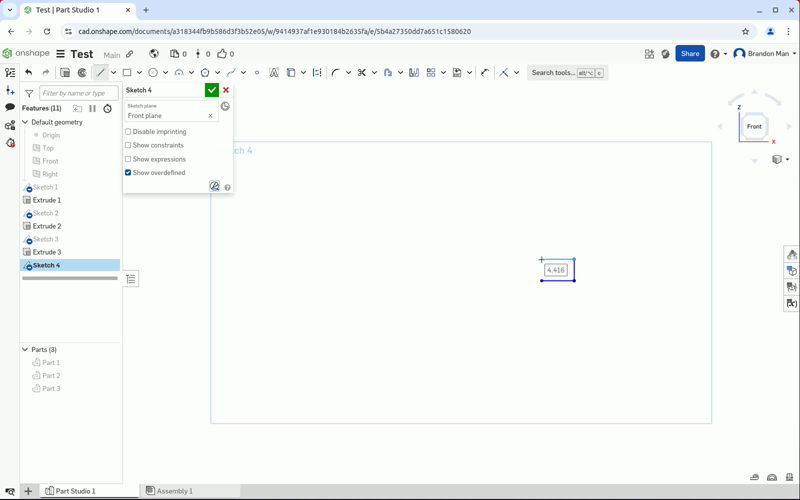
click(541, 259)
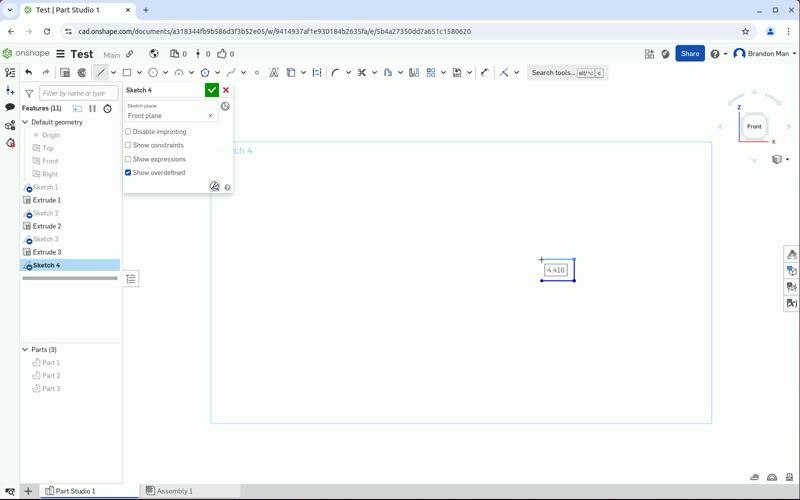
key_up(shift)
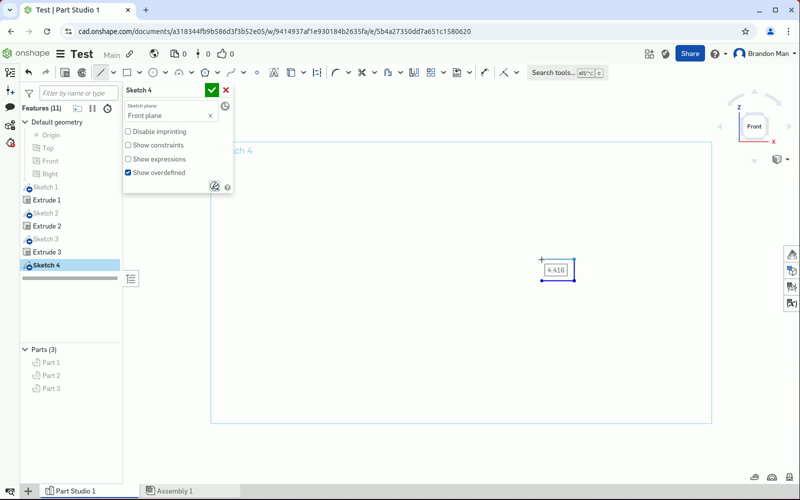
mouse_move(571, 259)
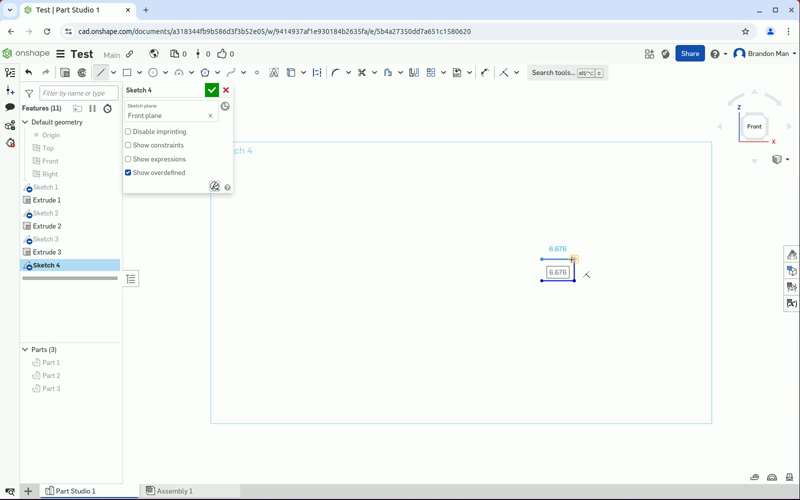
key_down(shift)
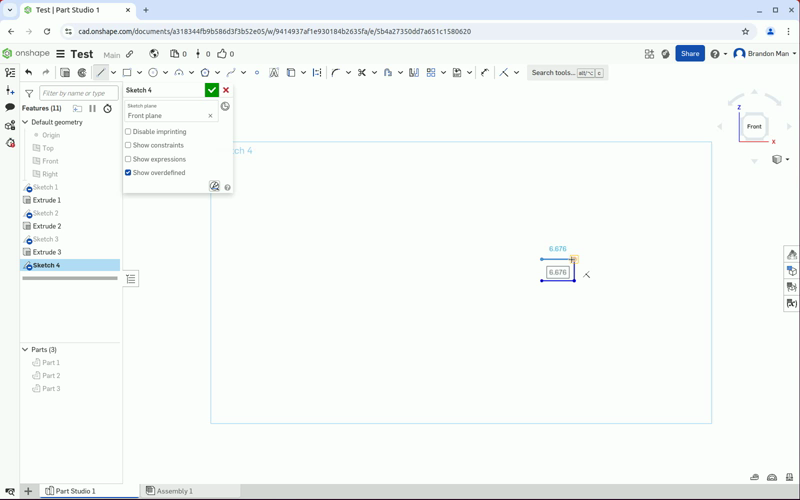
mouse_move(541, 280)
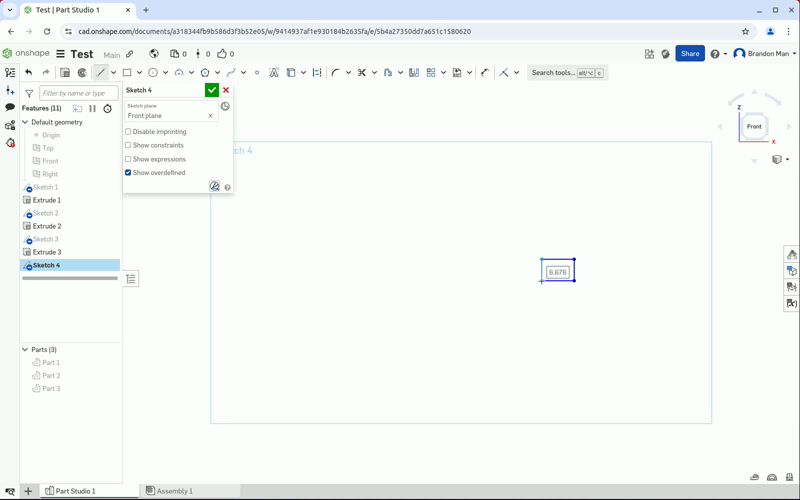
key_up(shift)
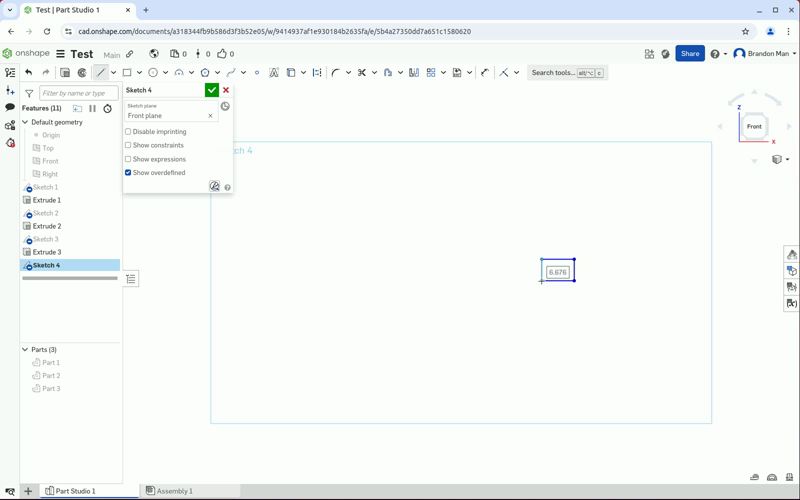
click(541, 280)
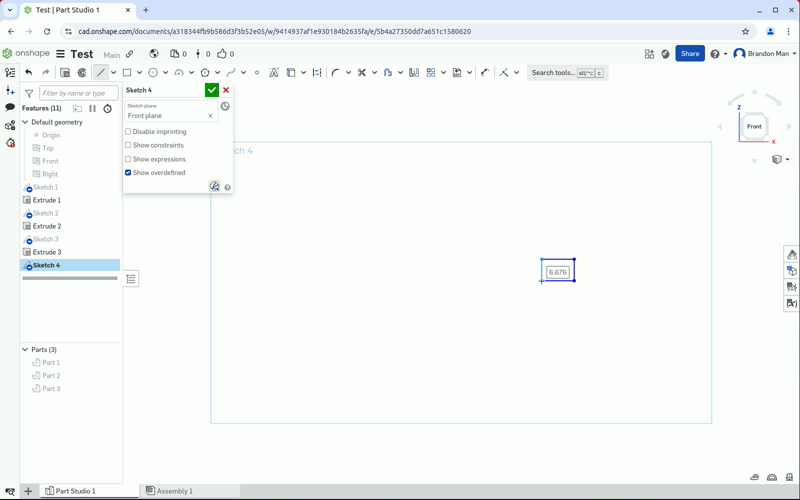
key(esc)
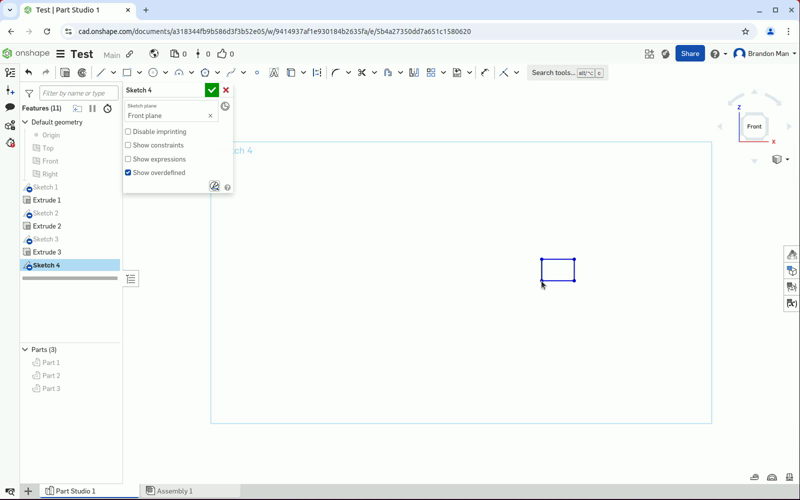
mouse_move(556, 262)
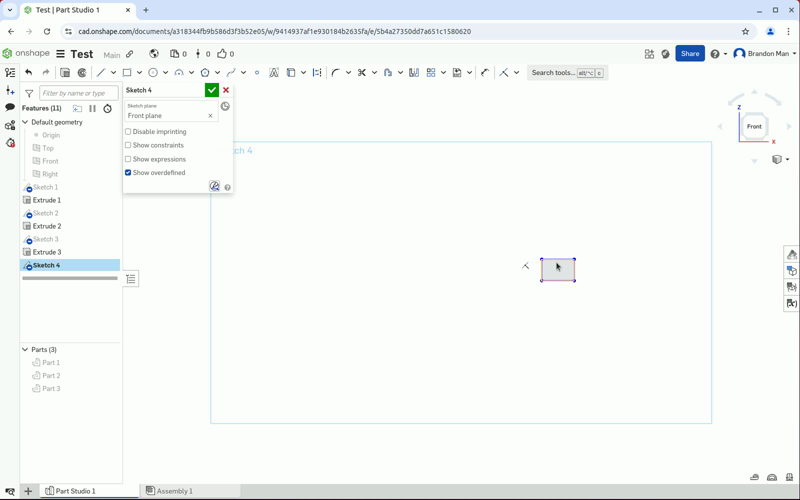
scroll(6)
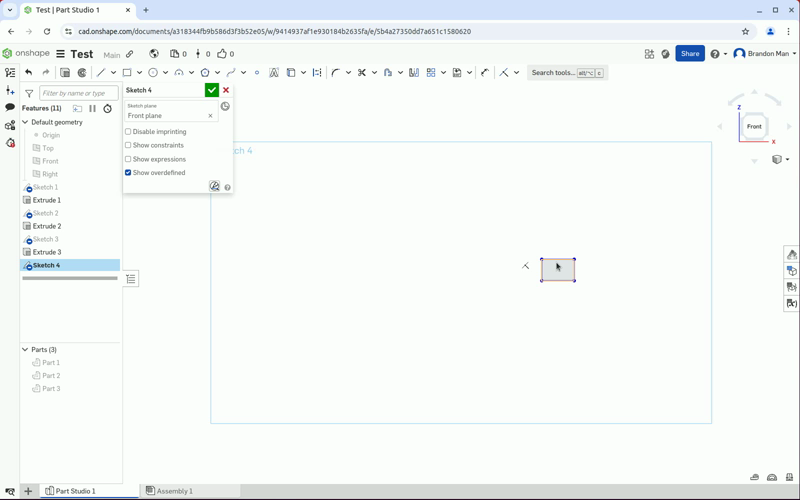
scroll(6)
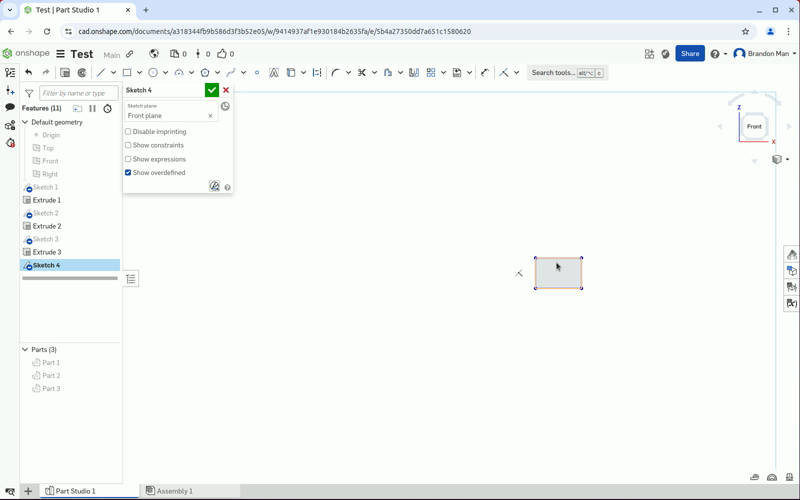
scroll(6)
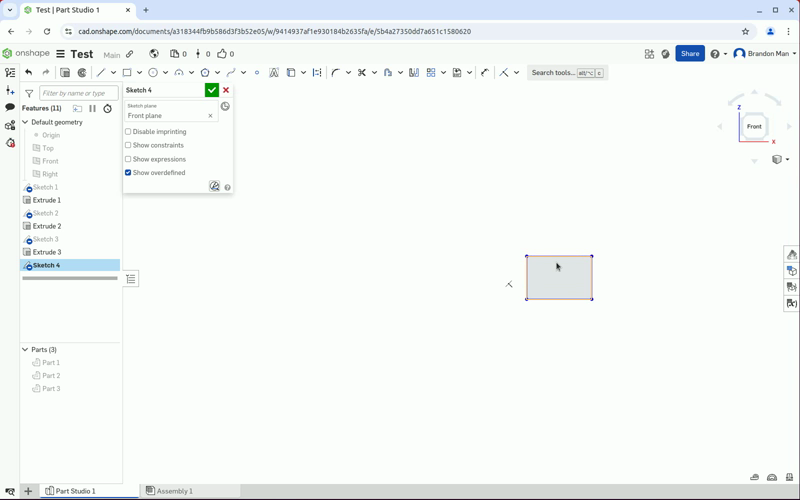
scroll(6)
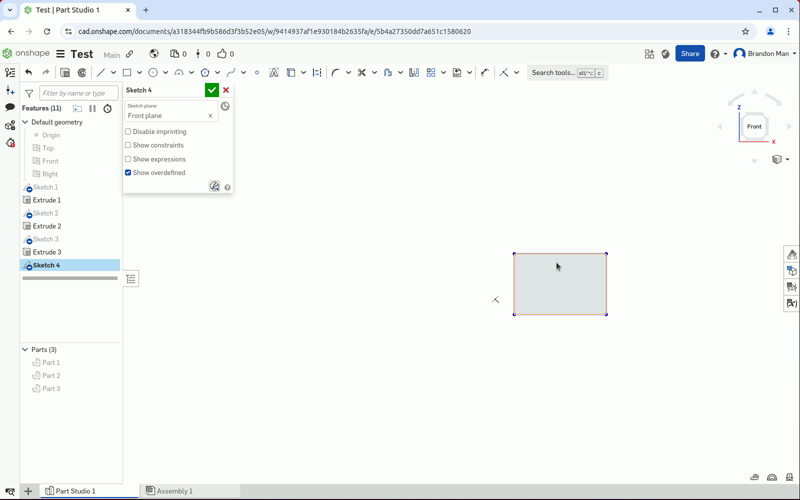
scroll(6)
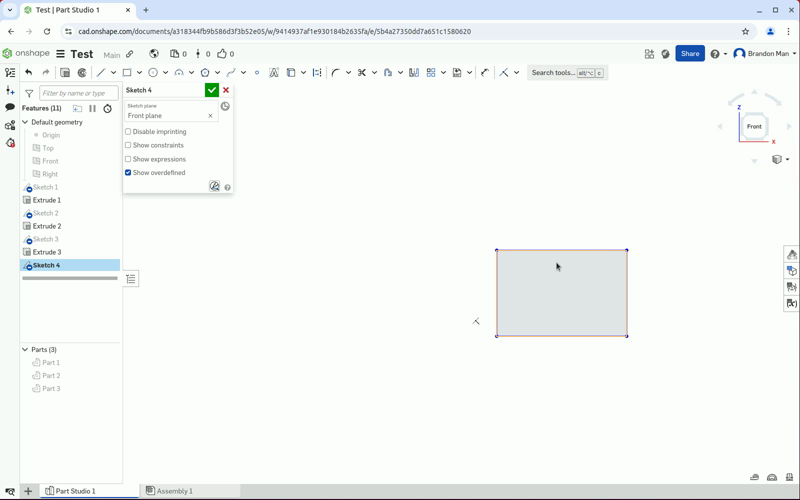
scroll(6)
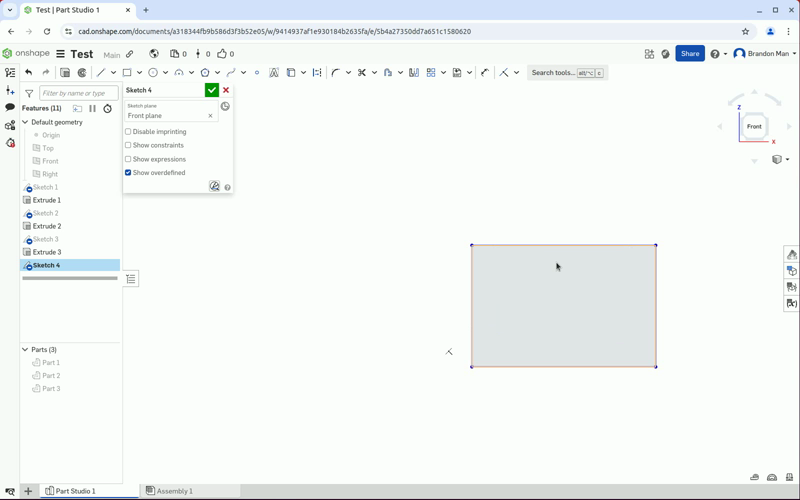
scroll(6)
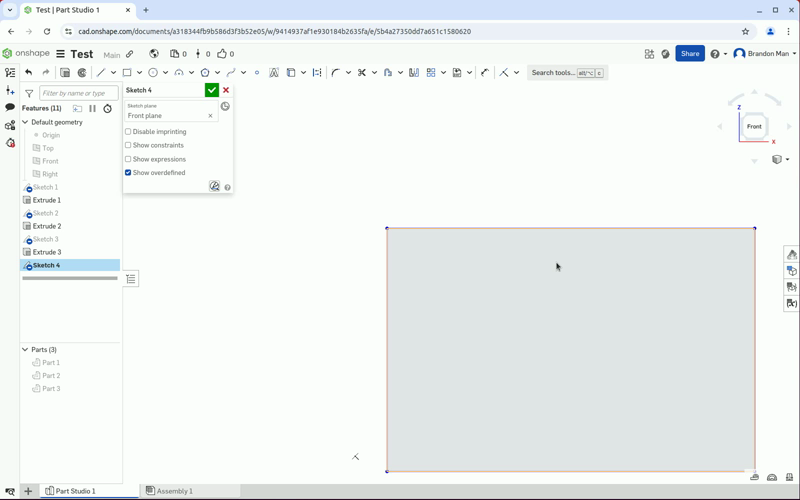
click(556, 262)
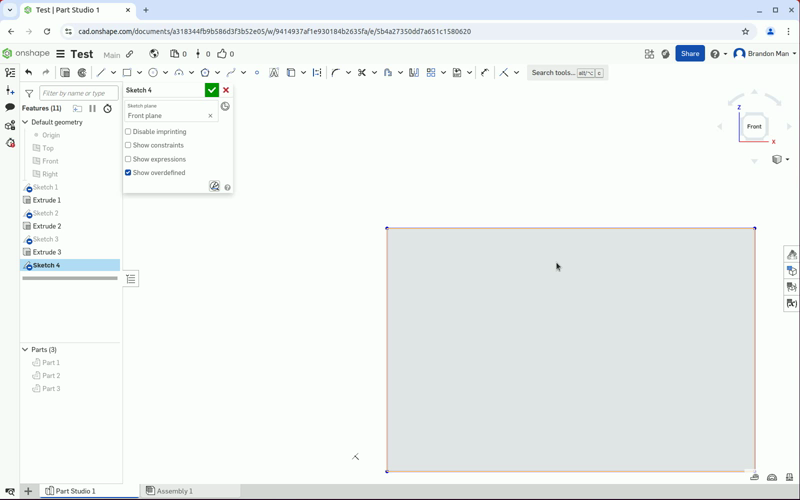
scroll(-6)
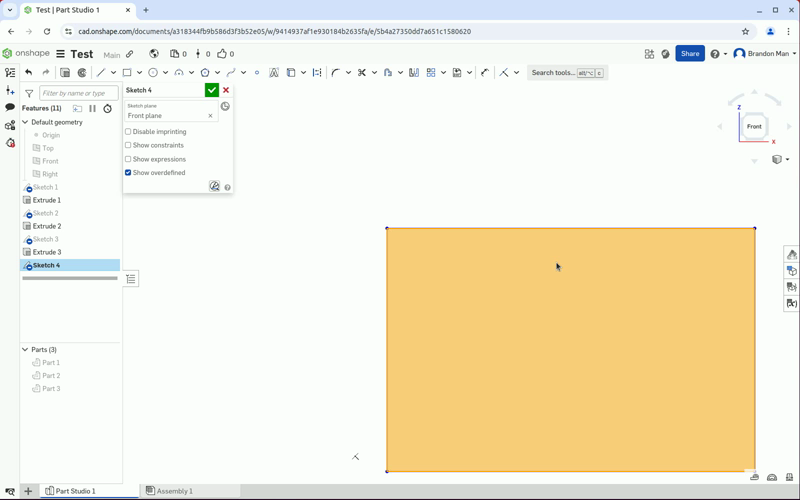
scroll(-6)
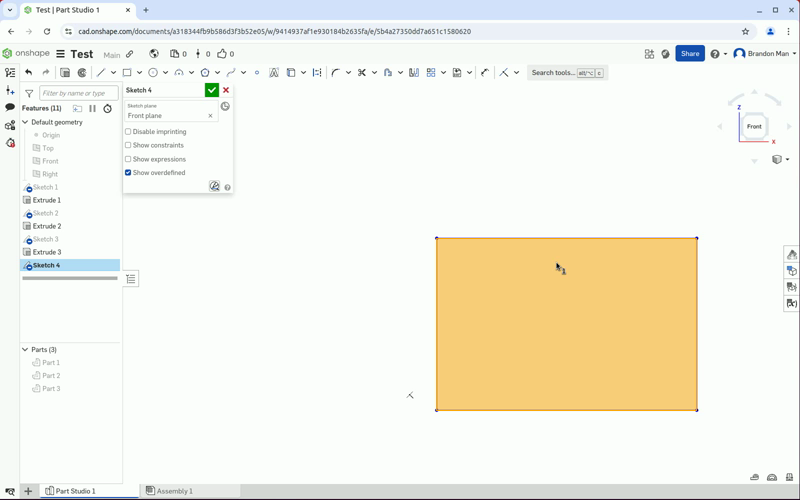
scroll(-6)
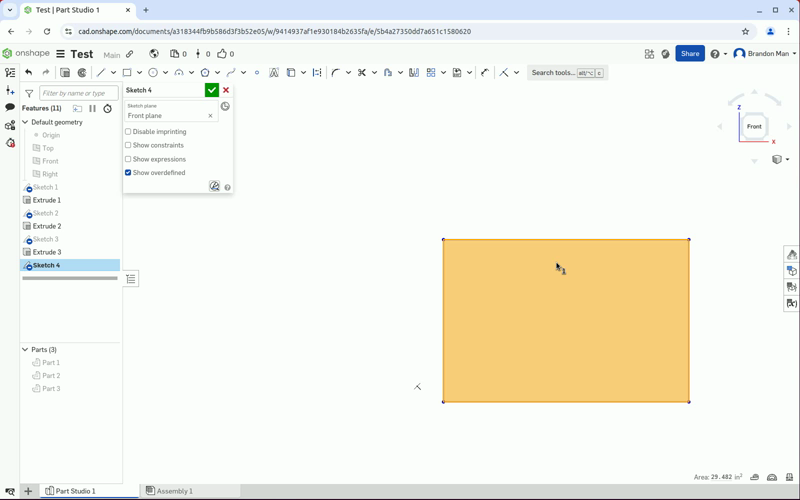
scroll(-6)
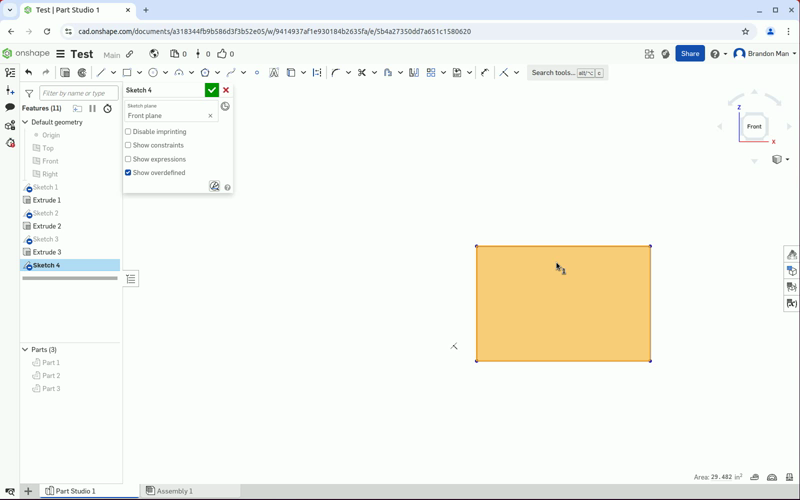
scroll(-6)
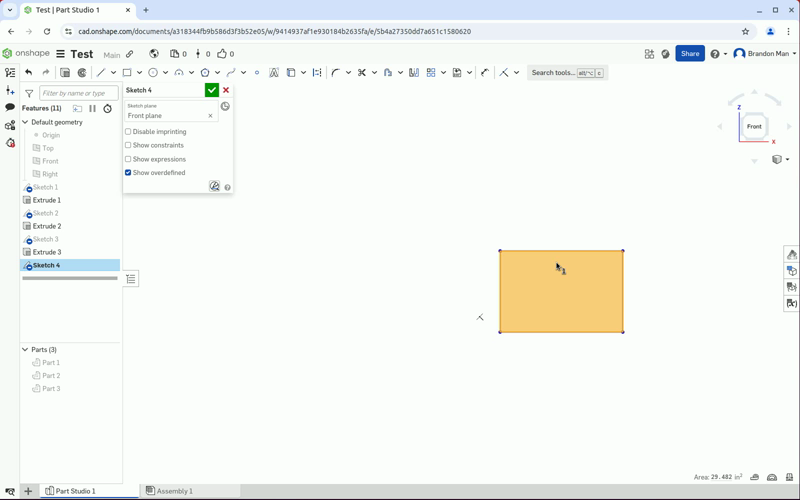
scroll(-6)
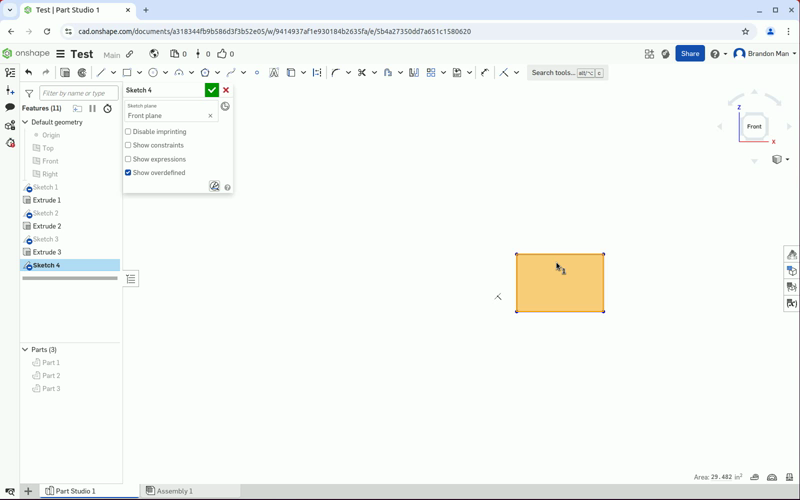
scroll(-6)
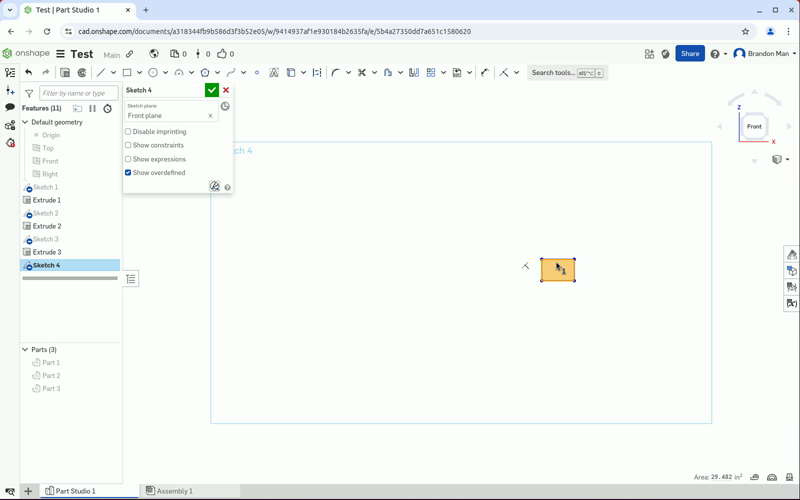
mouse_move(73, 352)
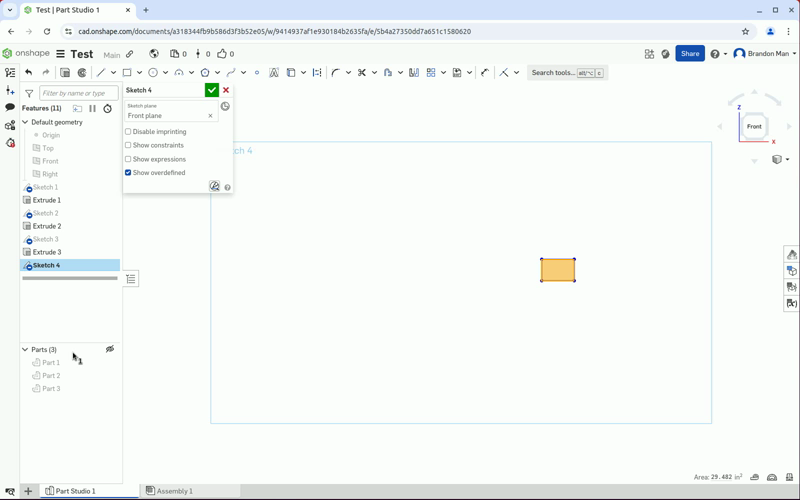
key(shift+y)
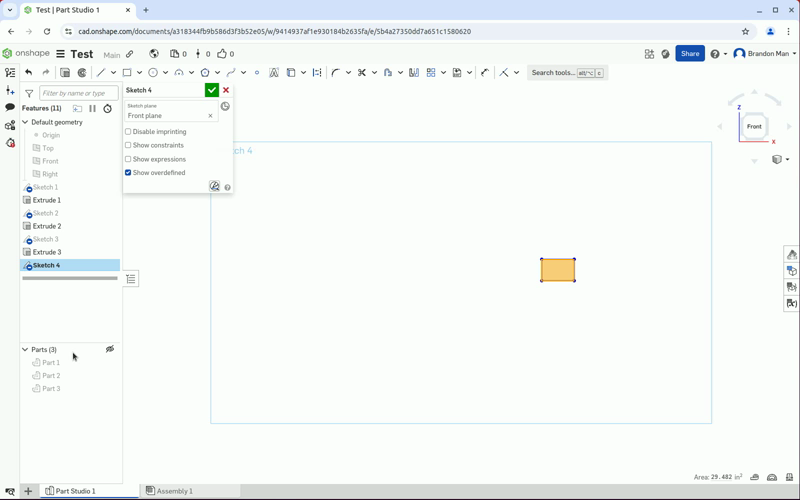
key(shift+e)
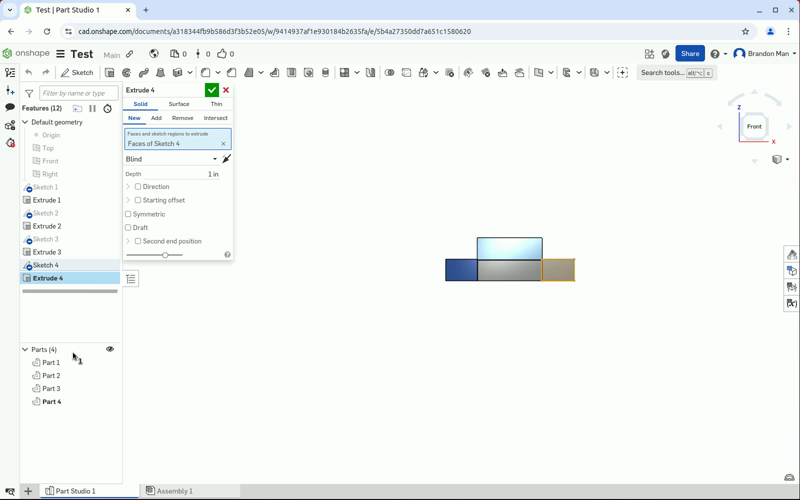
mouse_move(143, 106)
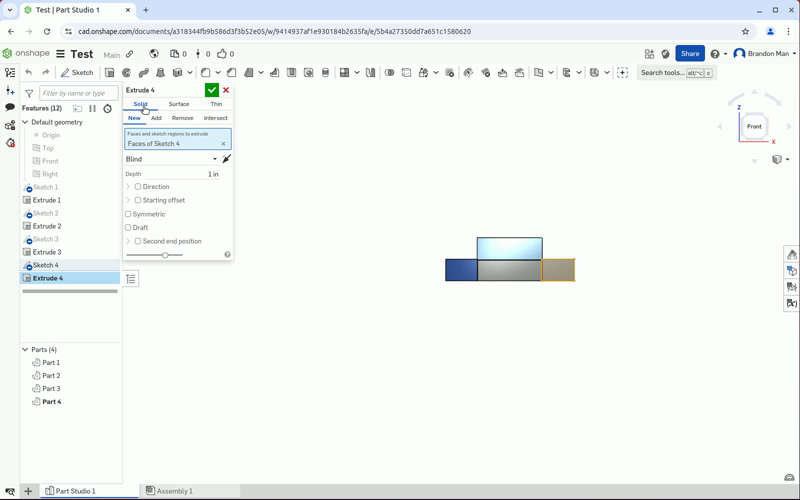
click(143, 106)
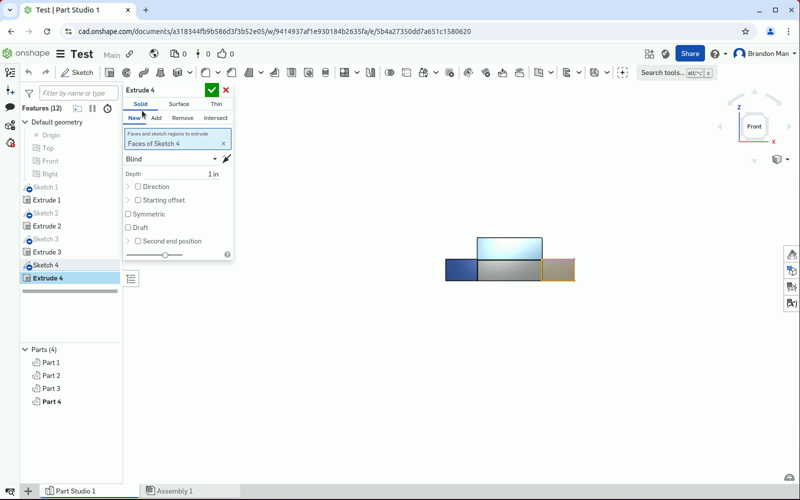
mouse_move(137, 120)
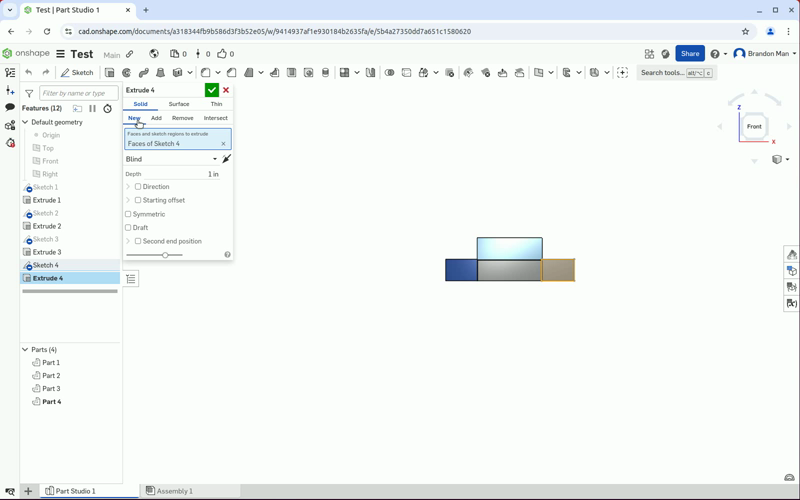
click(137, 120)
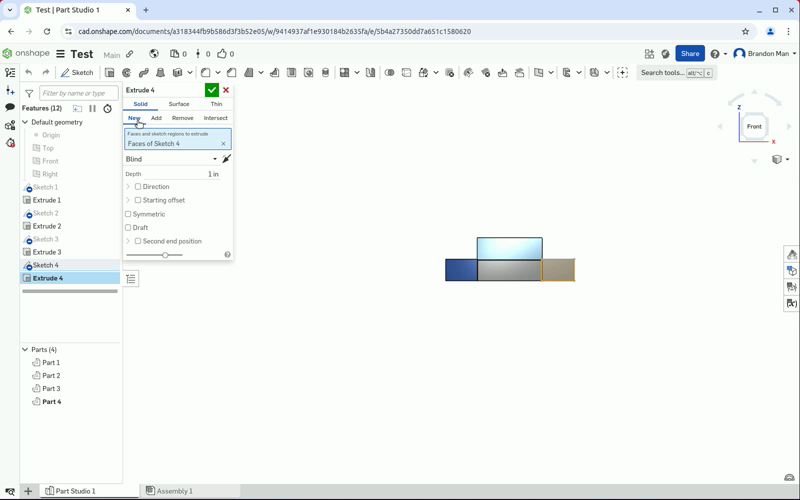
key(tab, 4)
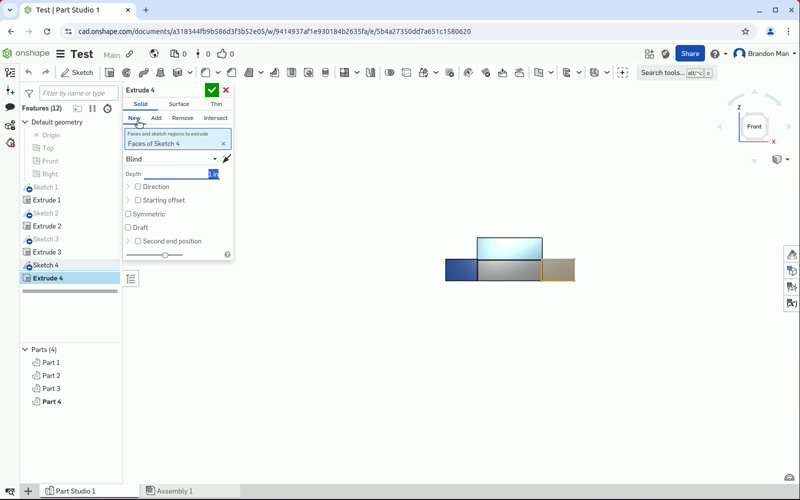
text(10.11)
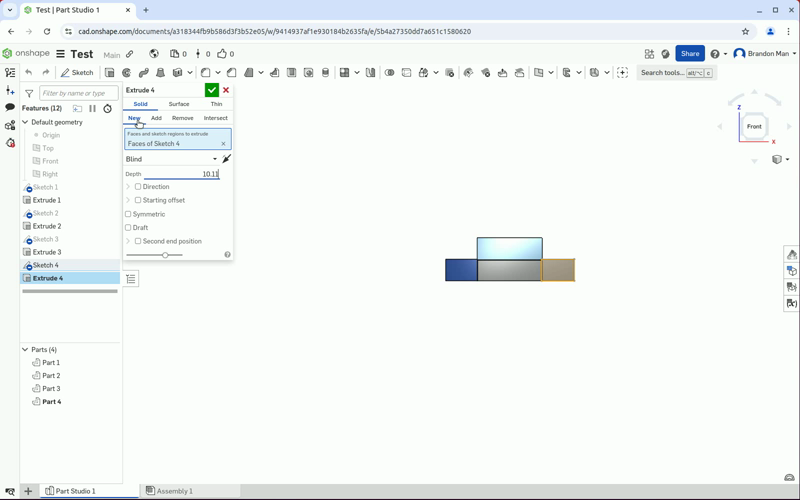
key(enter)
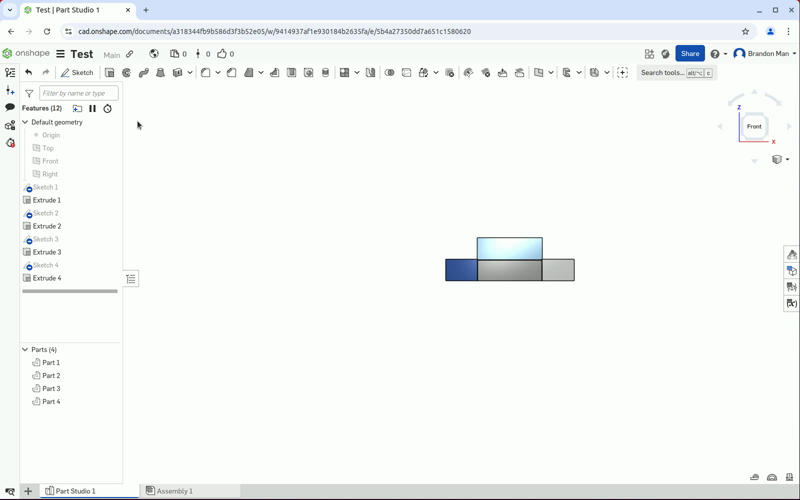
key(shift+h)
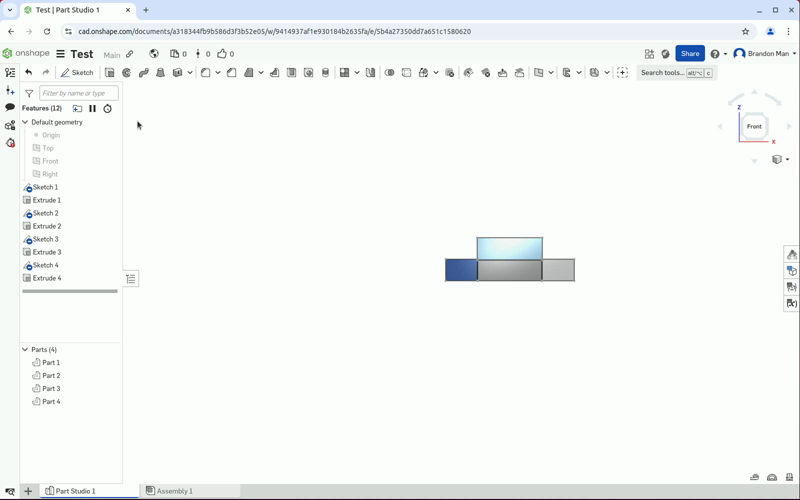
key(shift+h)
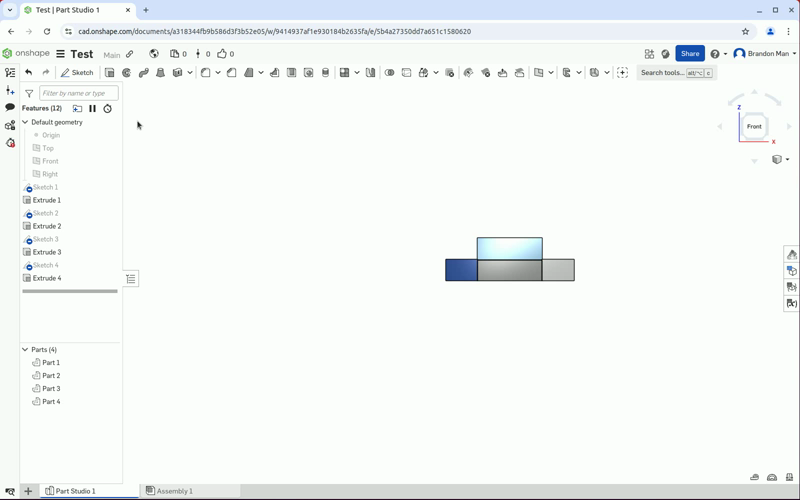
mouse_move(73, 189)
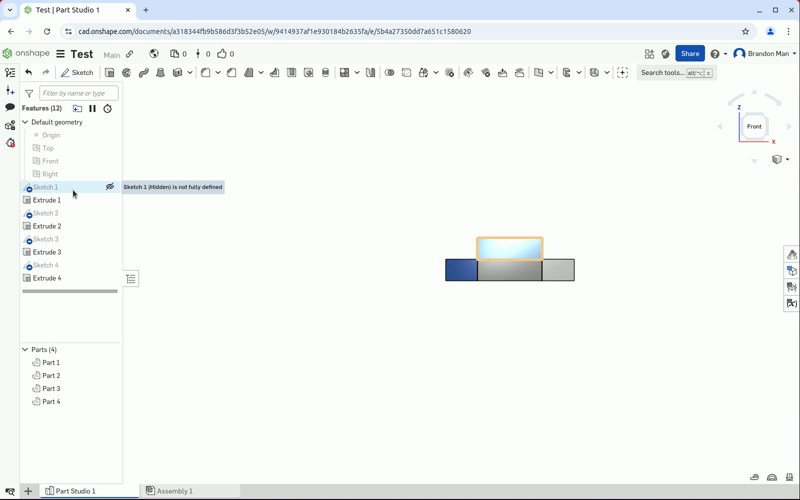
click(73, 189)
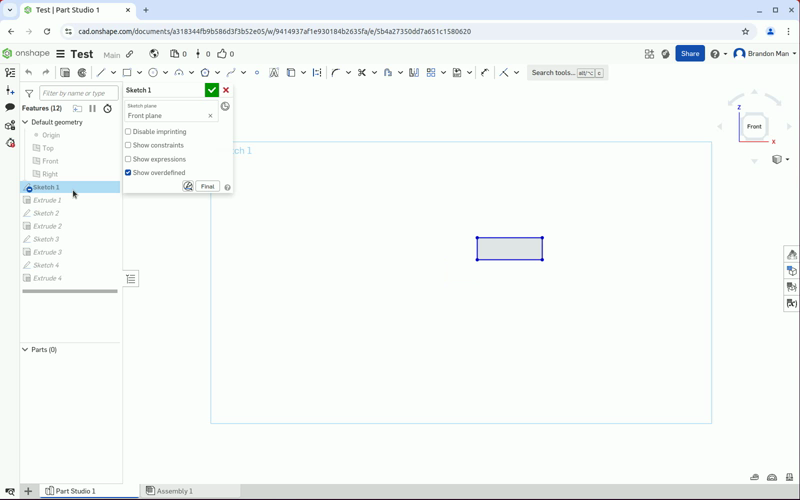
mouse_move(229, 92)
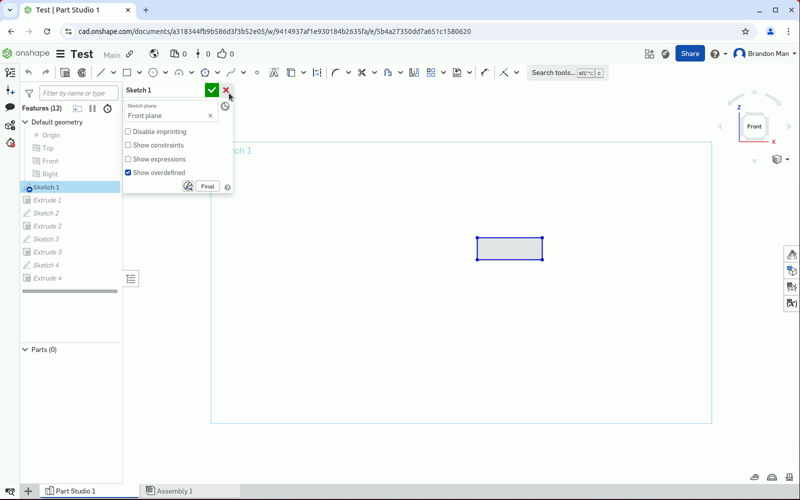
click(229, 92)
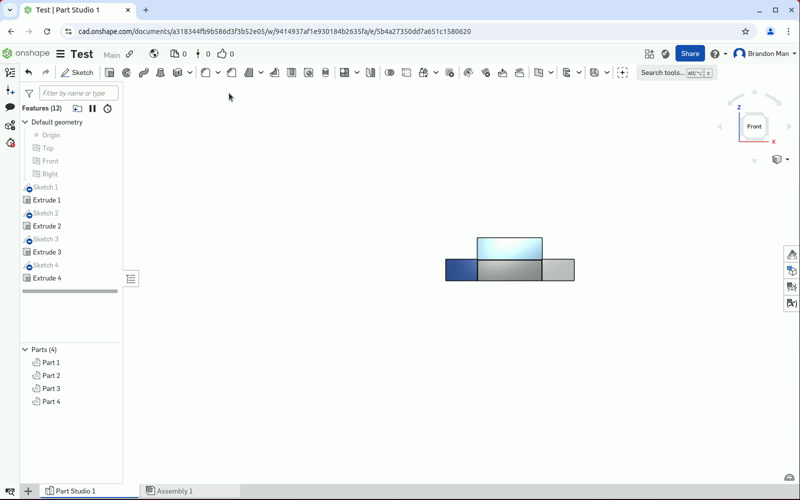
mouse_move(541, 75)
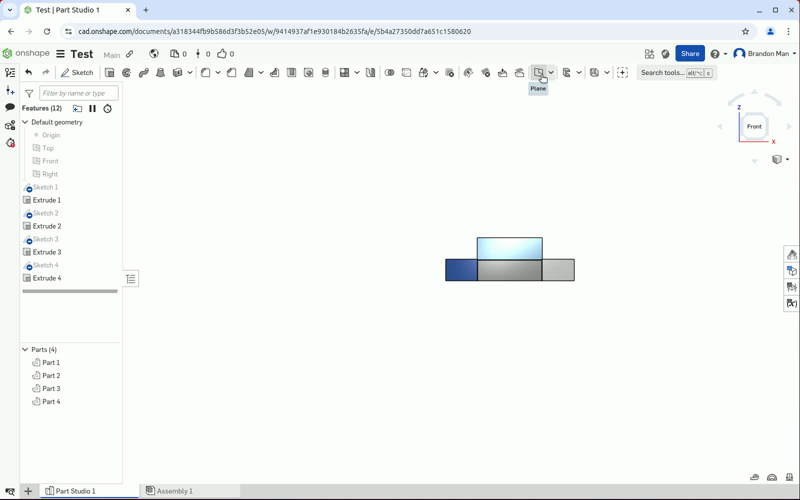
click(541, 75)
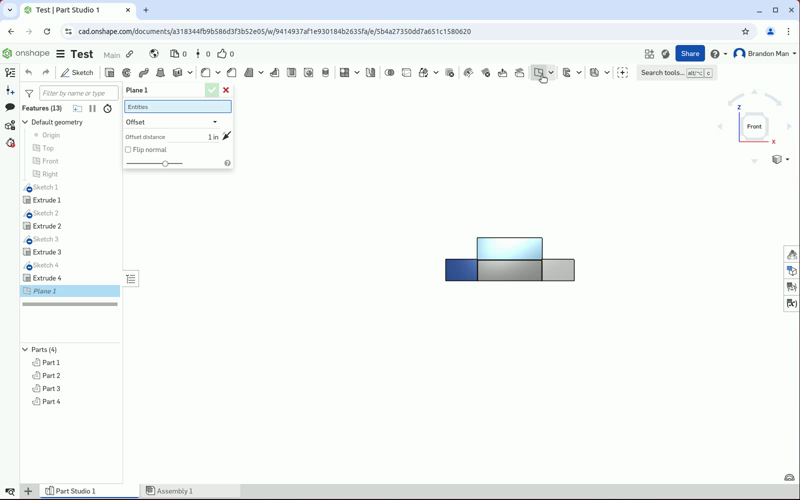
mouse_move(73, 163)
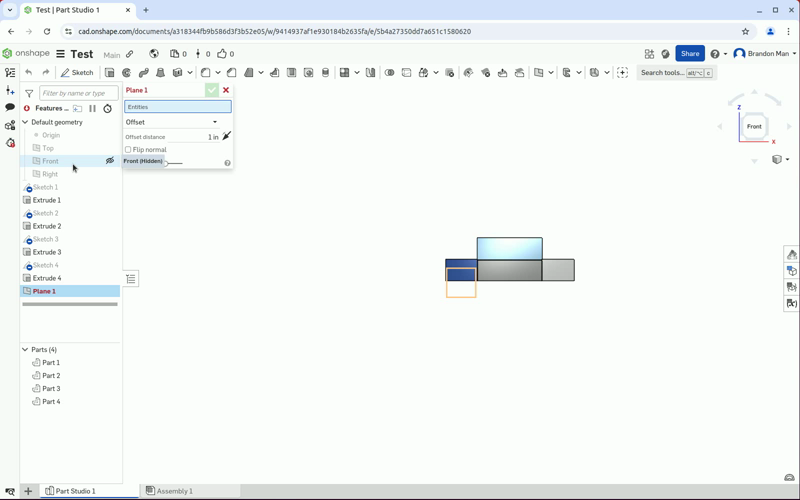
click(73, 163)
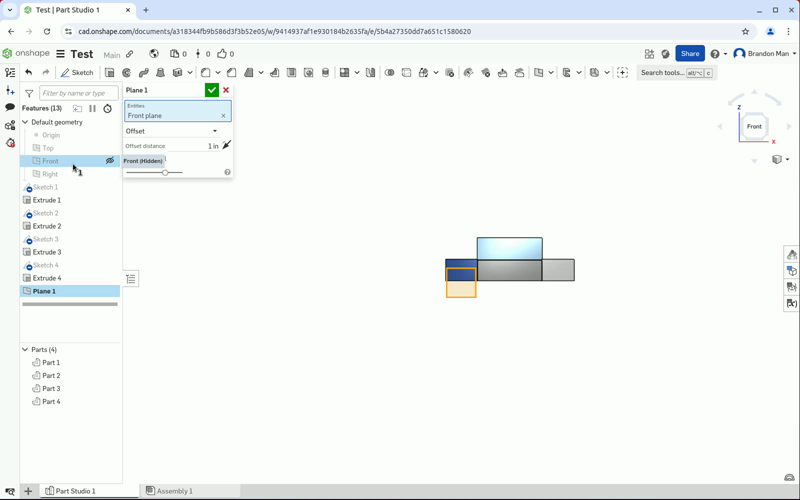
key(tab, 2)
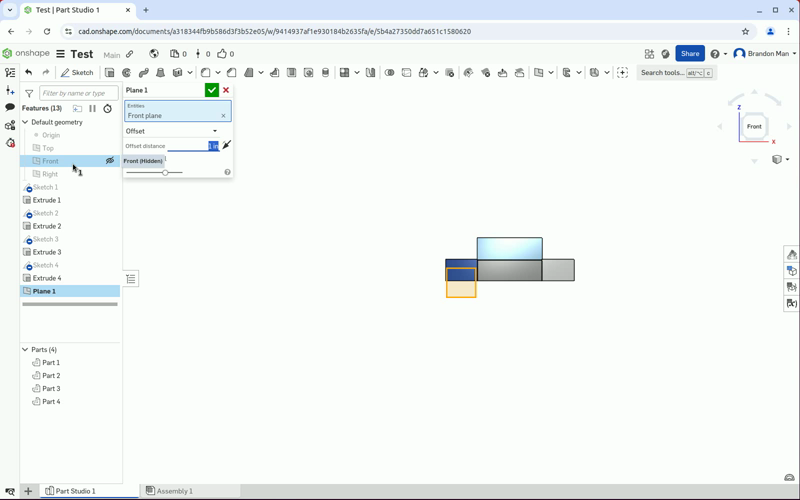
text(10.106)
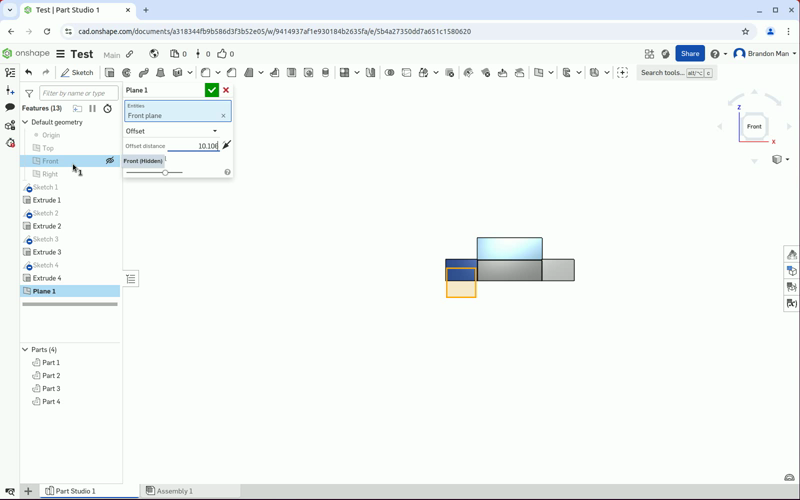
key(enter, 2)
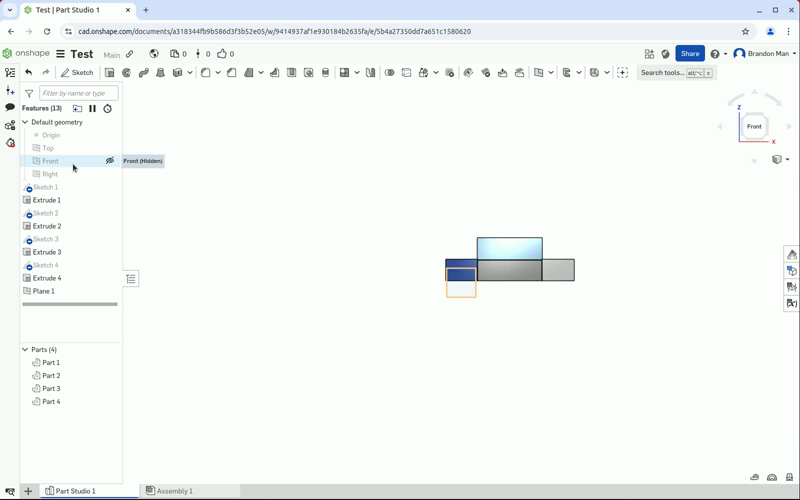
key(shift+s)
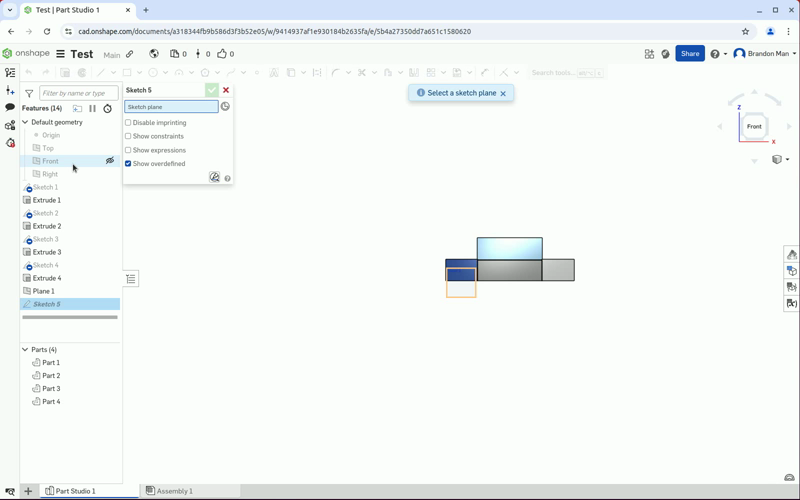
mouse_move(73, 293)
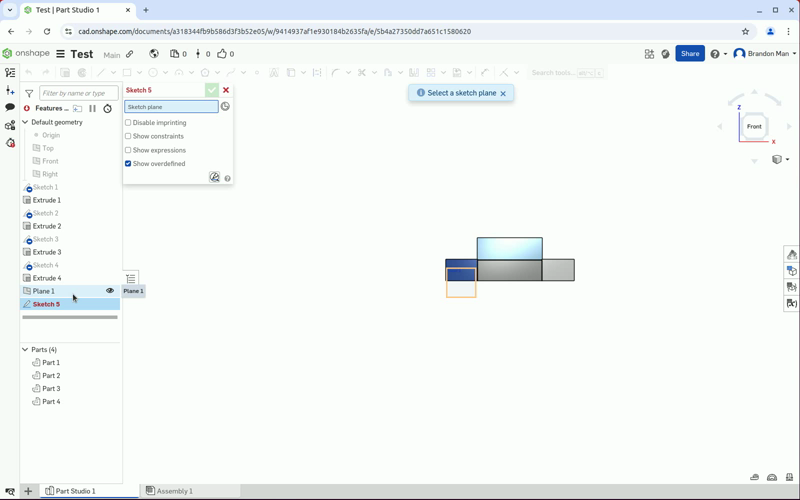
click(73, 293)
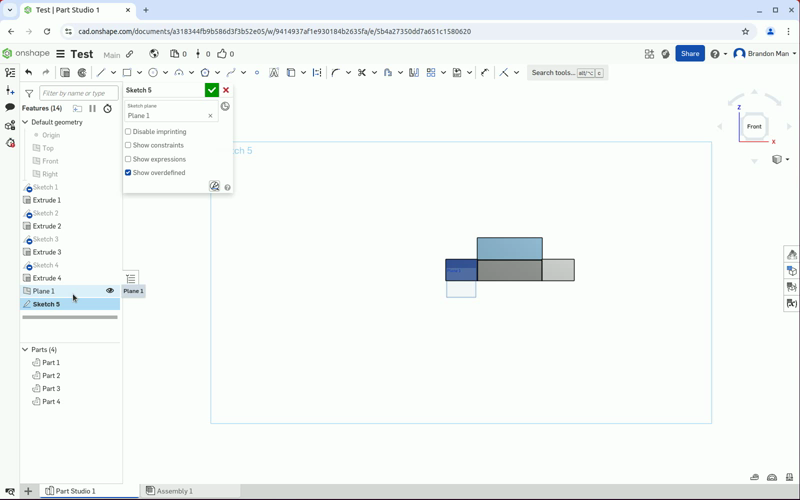
mouse_move(73, 352)
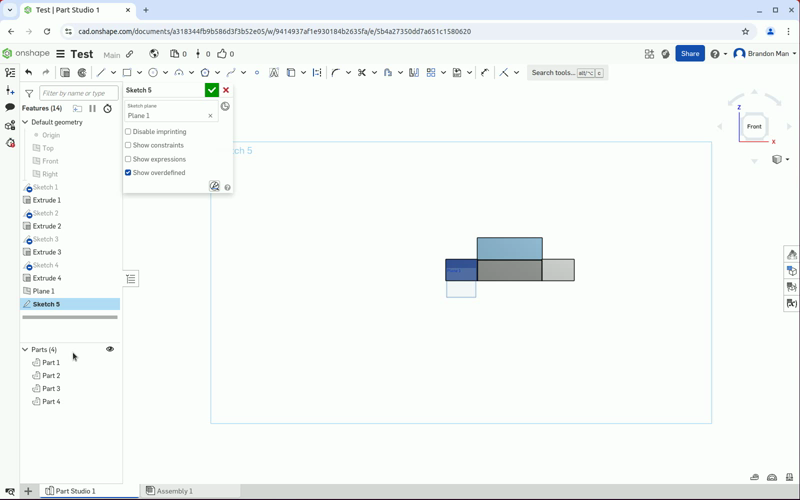
key(y)
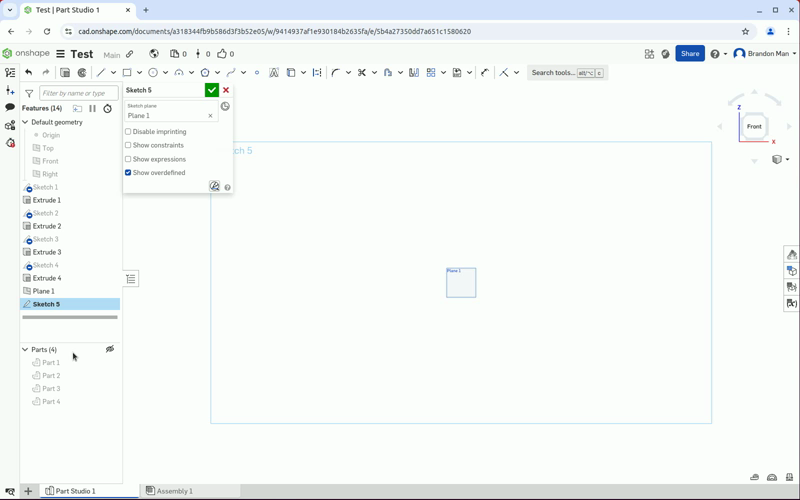
key(a)
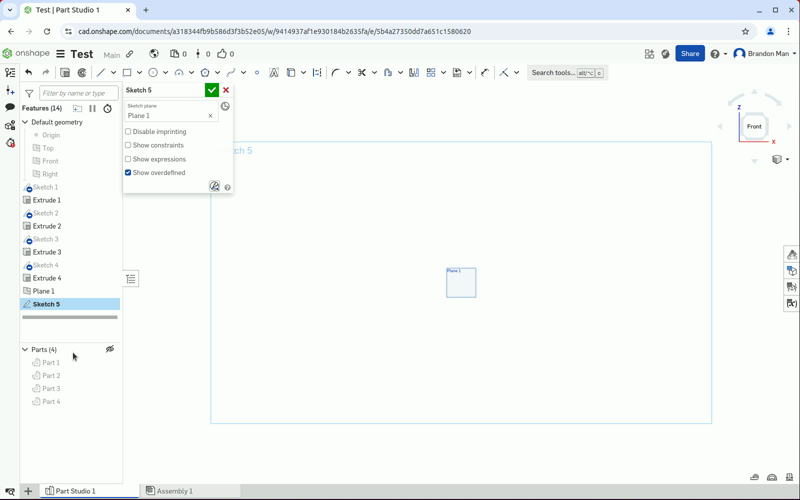
key_down(shift)
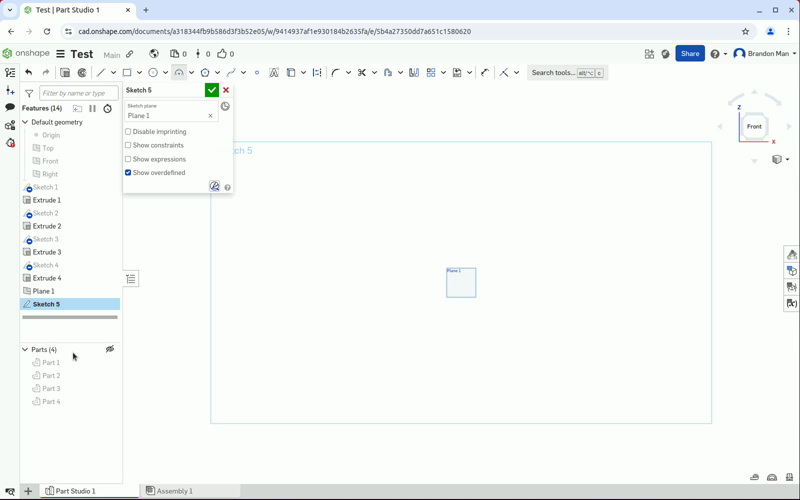
mouse_move(487, 237)
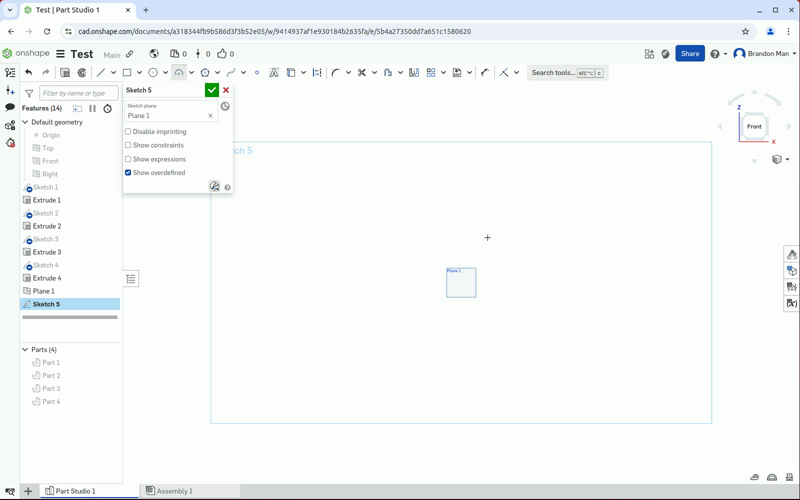
click(487, 237)
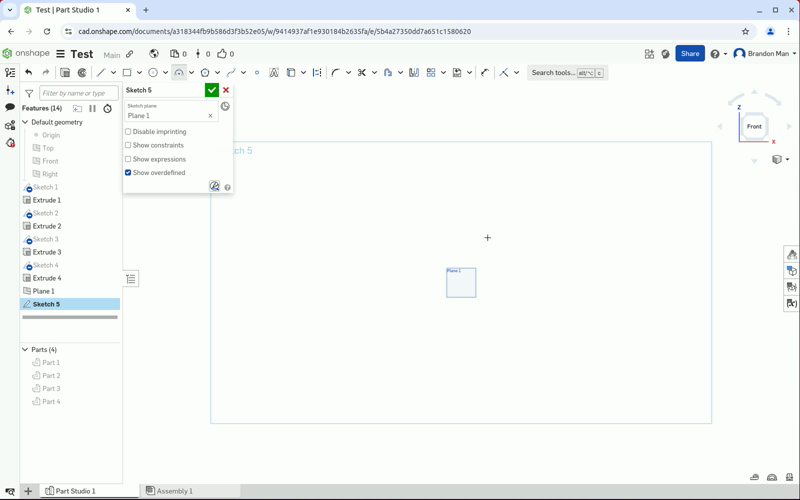
key_up(shift)
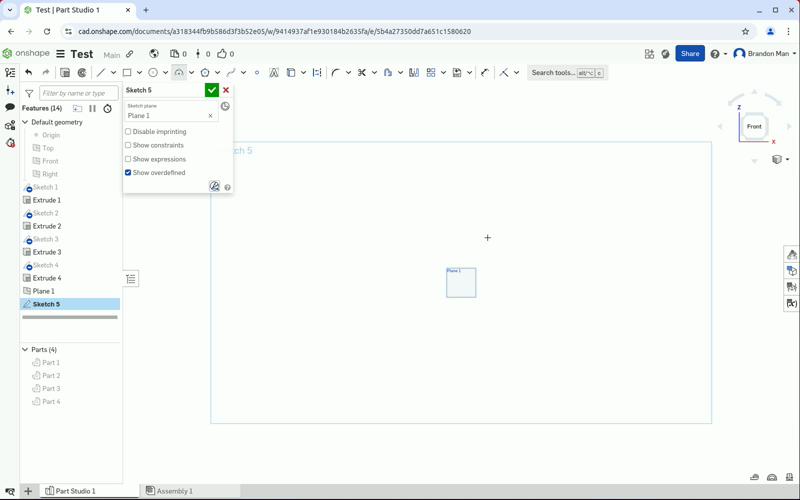
key_down(shift)
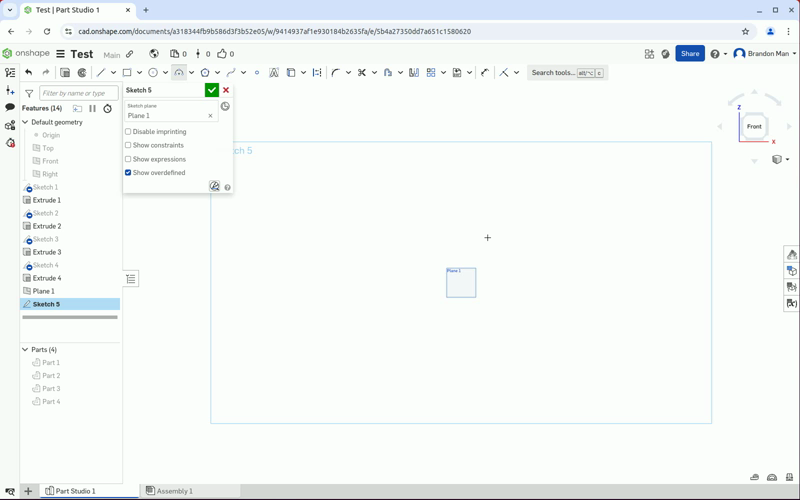
mouse_move(533, 237)
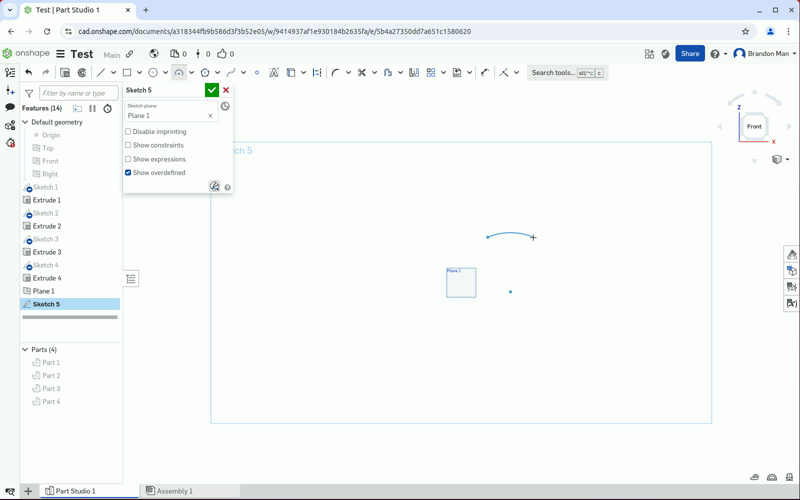
click(533, 237)
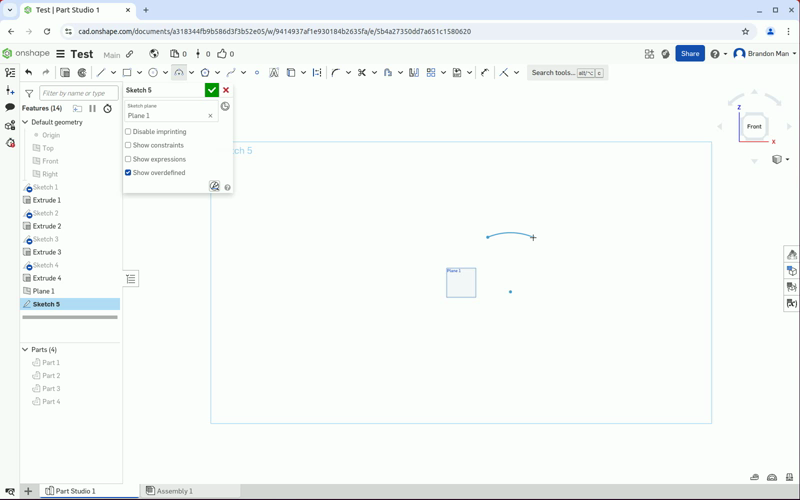
mouse_move(510, 259)
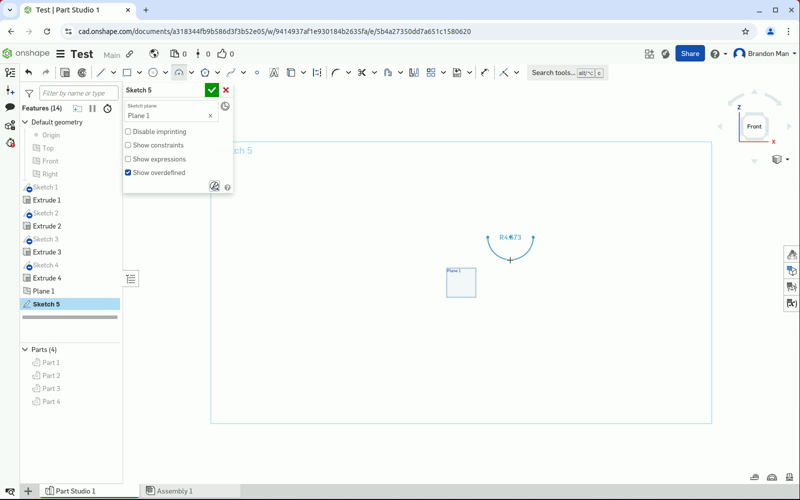
click(510, 259)
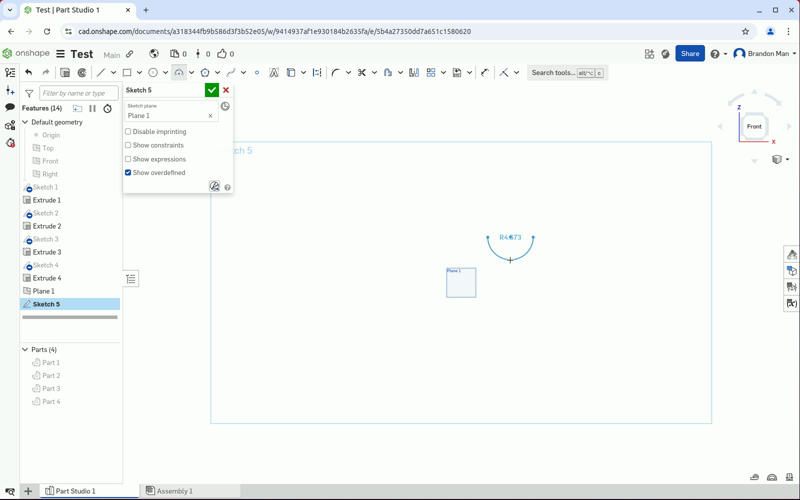
key_up(shift)
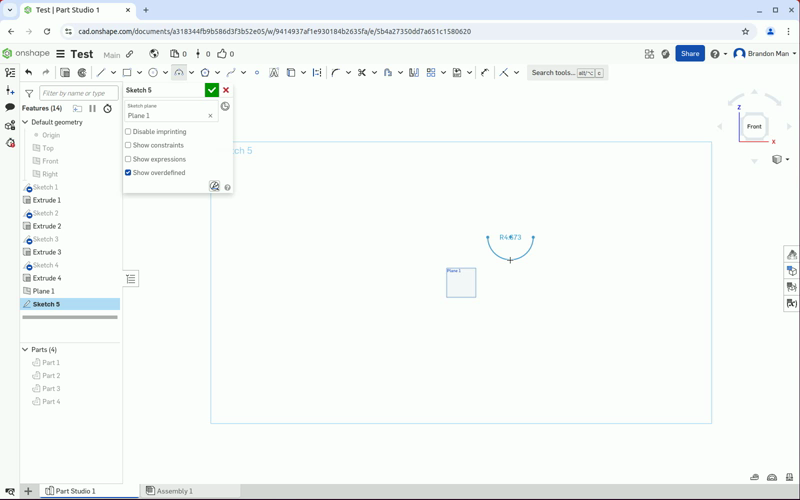
key(esc)
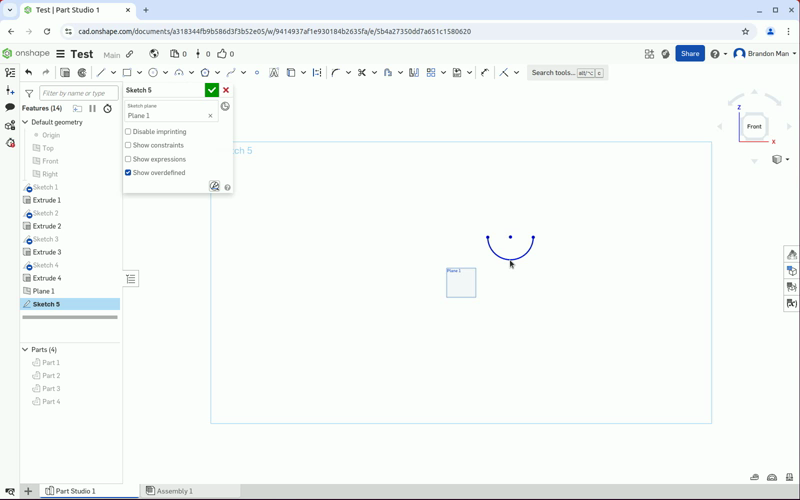
key(l)
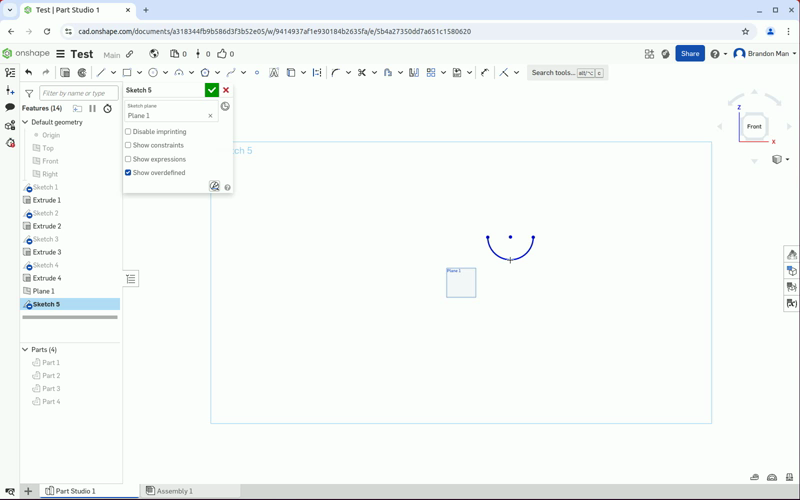
mouse_move(533, 237)
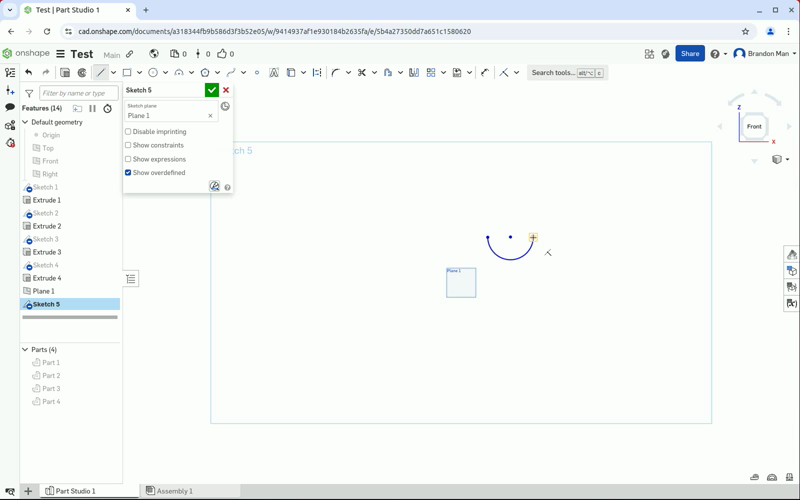
click(533, 237)
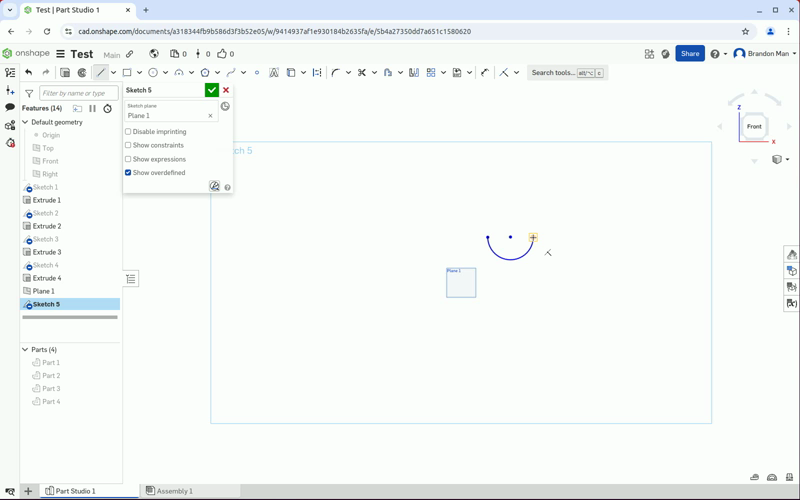
mouse_move(563, 237)
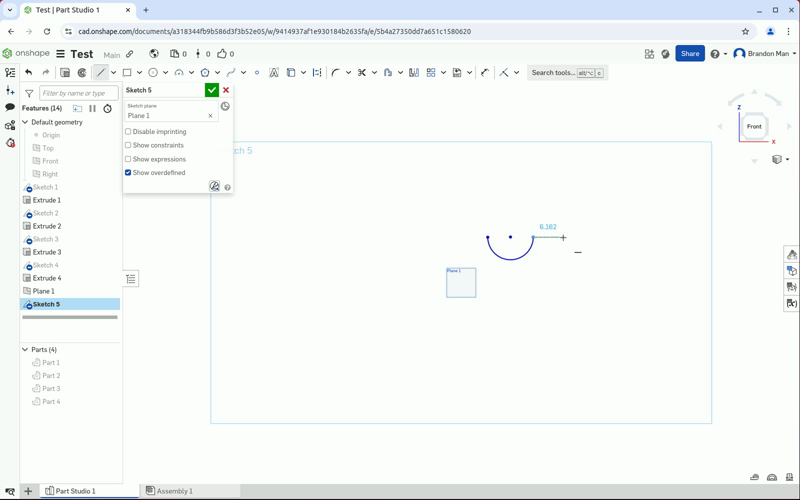
key_down(shift)
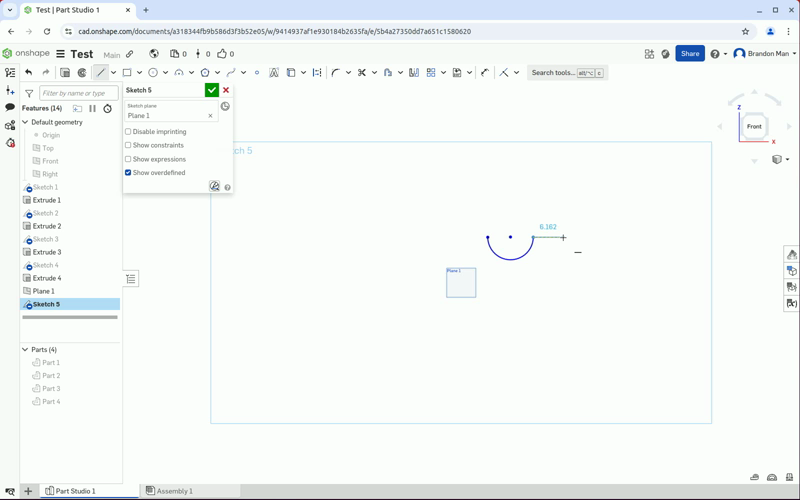
mouse_move(487, 237)
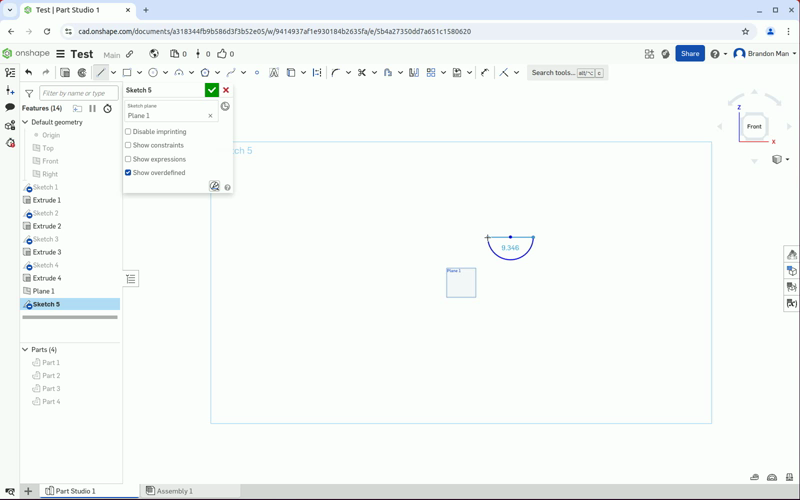
key_up(shift)
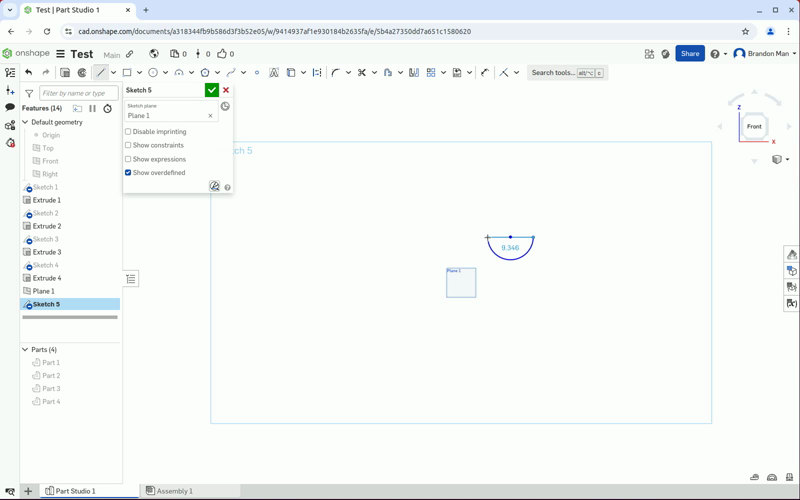
click(487, 237)
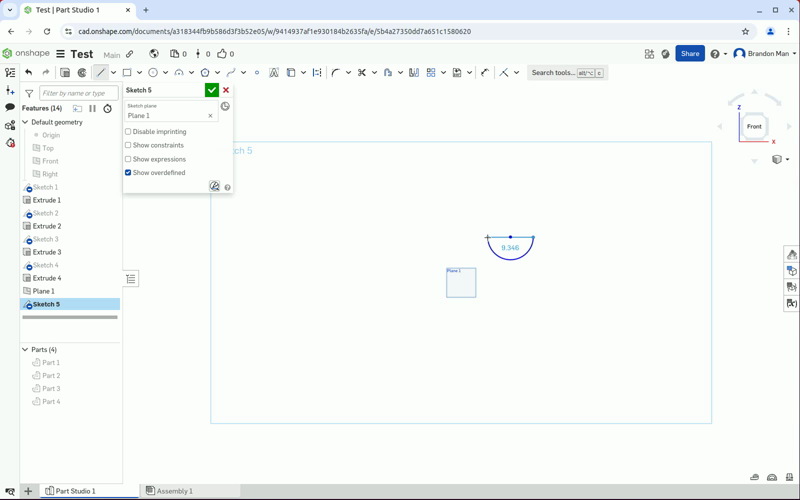
key(esc)
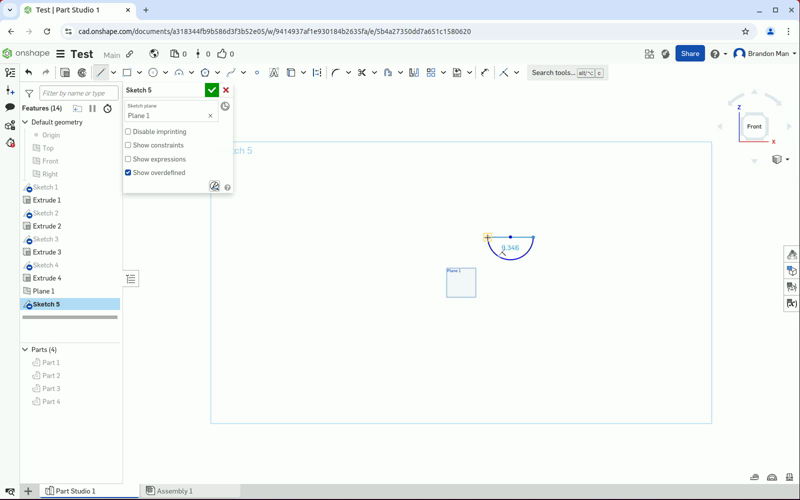
mouse_move(519, 237)
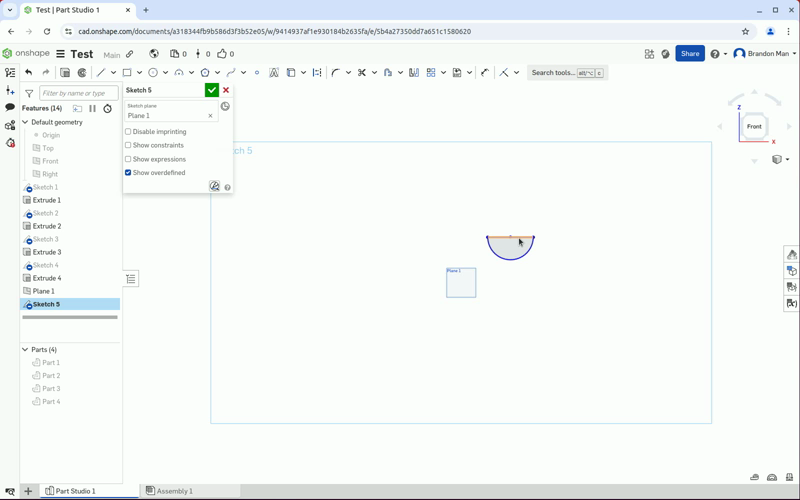
scroll(6)
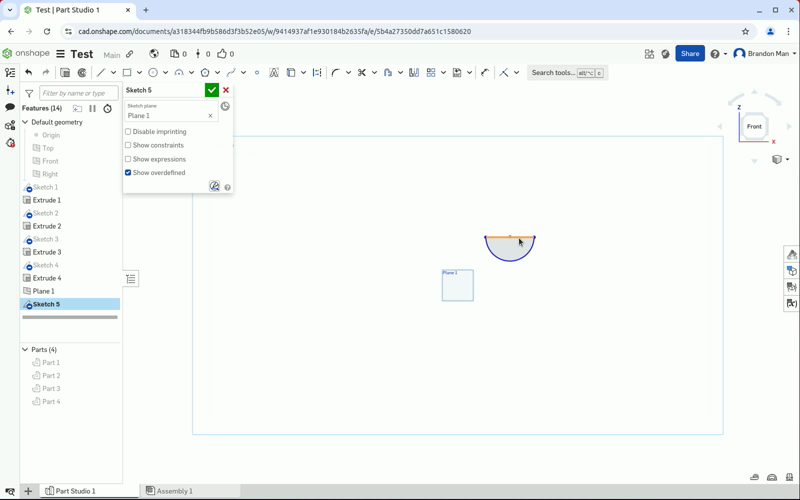
scroll(6)
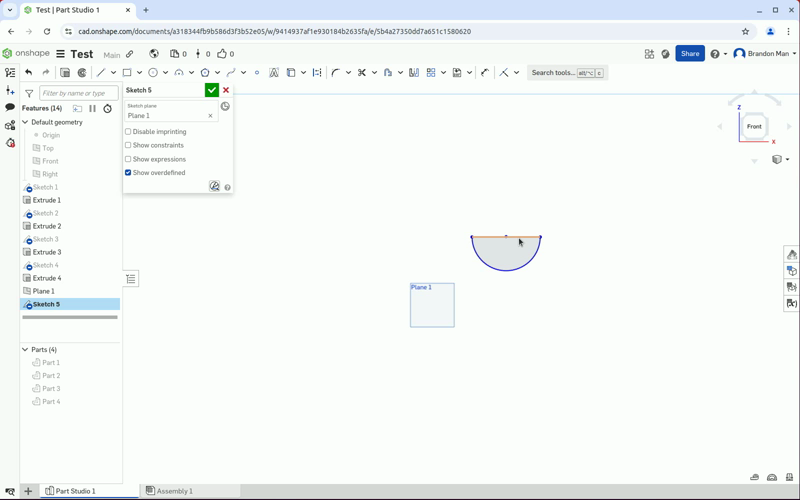
scroll(6)
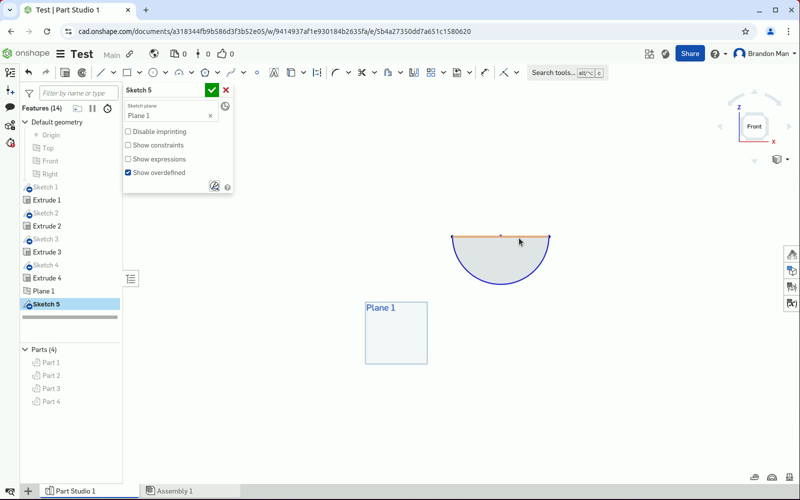
scroll(6)
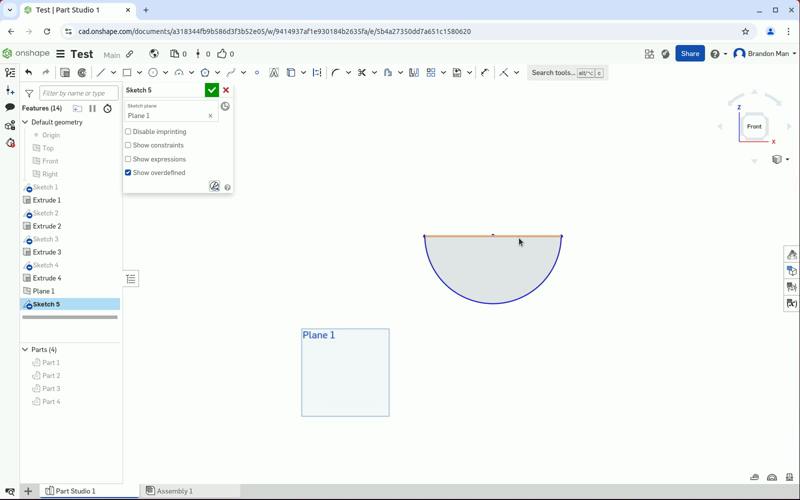
scroll(6)
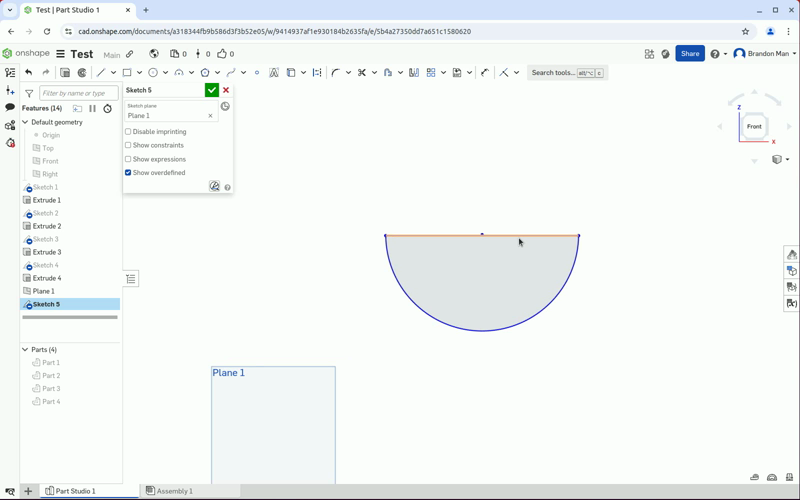
scroll(6)
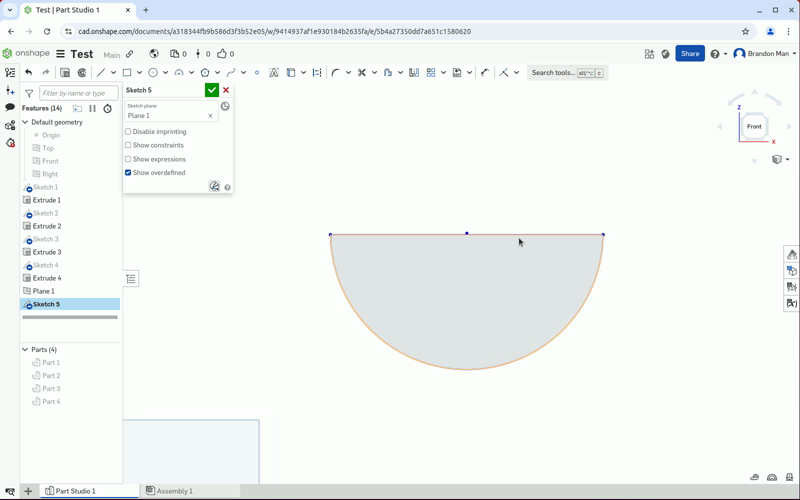
scroll(6)
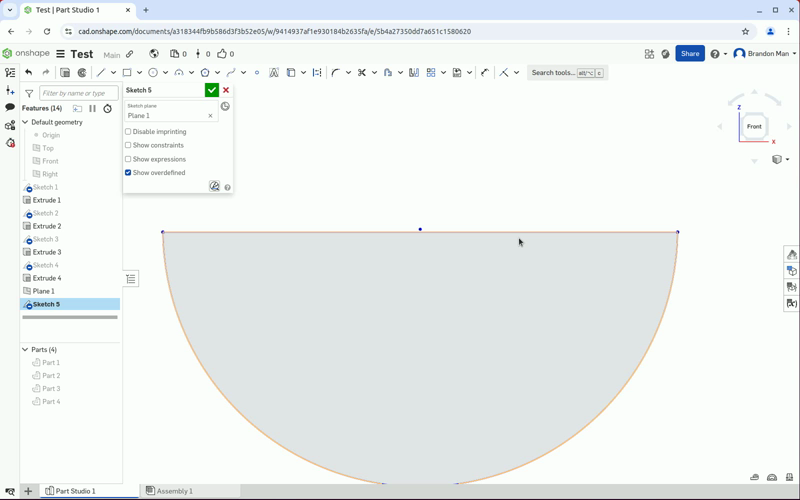
click(519, 237)
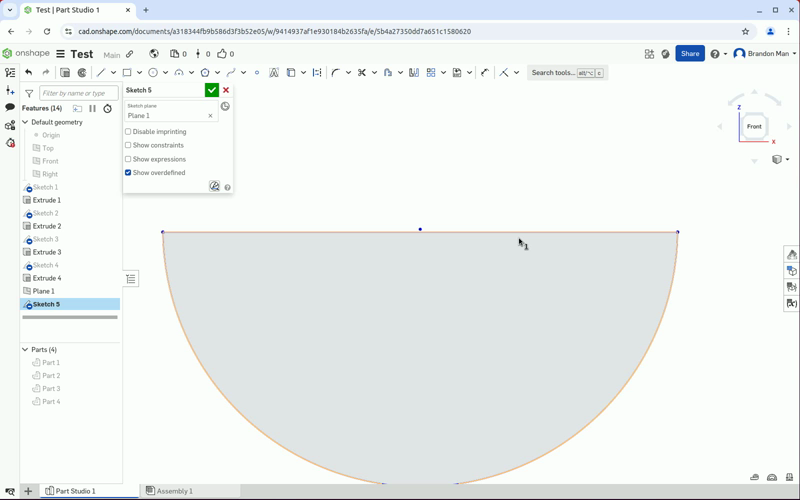
scroll(-6)
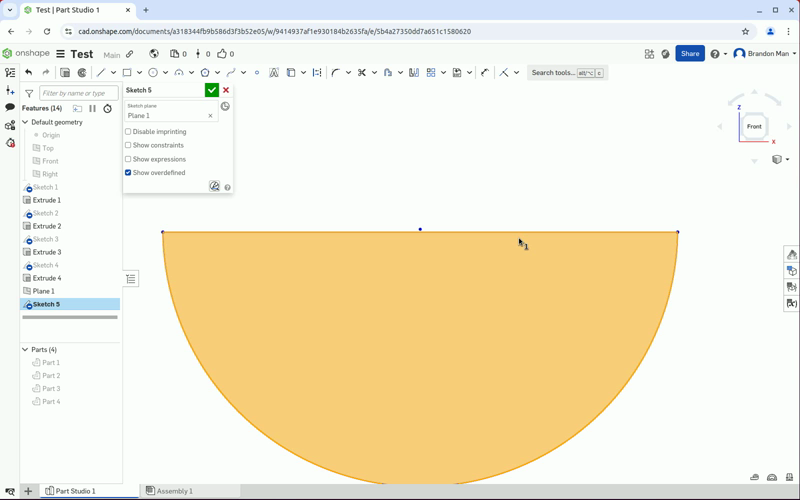
scroll(-6)
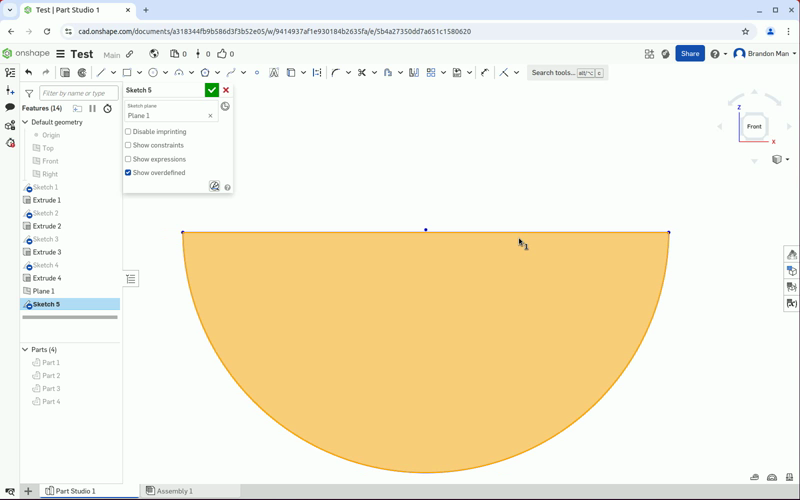
scroll(-6)
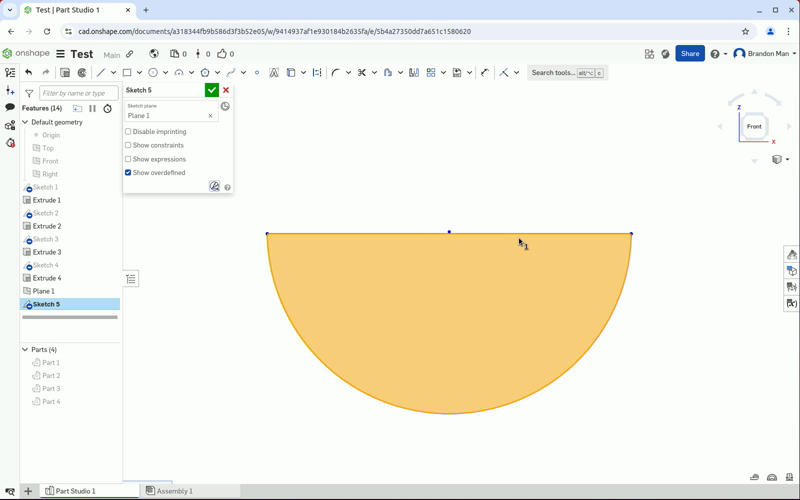
scroll(-6)
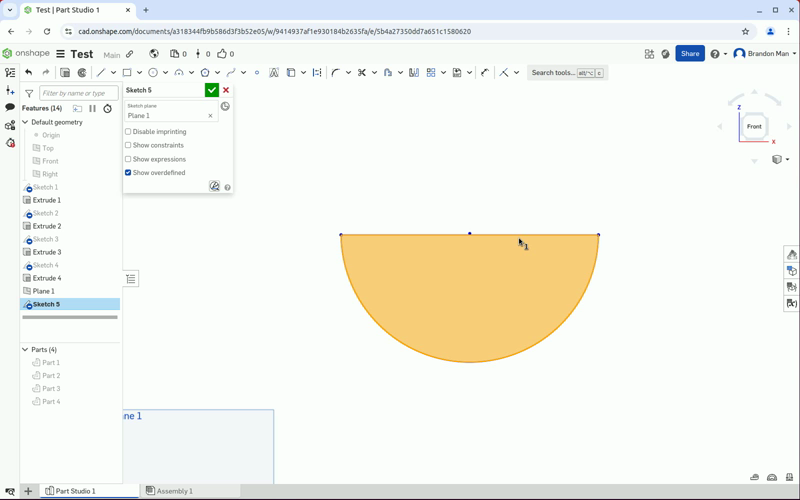
scroll(-6)
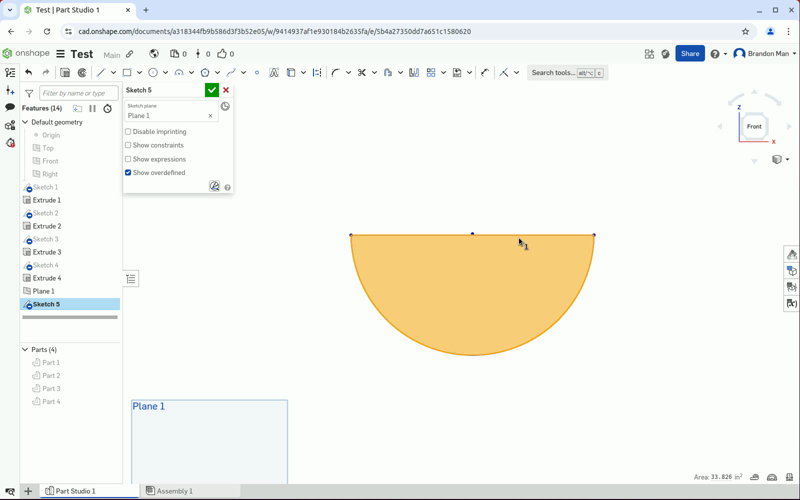
scroll(-6)
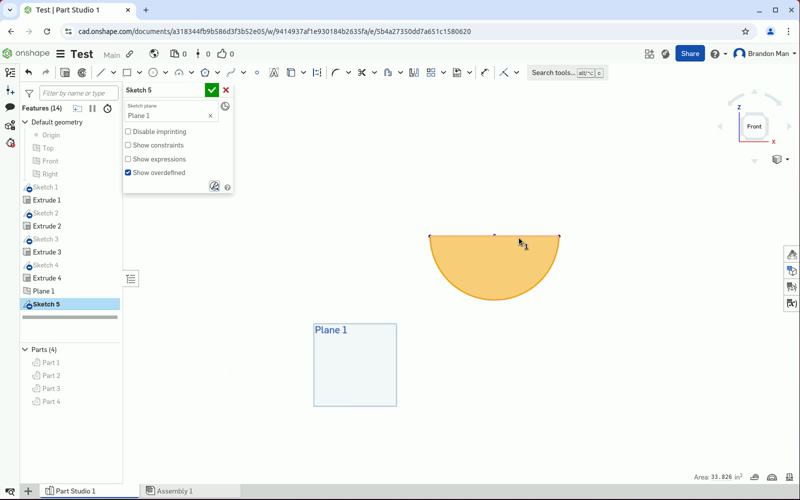
scroll(-6)
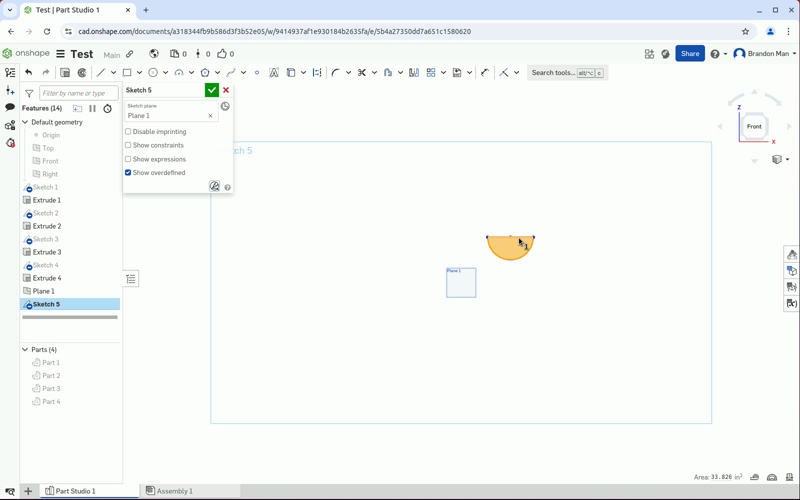
mouse_move(73, 352)
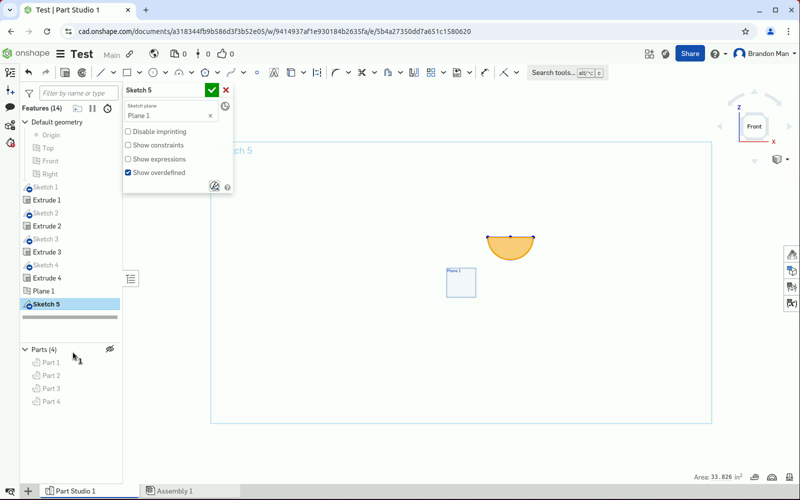
key(shift+y)
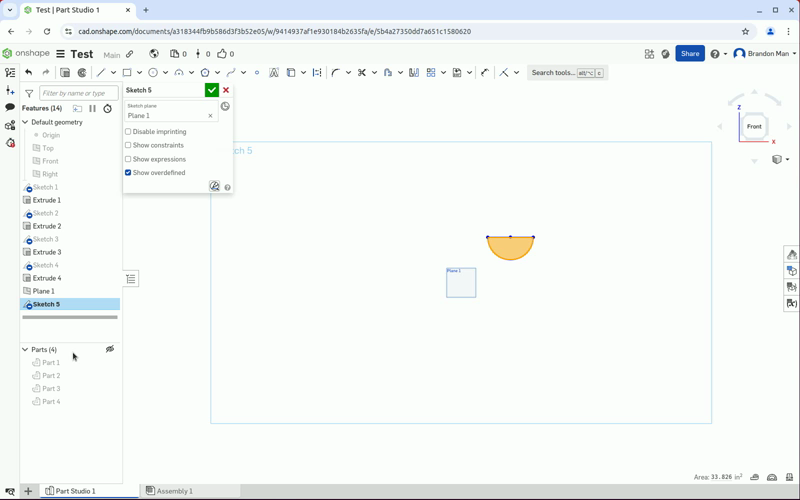
key(shift+e)
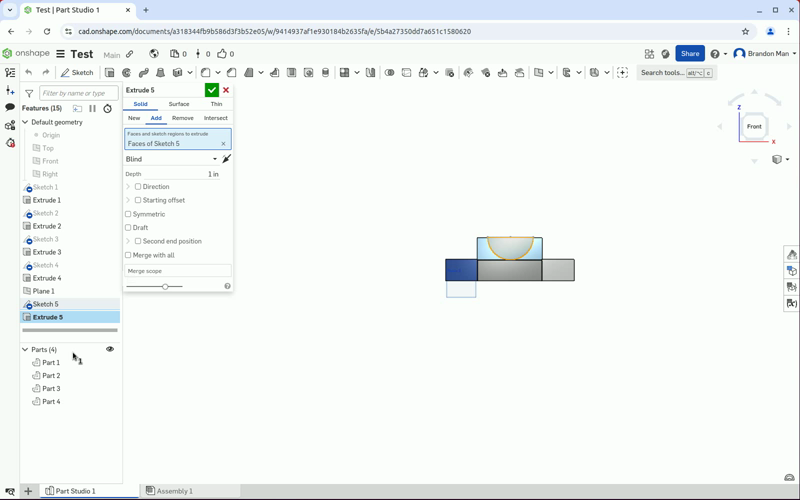
mouse_move(143, 106)
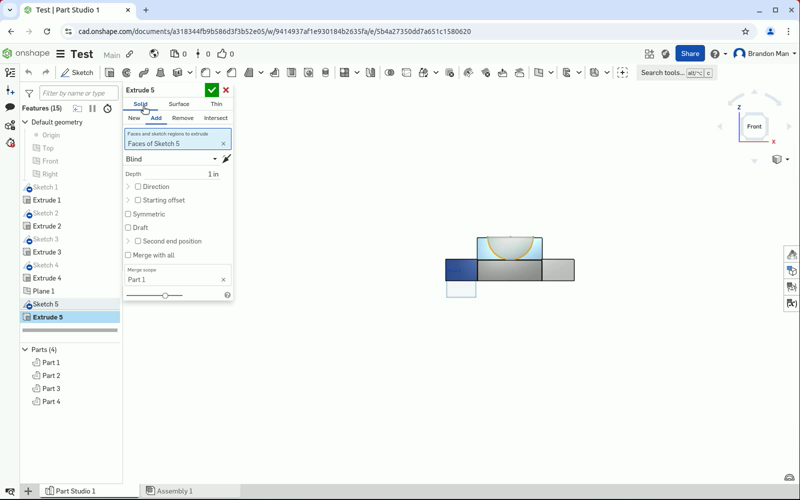
click(143, 106)
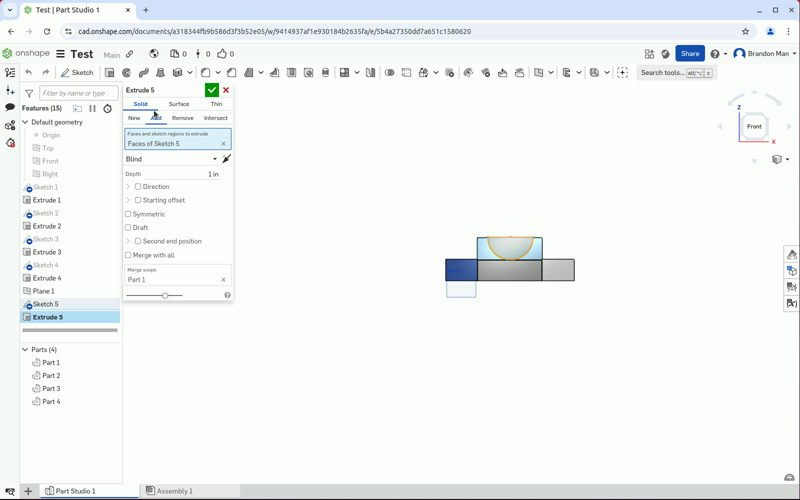
mouse_move(186, 120)
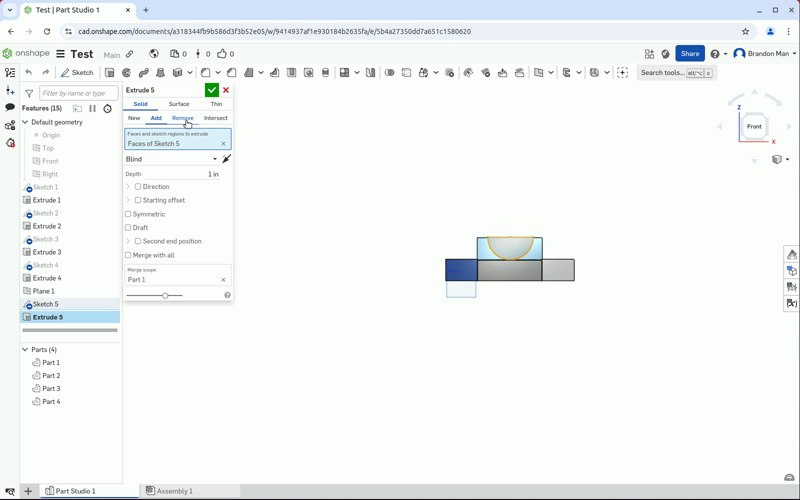
click(186, 120)
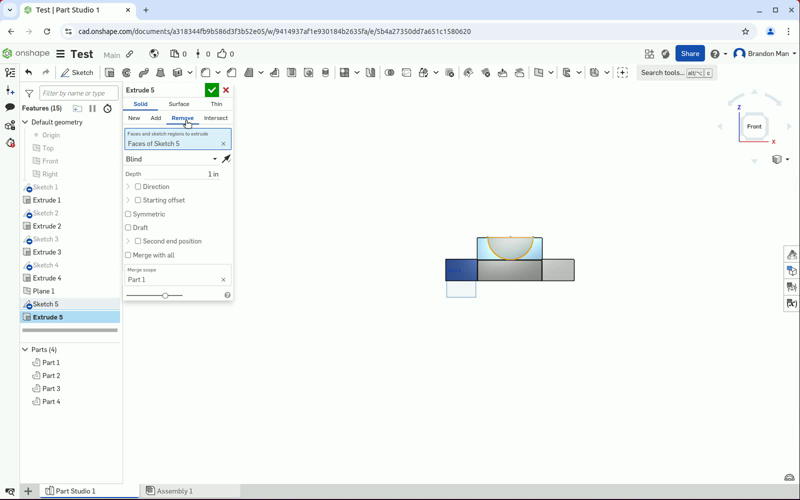
key(tab, 4)
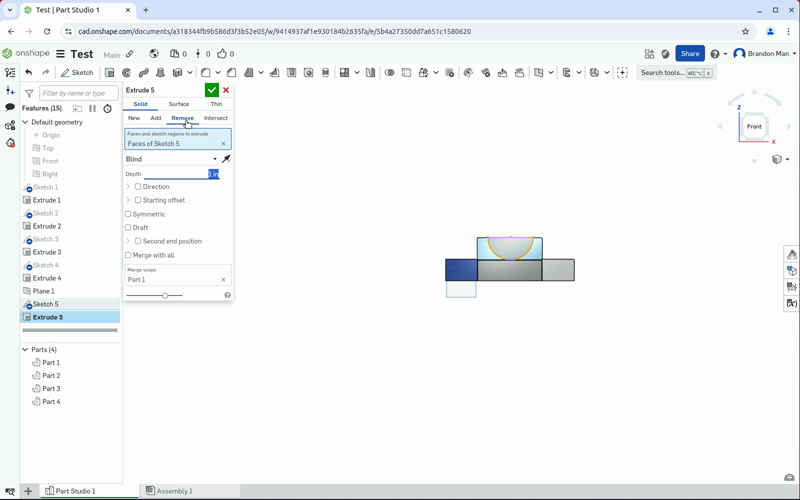
text(10.832)
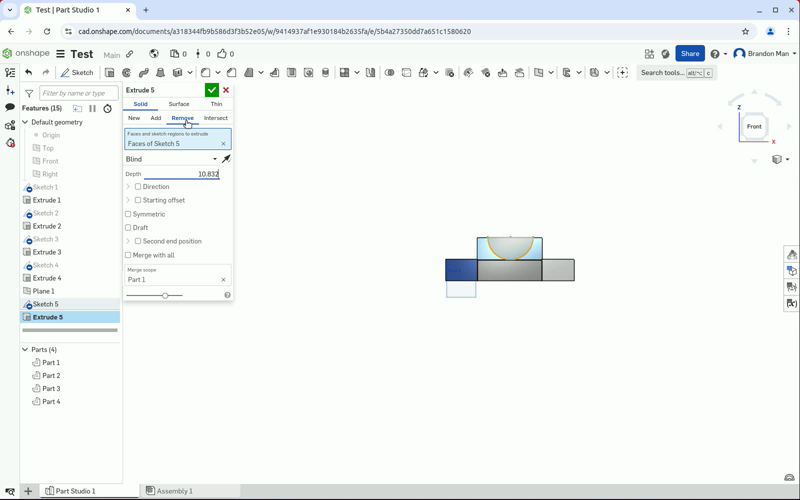
key(tab, 6)
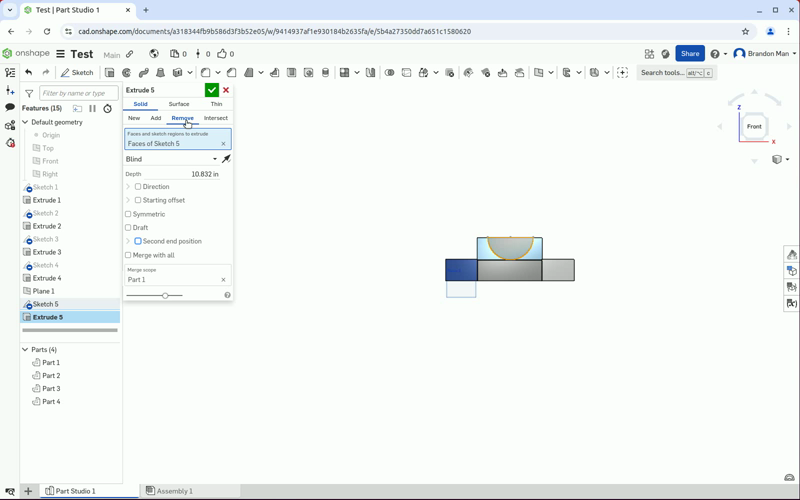
key(space)
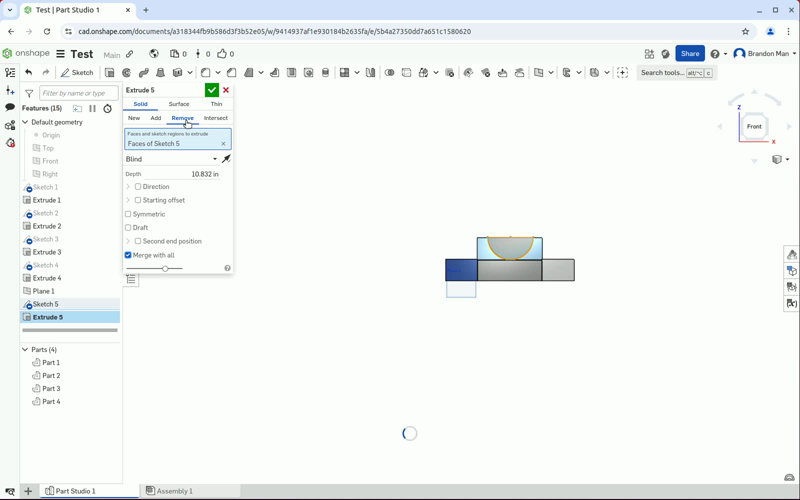
key(enter)
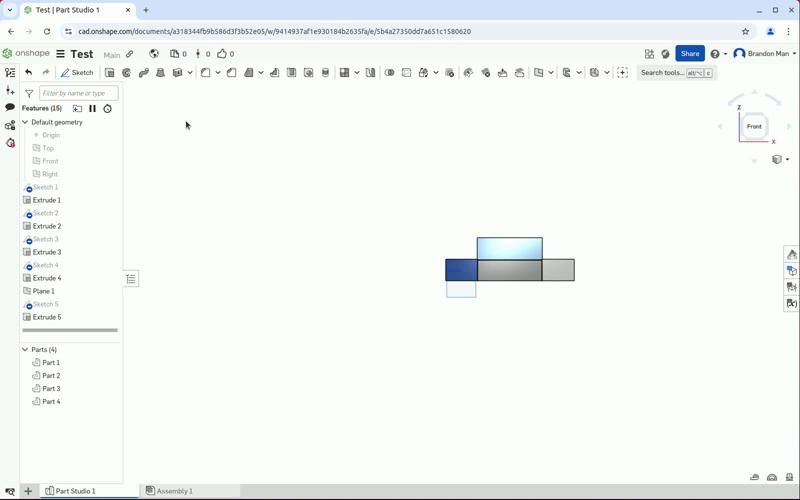
key(shift+h)
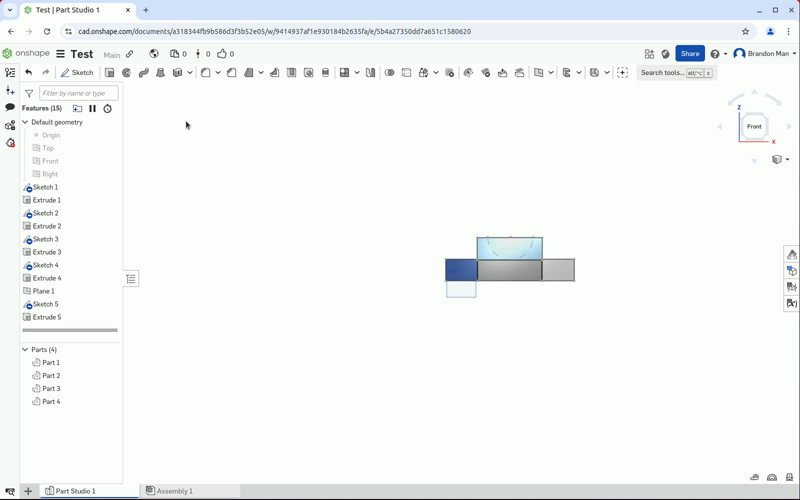
key(shift+h)
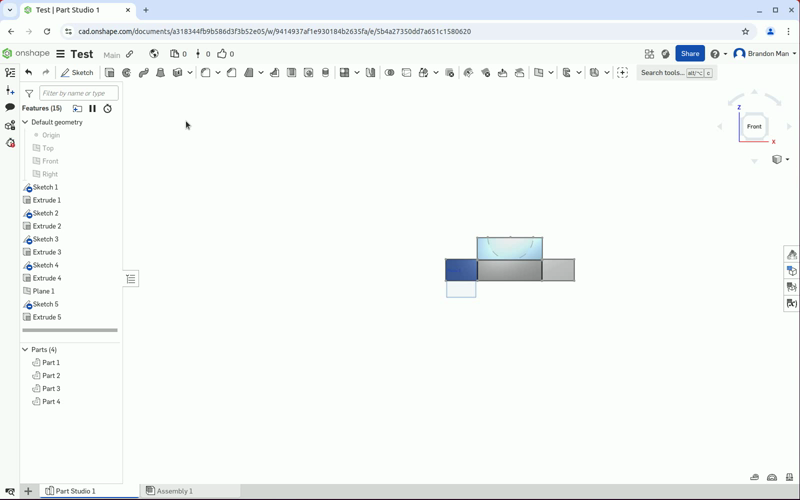
key(shift+7)
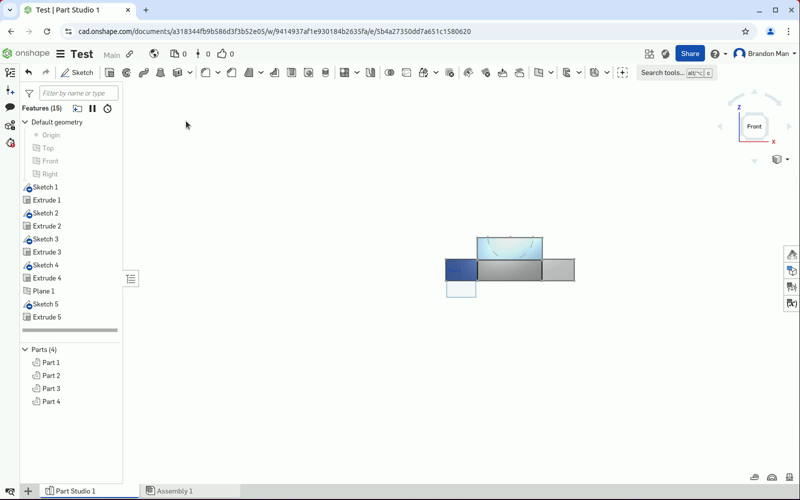
key(left, 2)
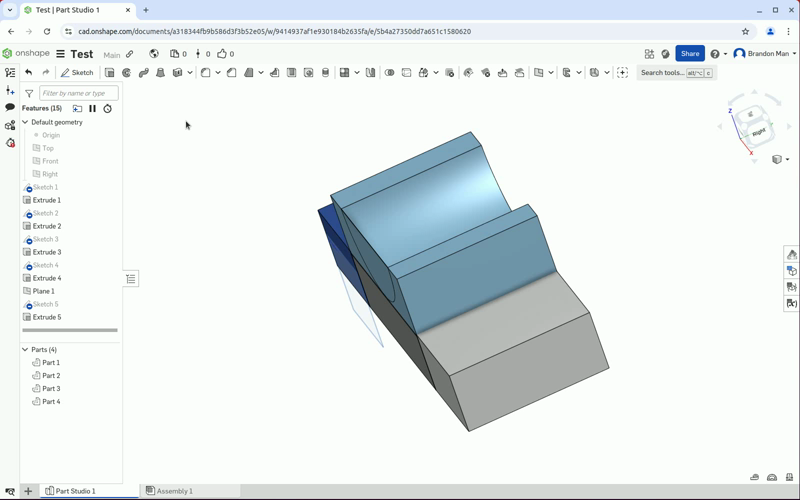
key(down, 2)
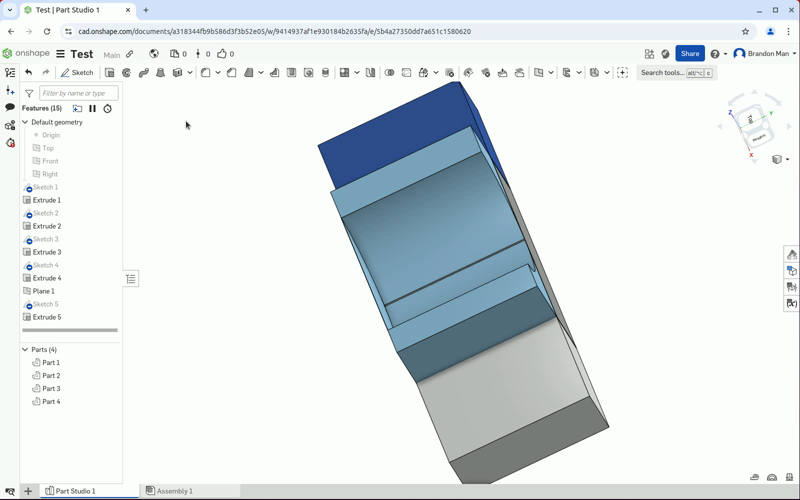
key(up, 2)
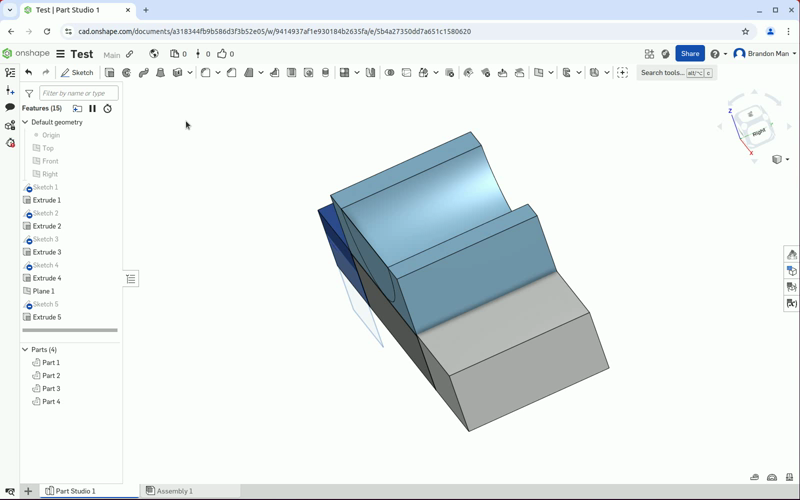
key(right, 2)
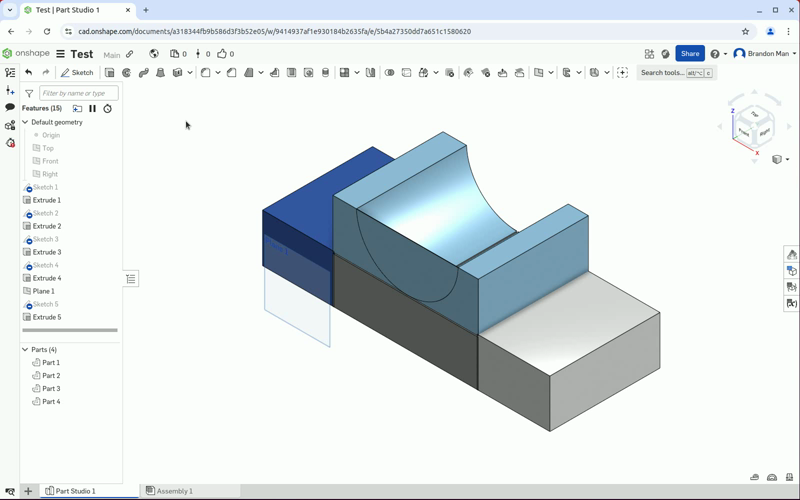
mouse_move(73, 189)
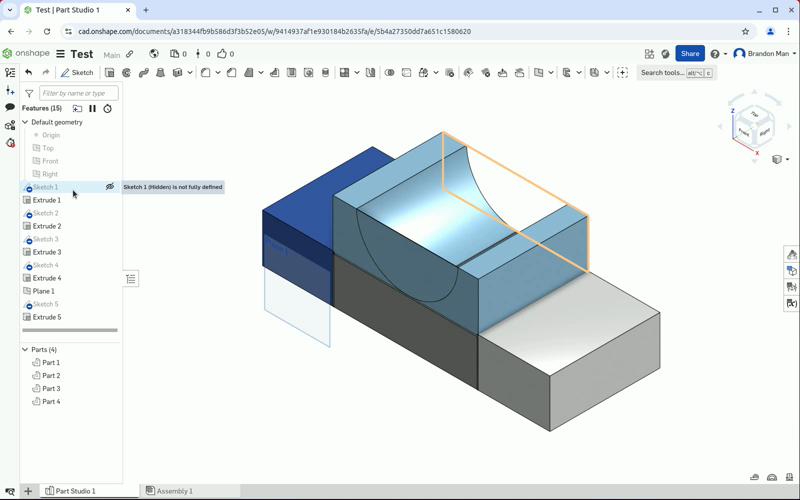
click(73, 189)